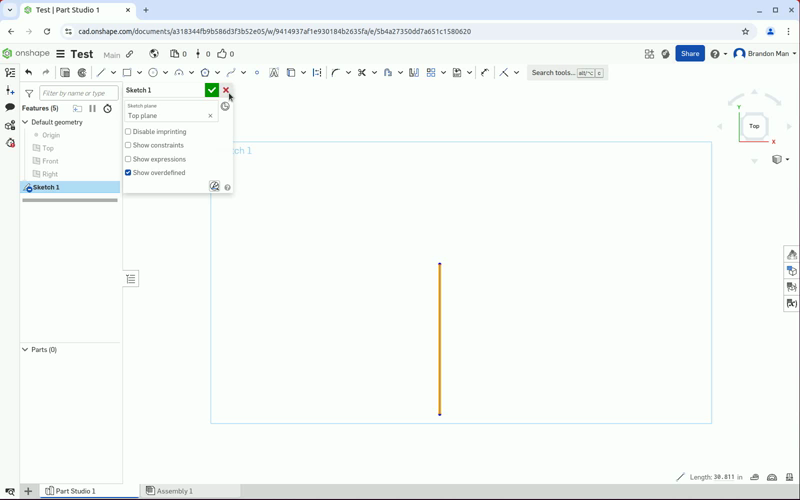
key(shift+h)
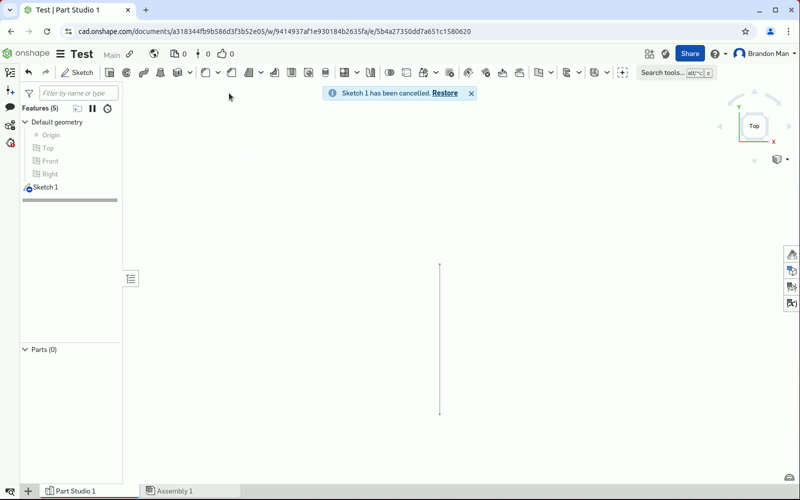
key(shift+s)
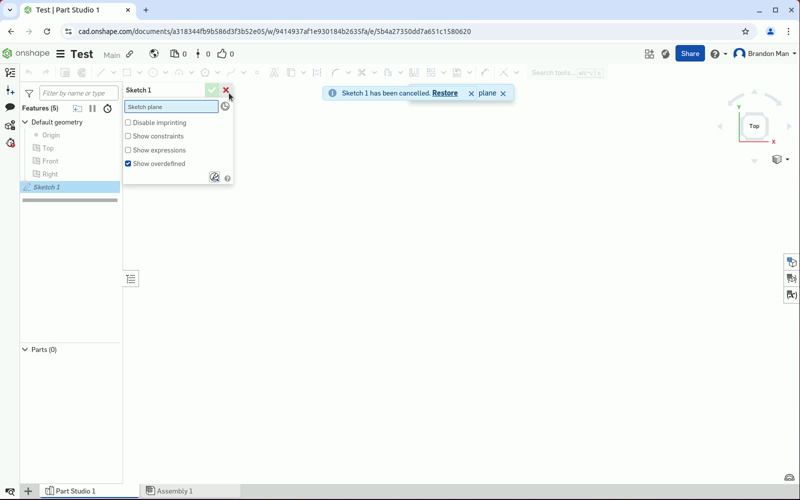
mouse_move(73, 150)
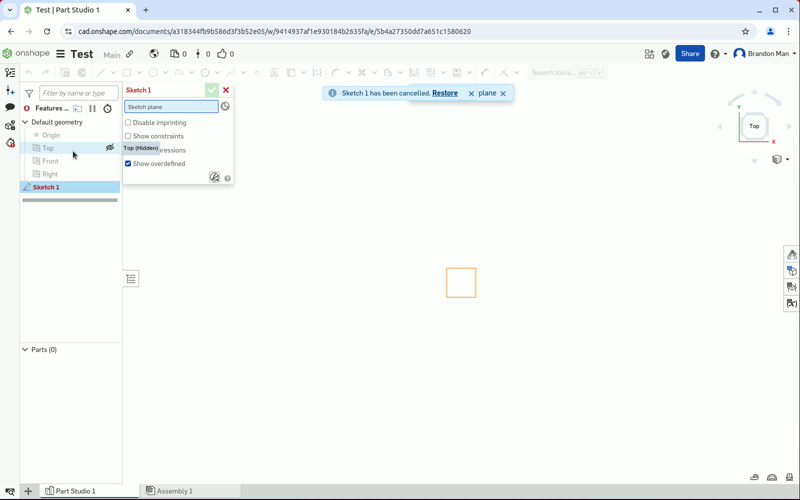
click(73, 150)
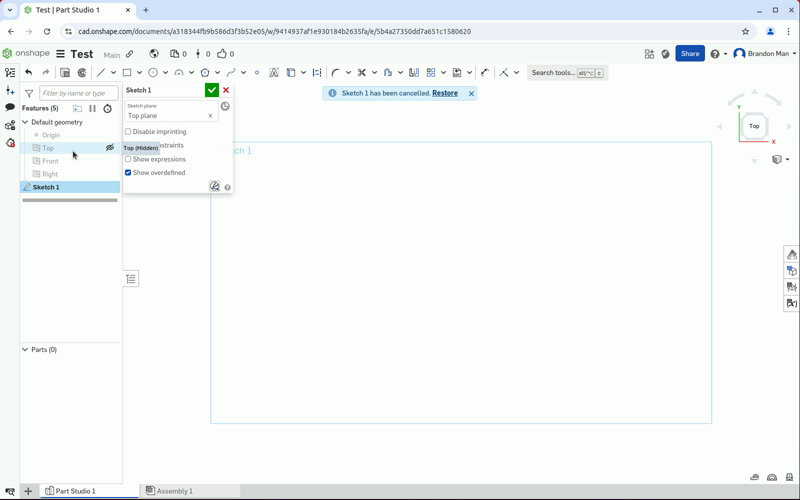
mouse_move(73, 352)
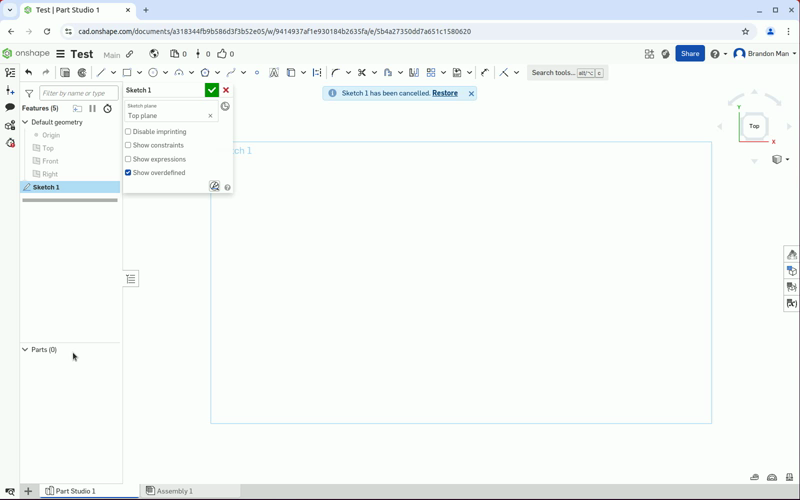
key(y)
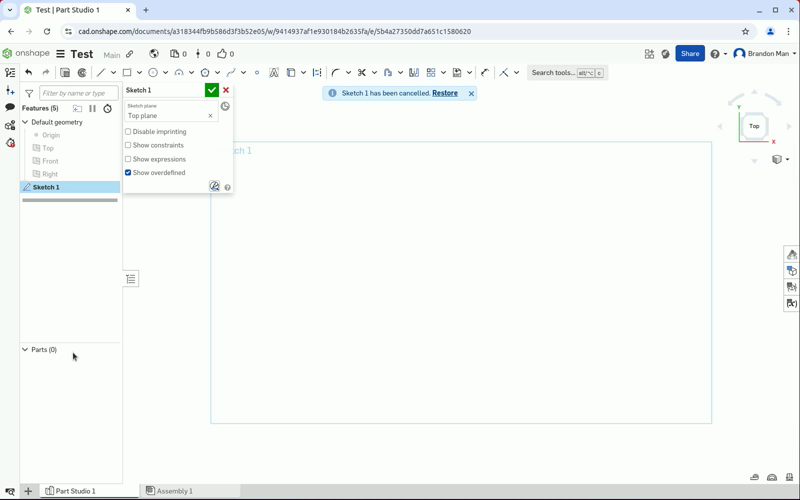
key(l)
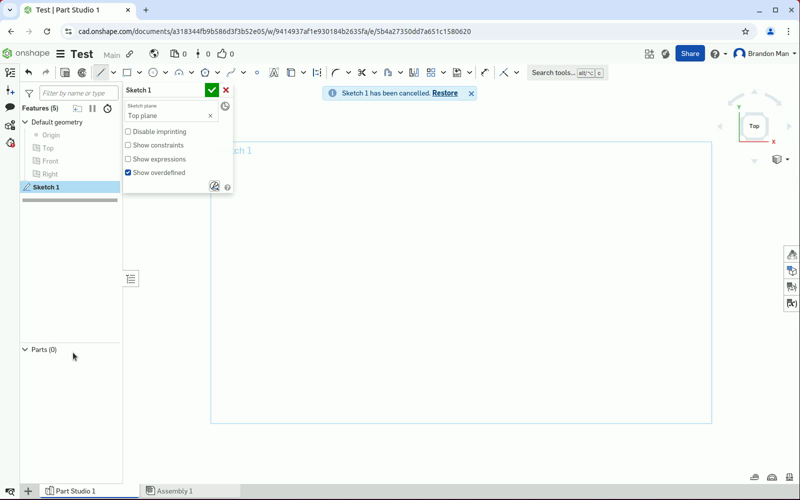
key_down(shift)
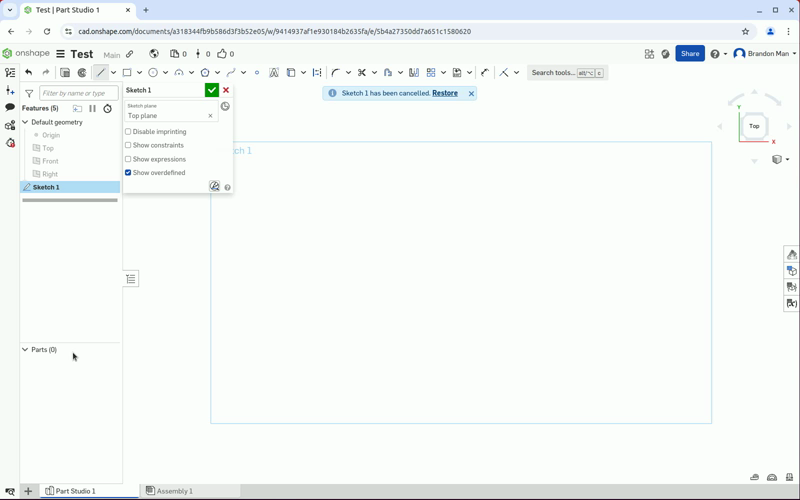
mouse_move(432, 367)
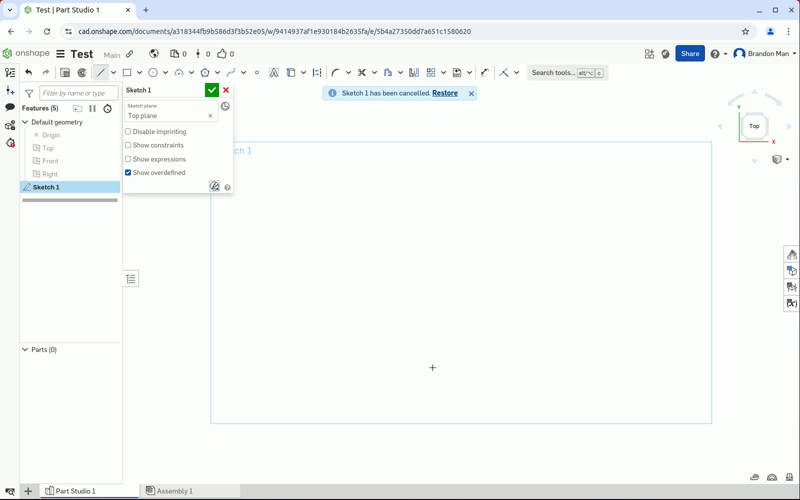
click(432, 367)
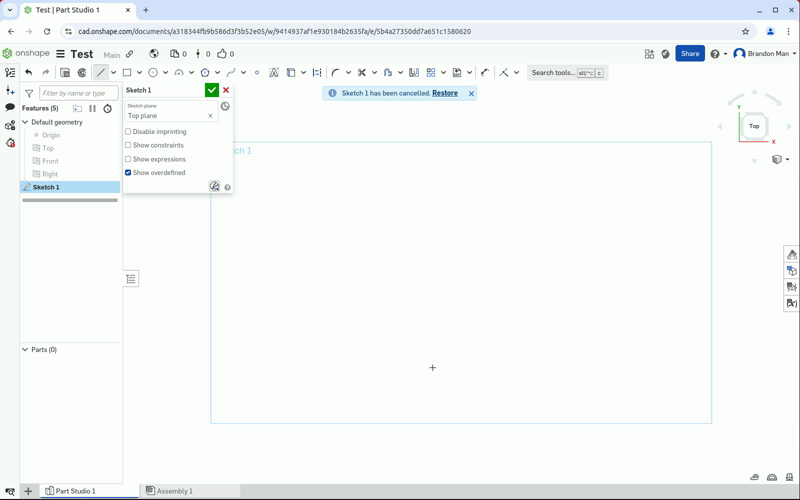
key_up(shift)
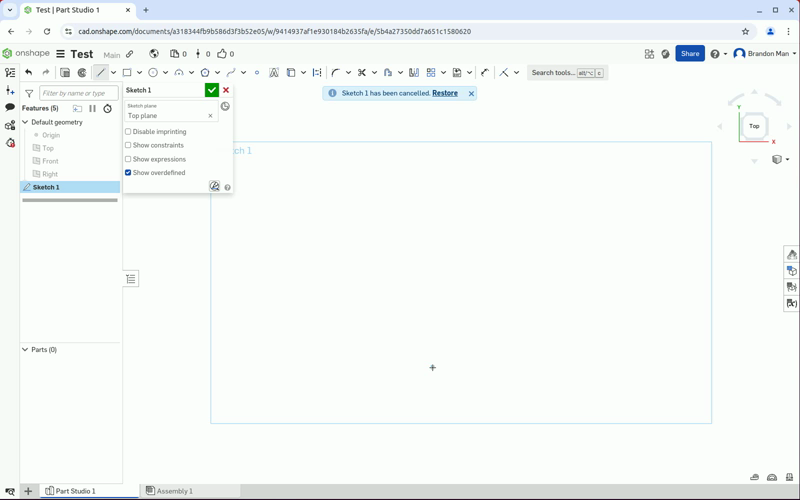
key_down(shift)
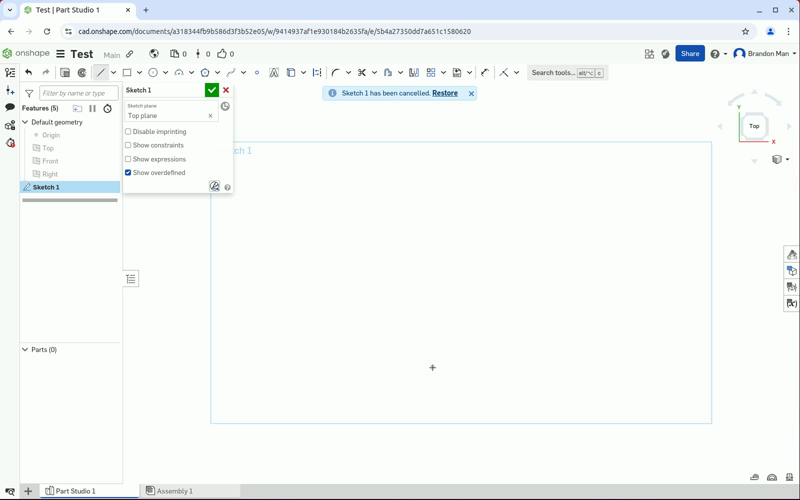
mouse_move(462, 367)
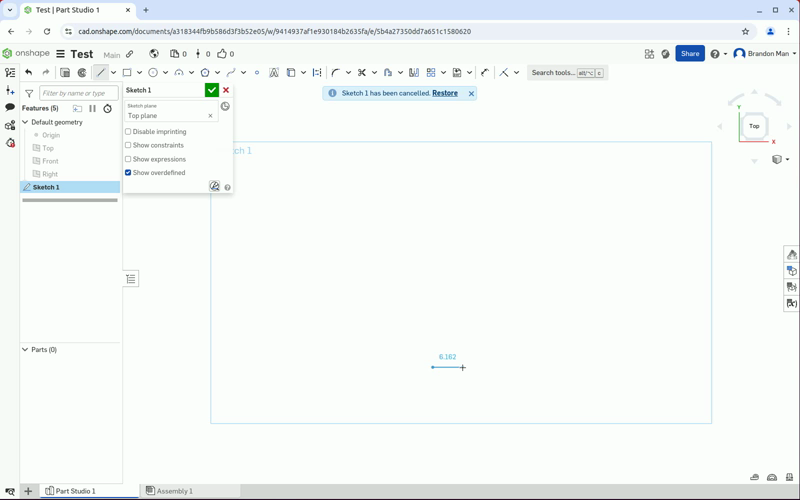
mouse_move(490, 367)
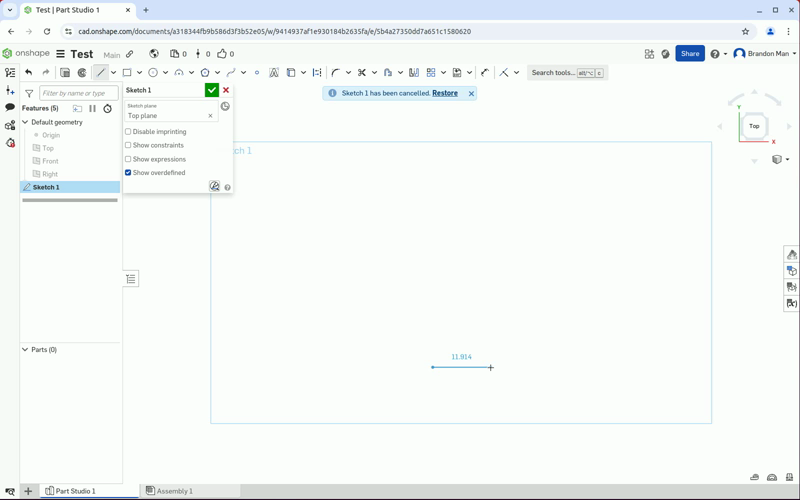
click(490, 367)
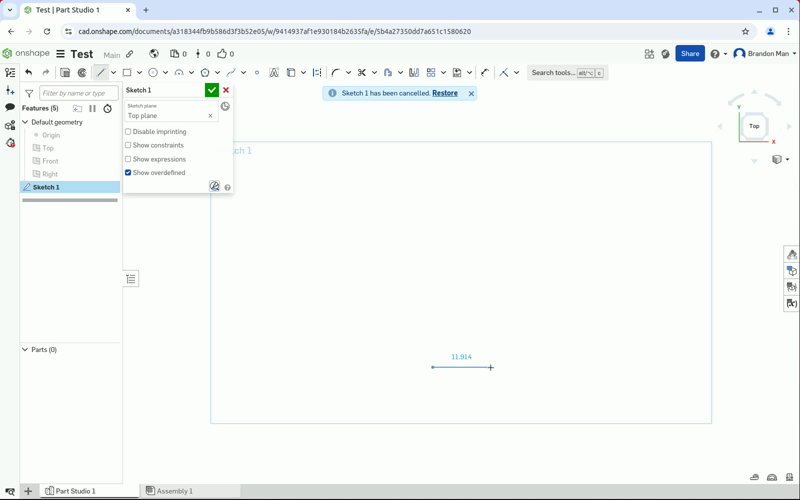
key_up(shift)
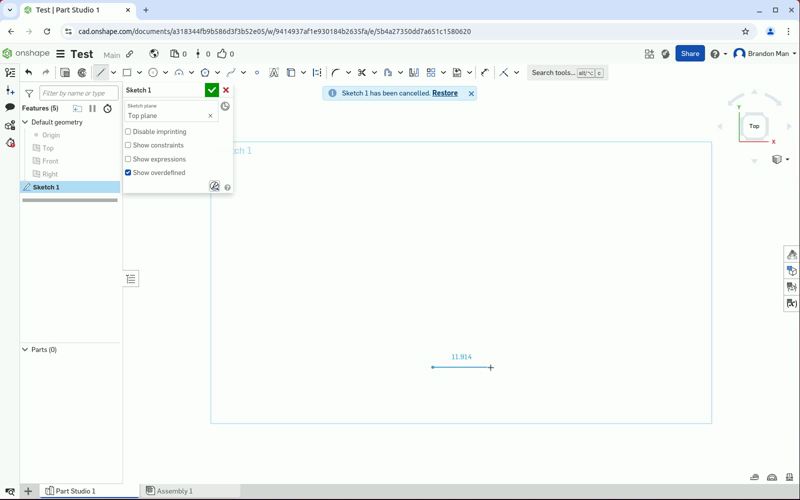
key_down(shift)
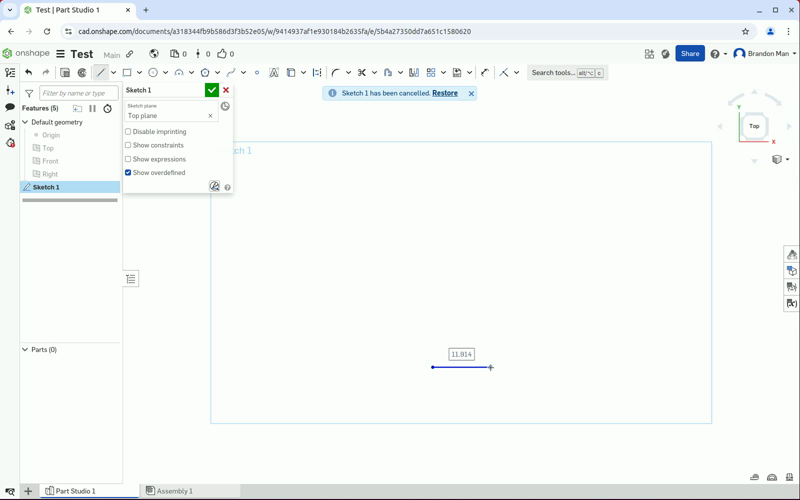
mouse_move(490, 200)
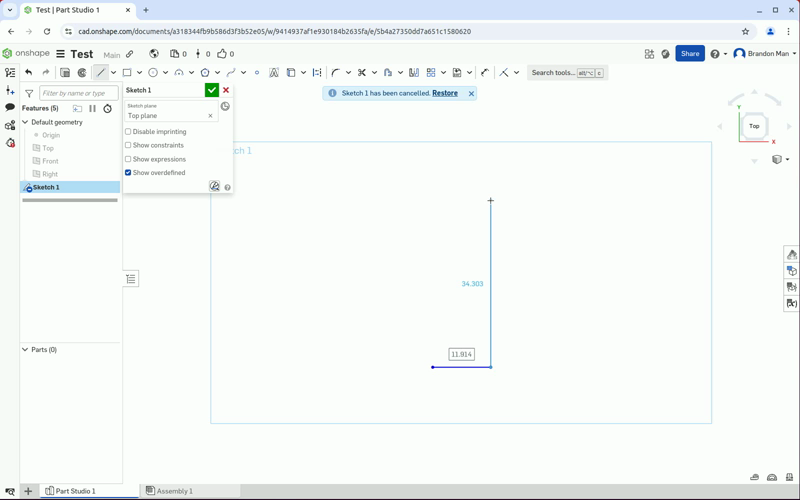
click(490, 200)
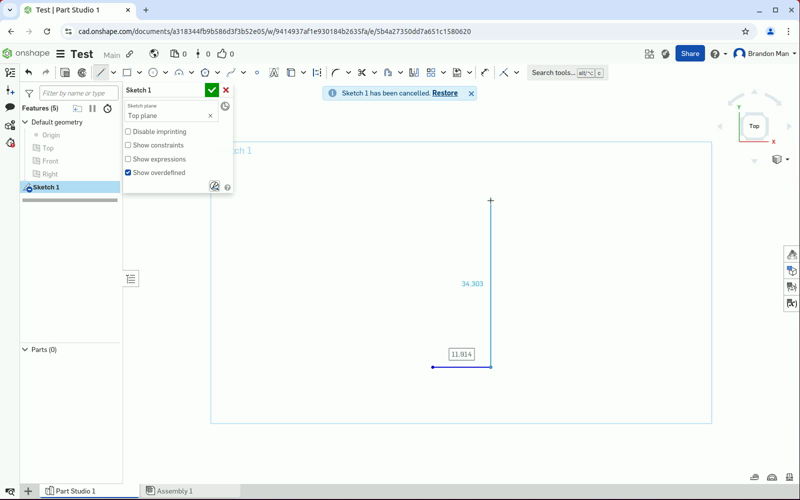
key_up(shift)
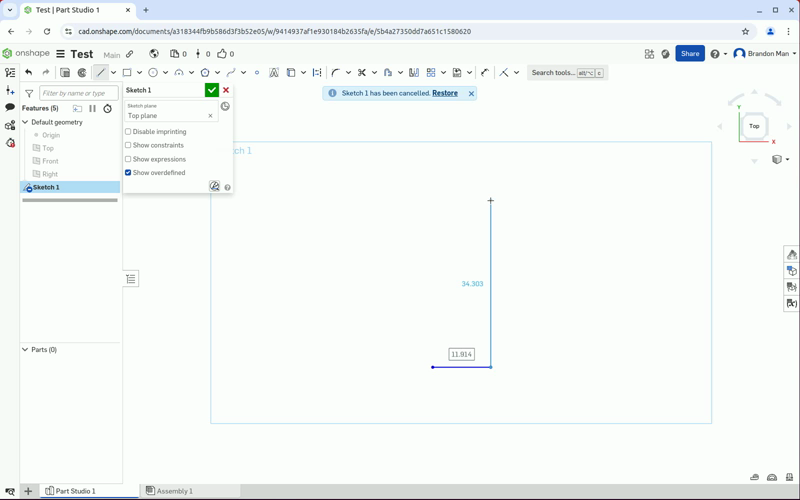
key(esc)
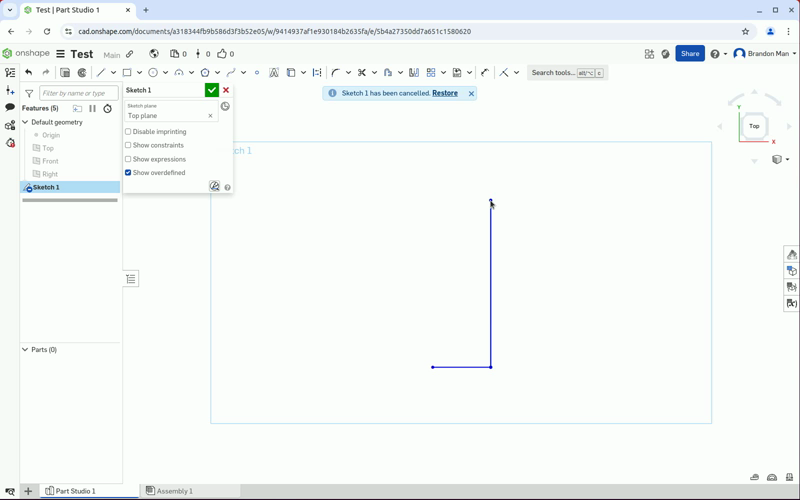
key(a)
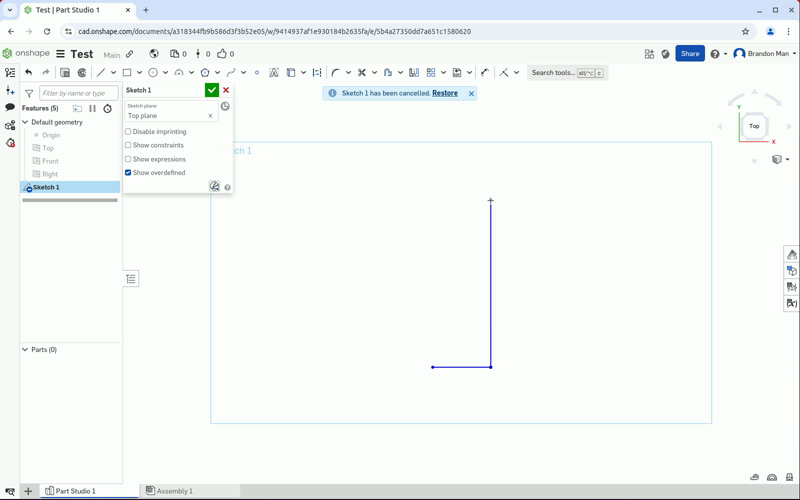
mouse_move(490, 200)
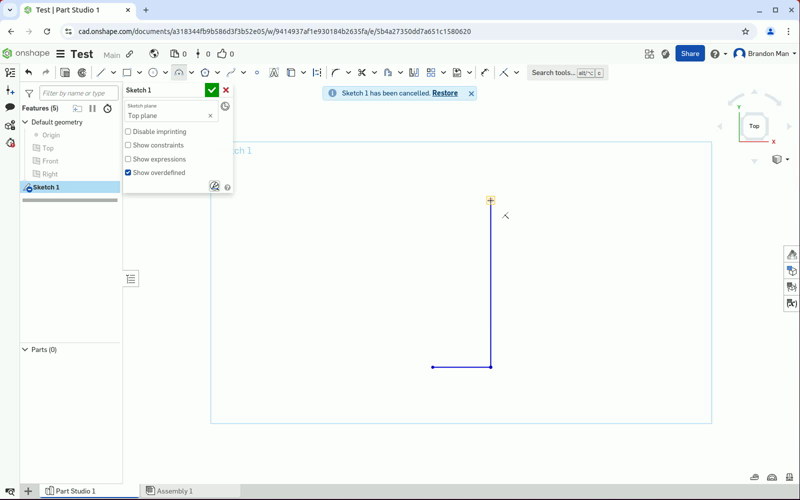
click(490, 200)
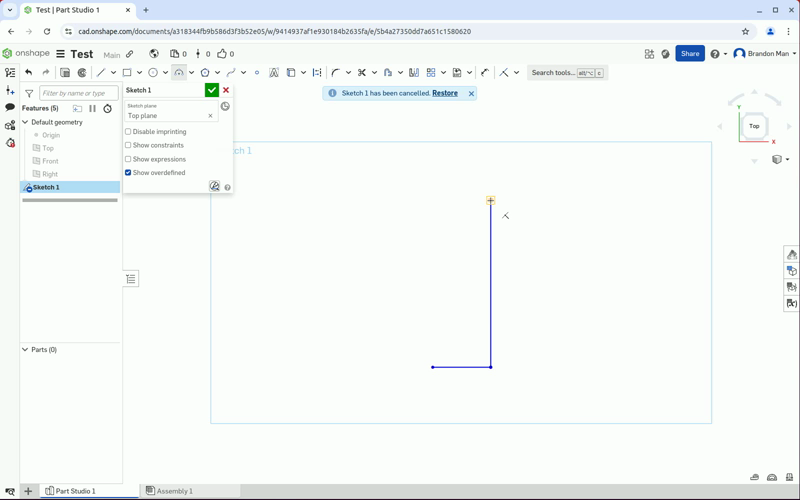
key_down(shift)
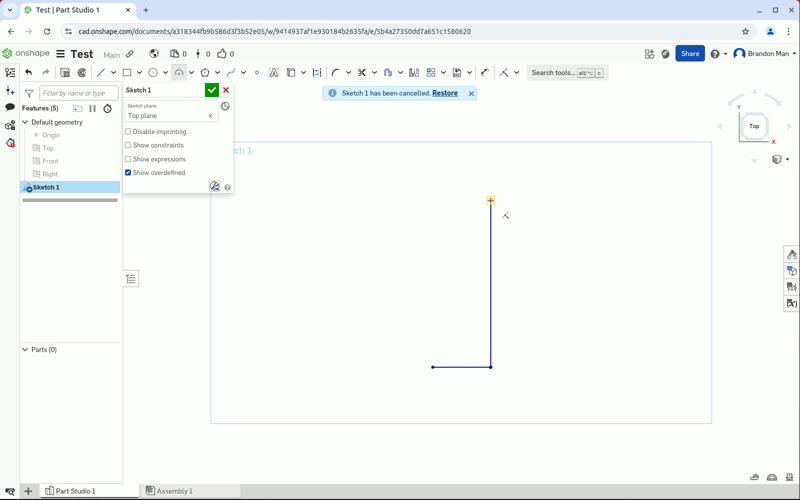
mouse_move(432, 200)
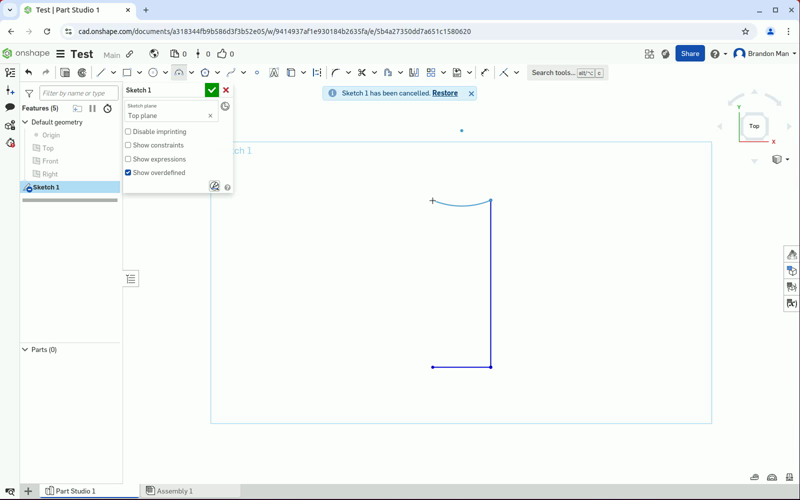
click(432, 200)
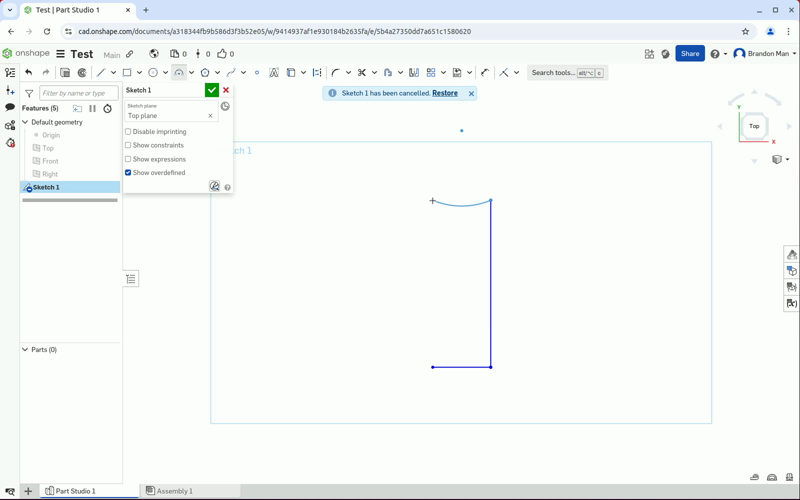
mouse_move(461, 171)
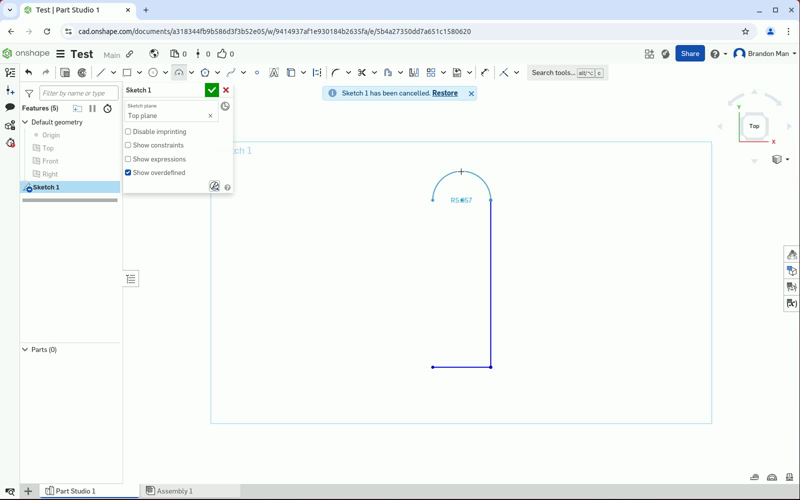
click(461, 171)
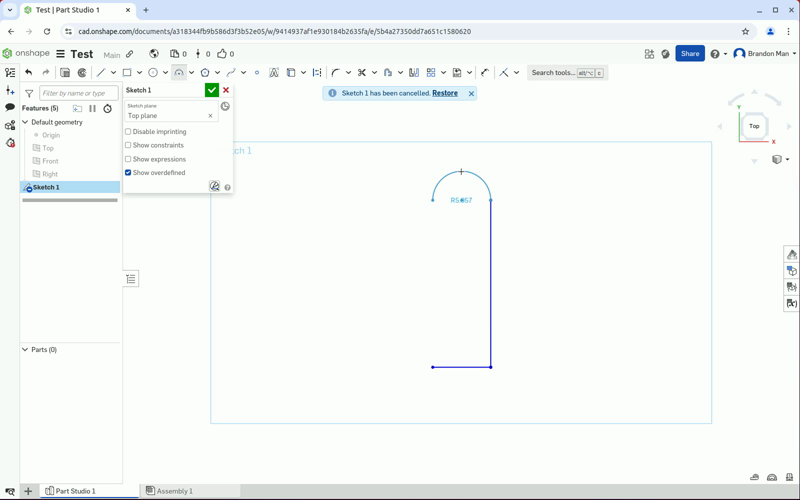
key_up(shift)
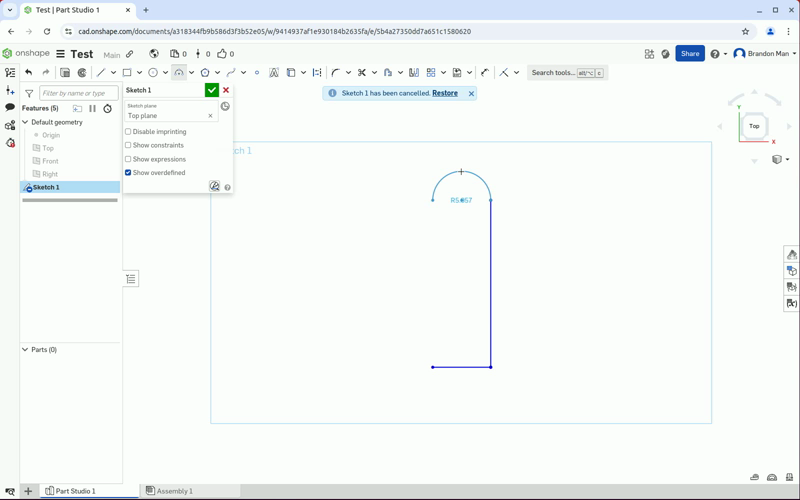
key(esc)
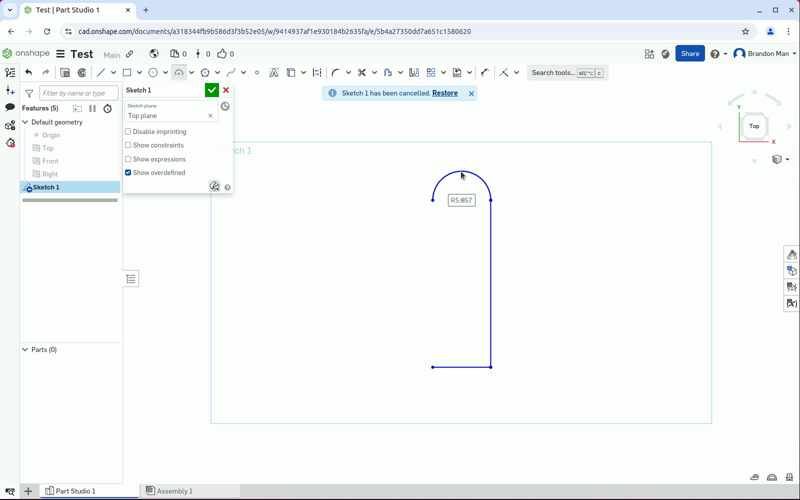
key(l)
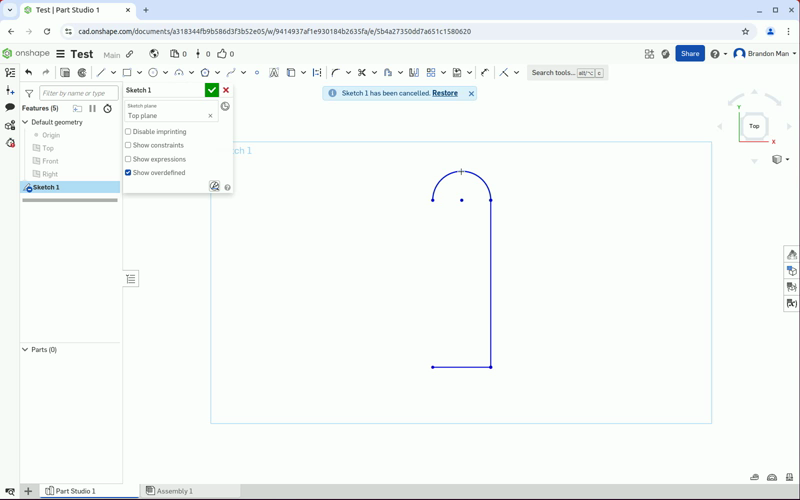
mouse_move(432, 200)
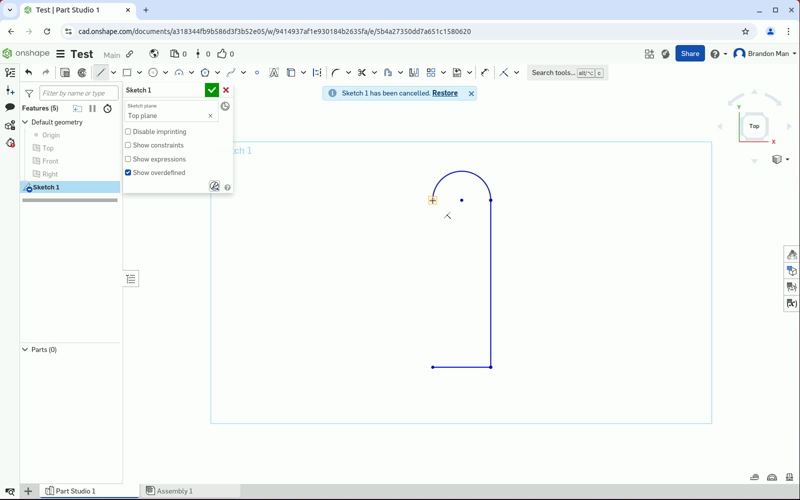
click(432, 200)
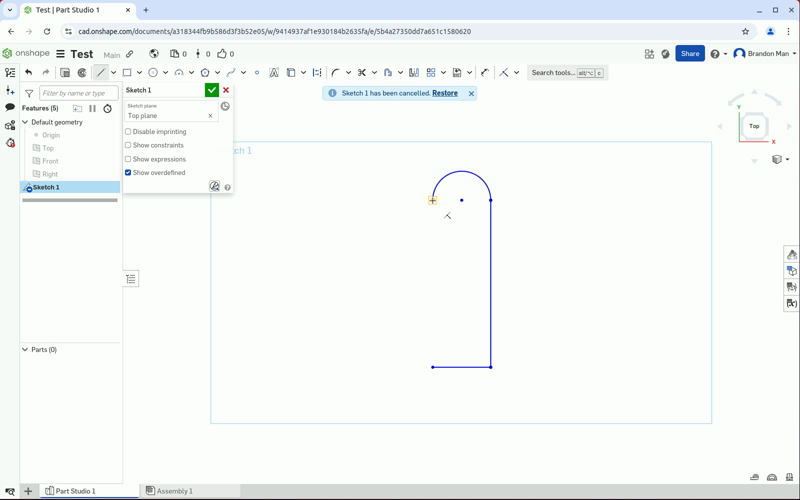
key_down(shift)
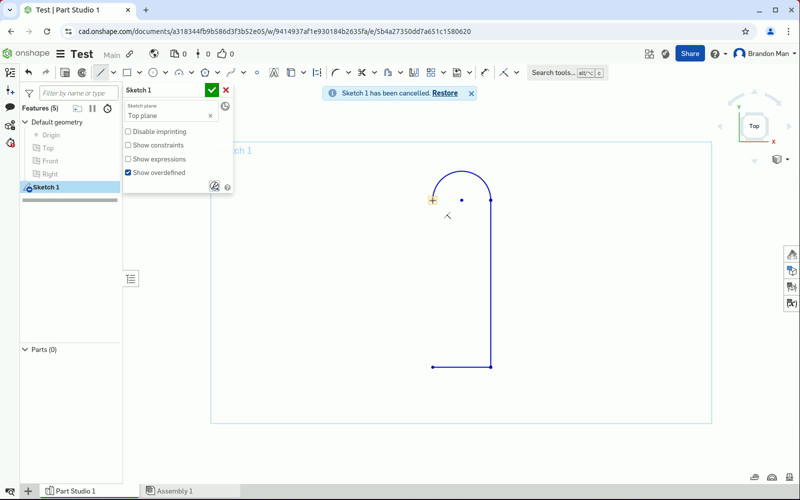
mouse_move(432, 367)
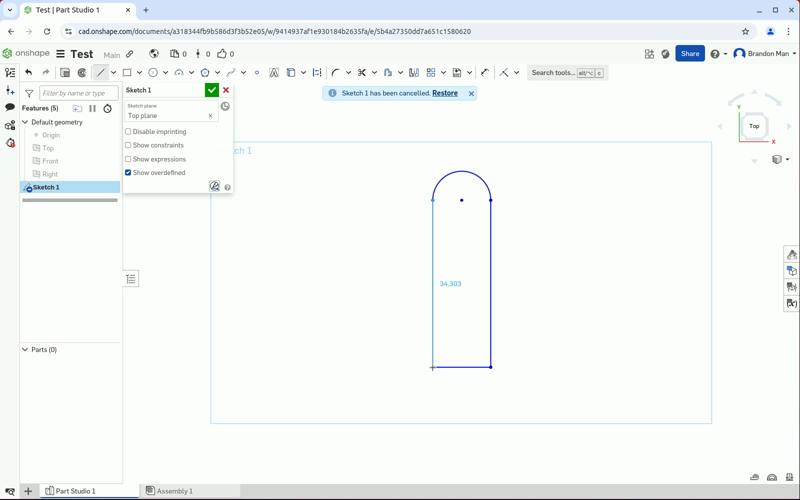
key_up(shift)
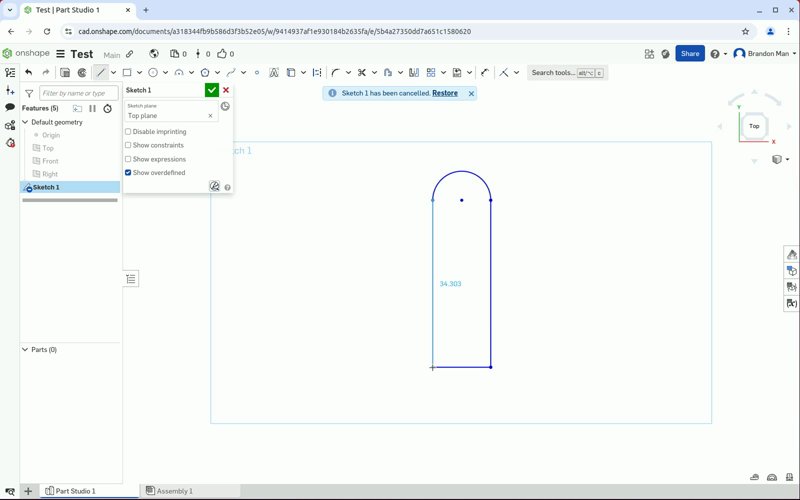
click(432, 367)
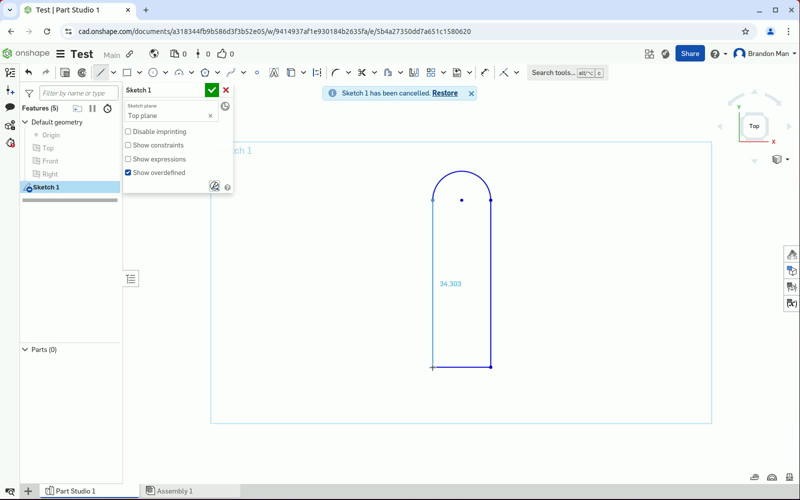
key(esc)
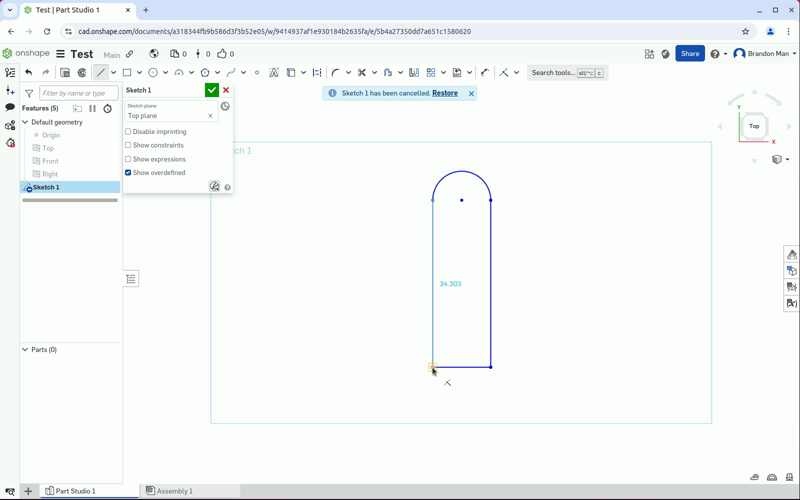
key(c)
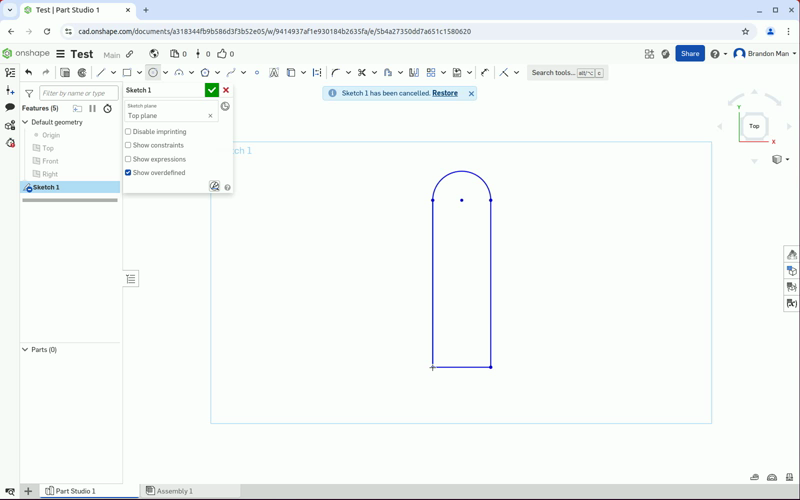
key_down(shift)
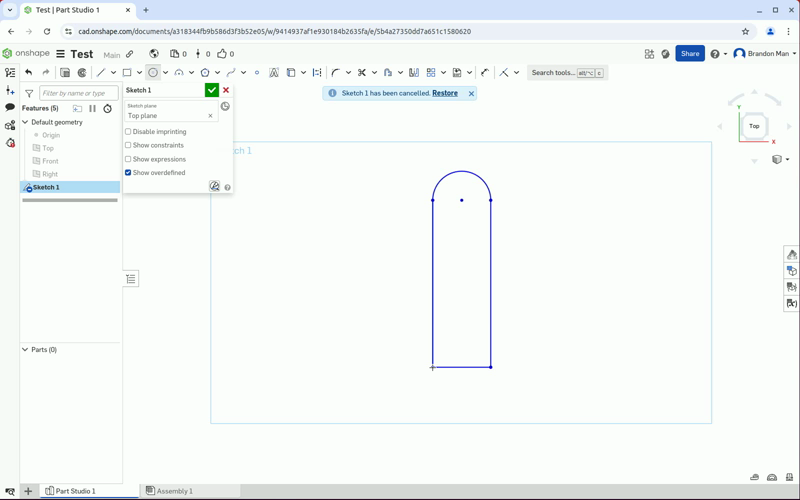
mouse_move(461, 200)
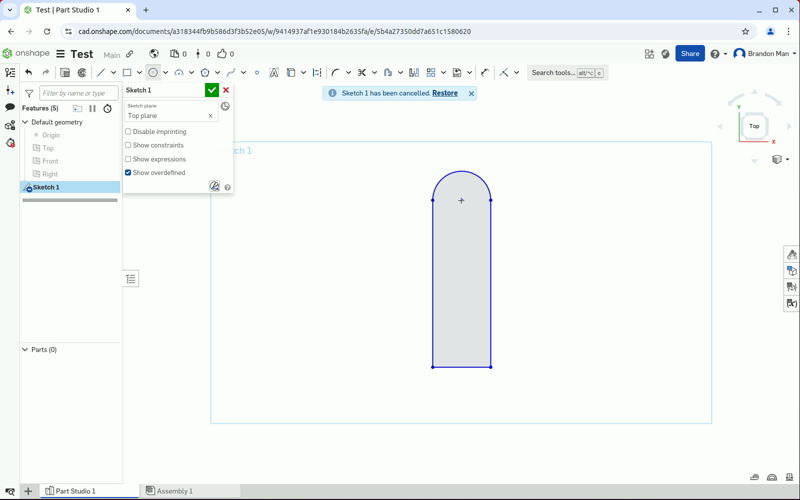
click(461, 200)
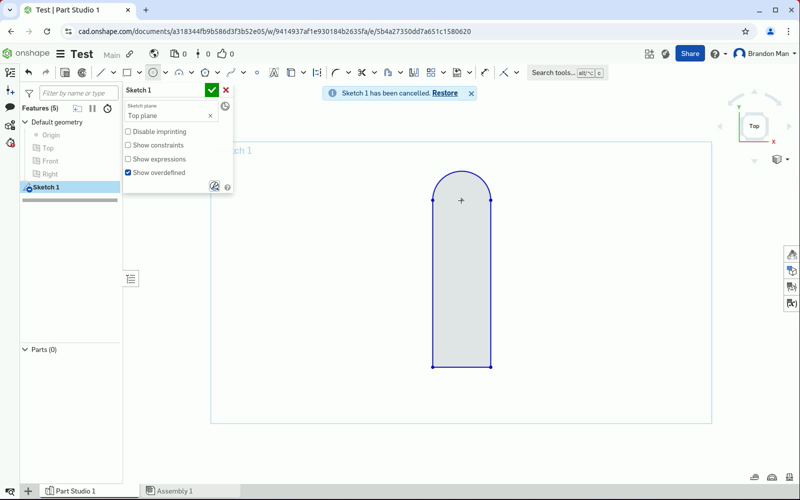
key_up(shift)
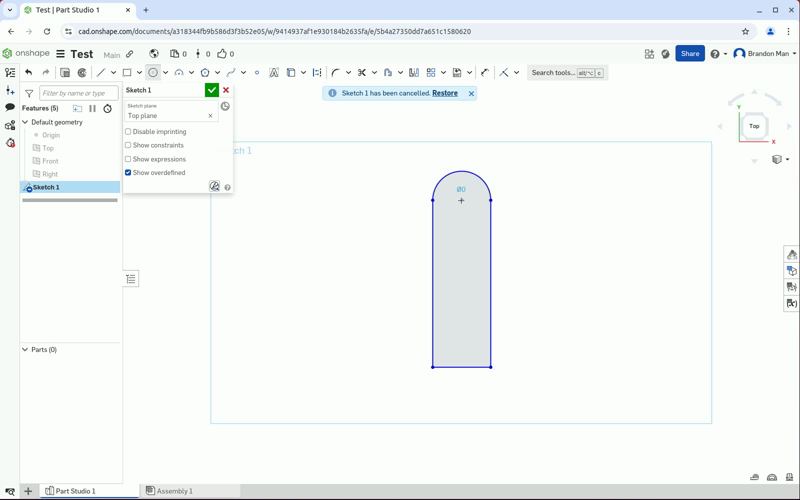
mouse_move(475, 200)
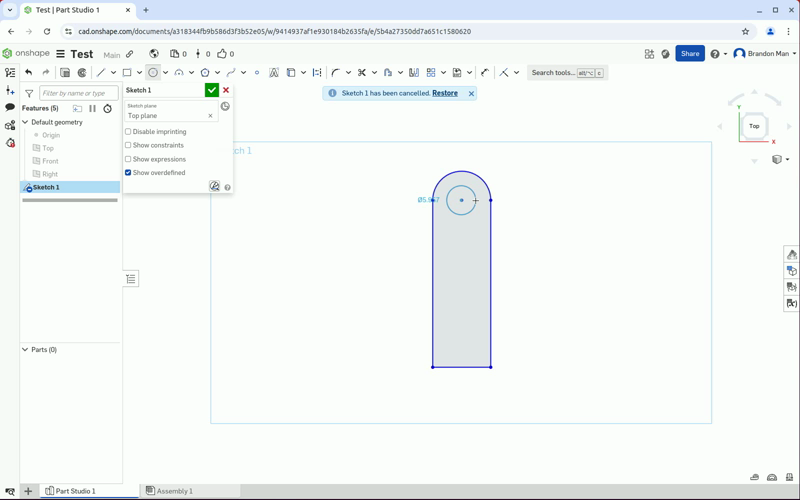
click(475, 200)
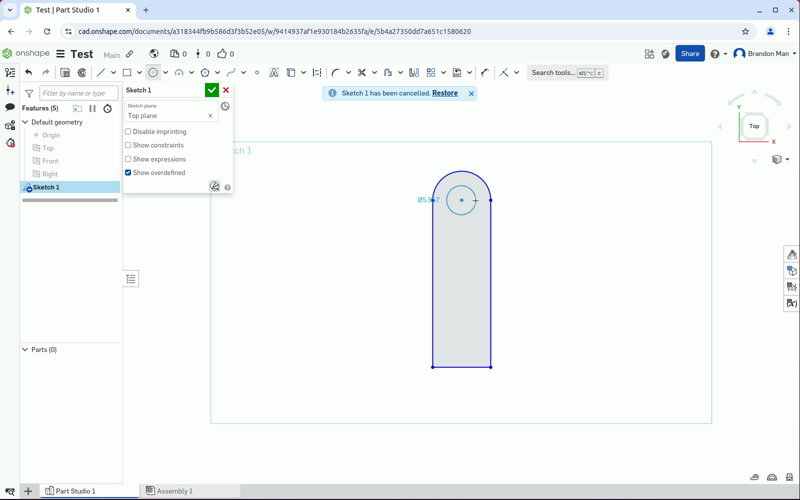
key(esc)
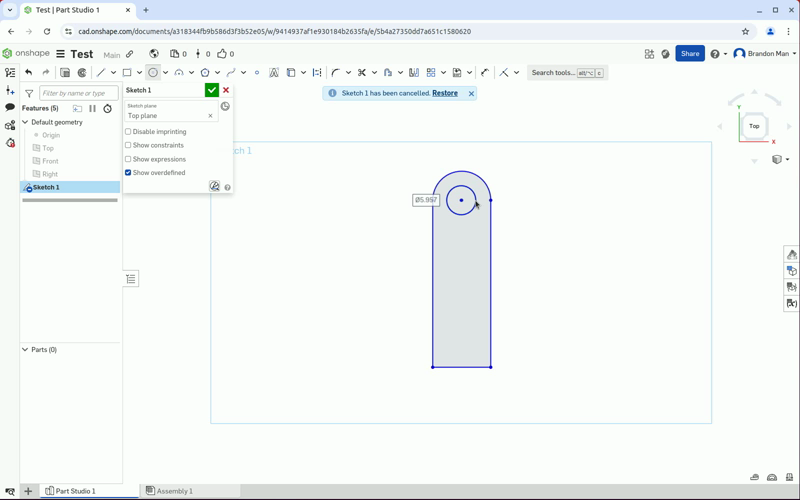
key(l)
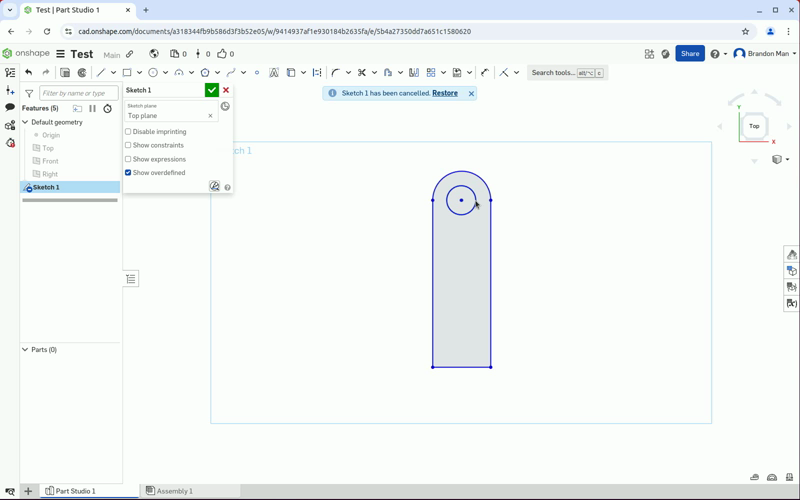
key_down(shift)
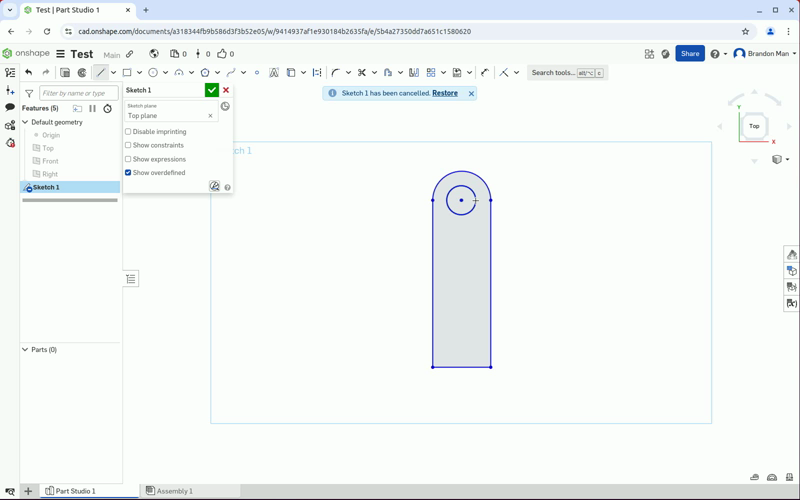
mouse_move(451, 350)
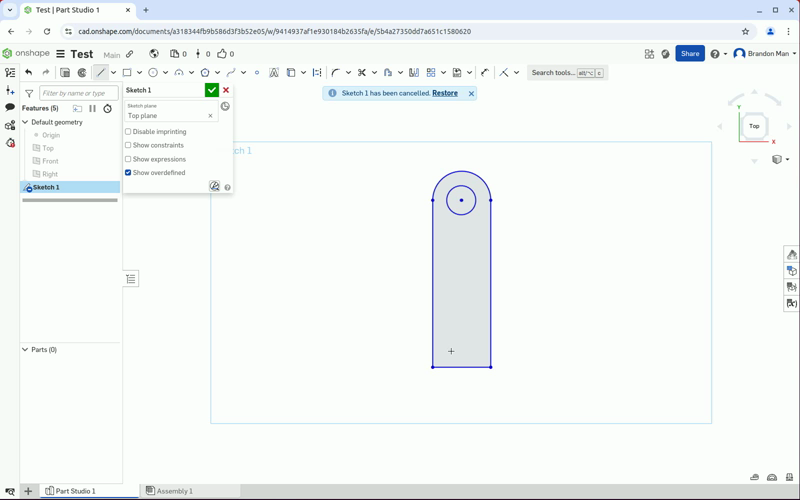
click(451, 350)
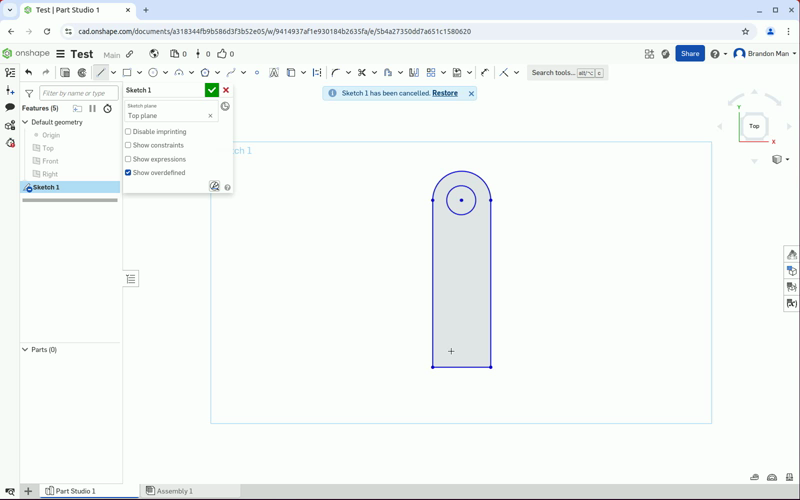
key_up(shift)
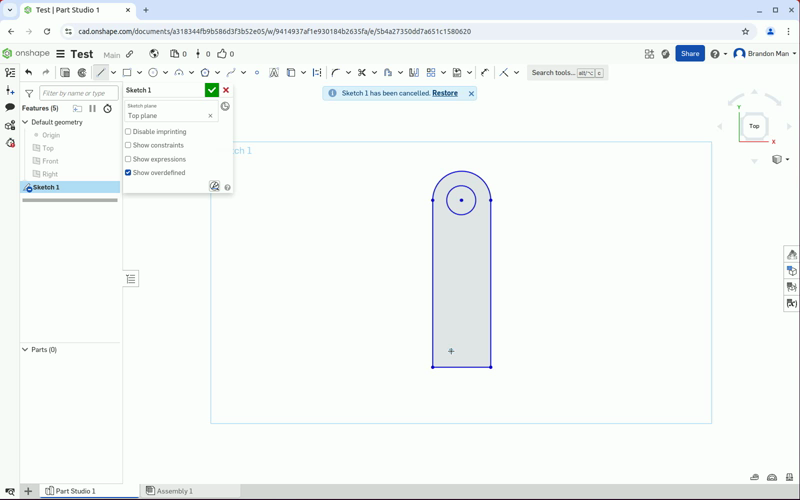
key_down(shift)
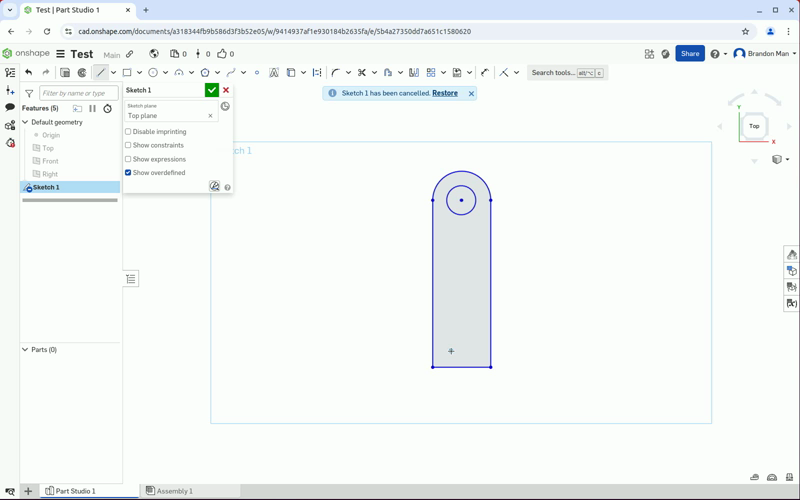
mouse_move(481, 350)
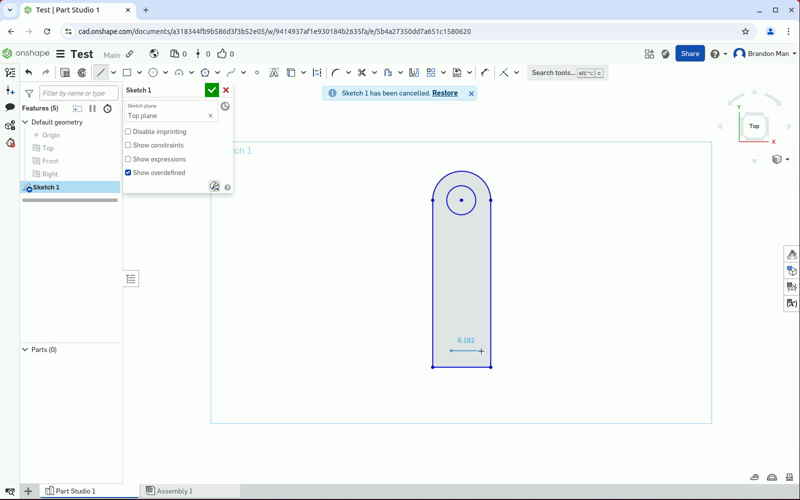
mouse_move(471, 350)
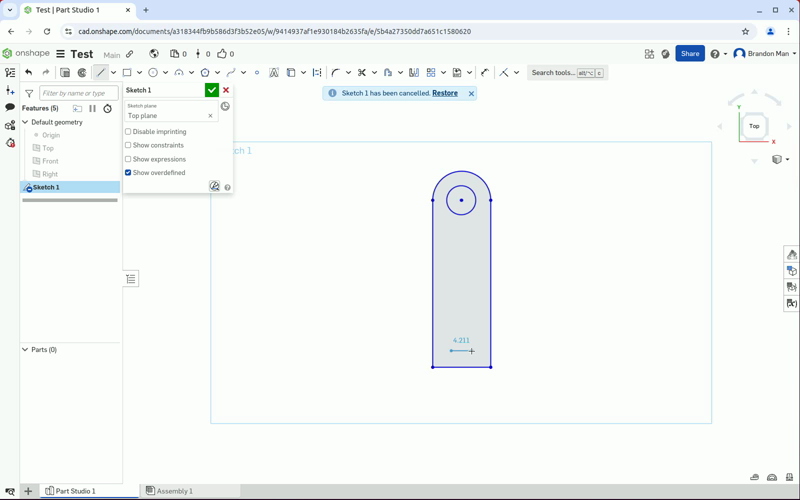
click(471, 350)
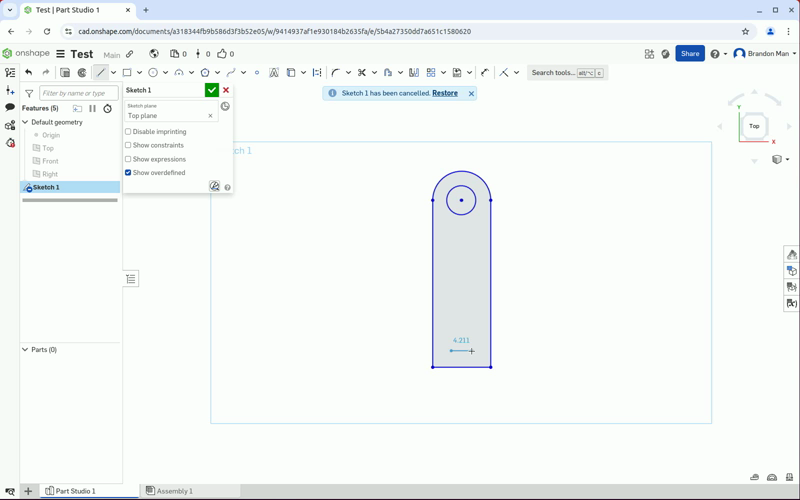
key_up(shift)
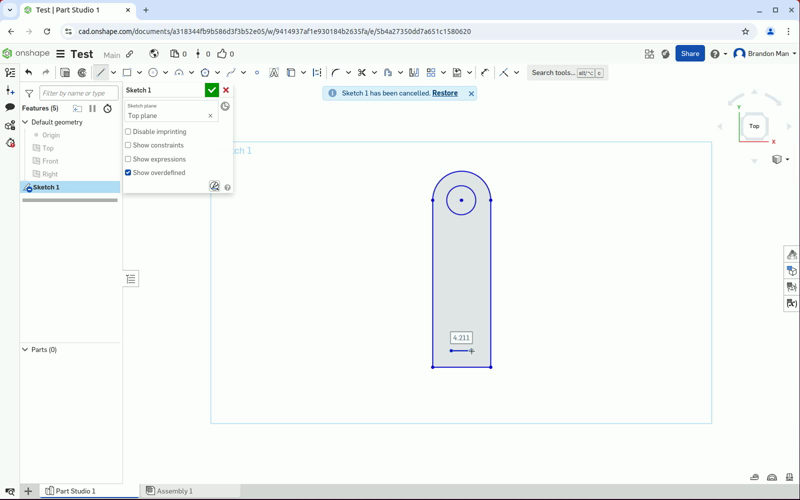
key_down(shift)
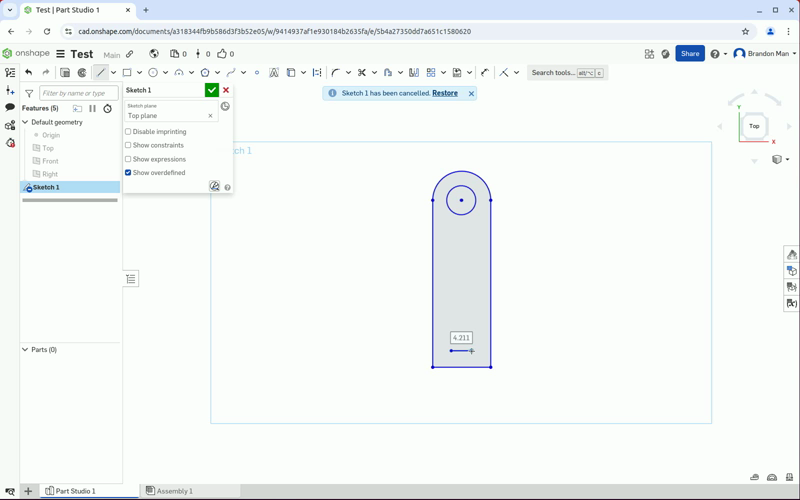
mouse_move(501, 350)
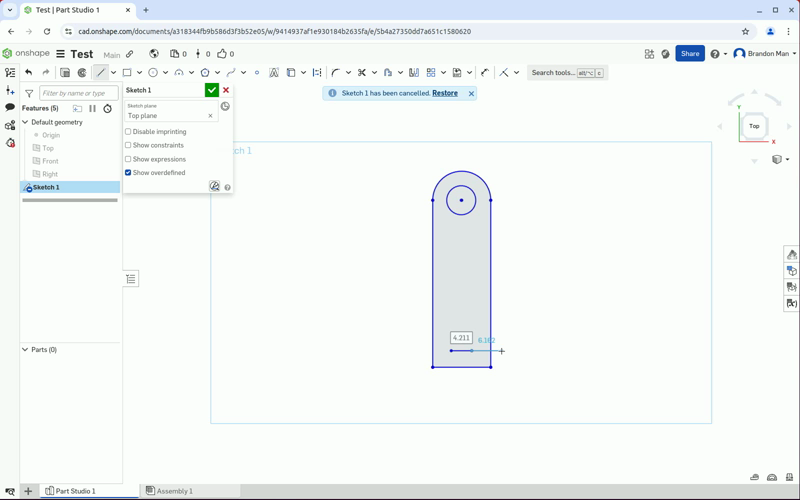
mouse_move(471, 332)
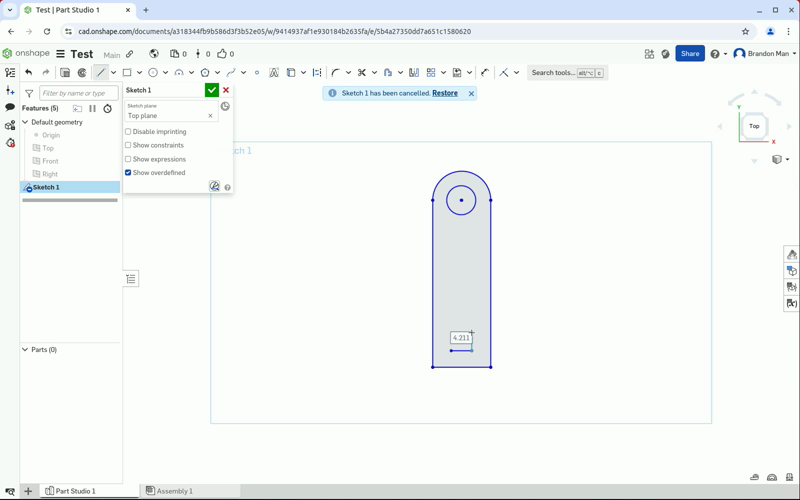
click(471, 332)
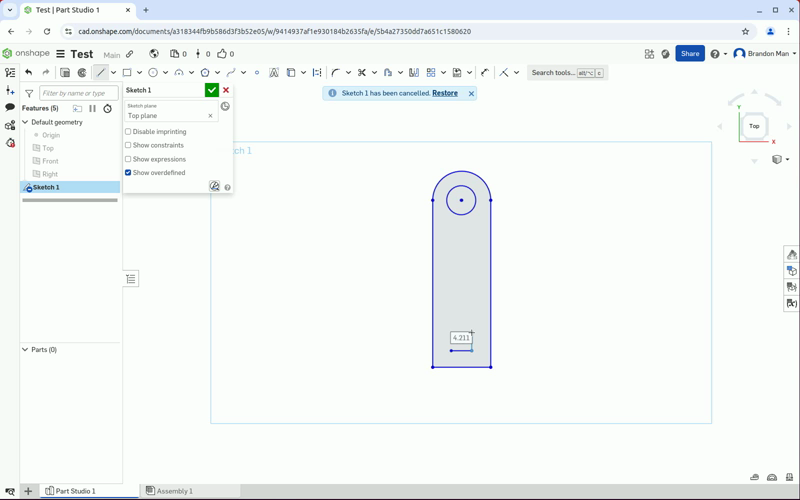
key_up(shift)
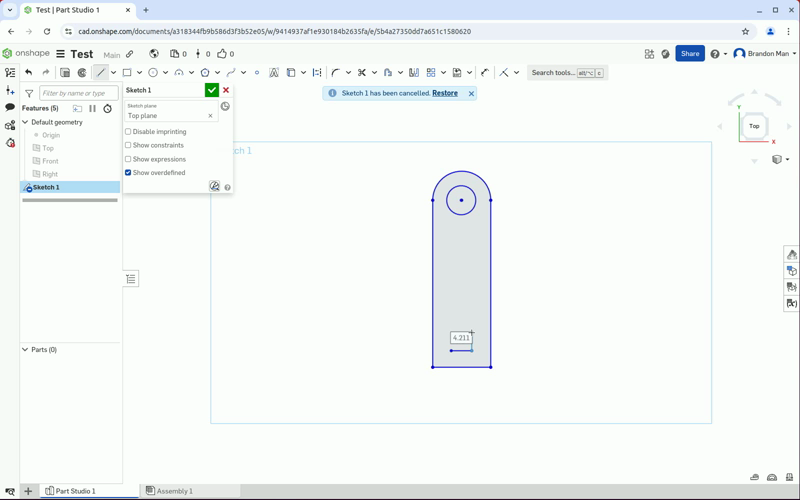
key_down(shift)
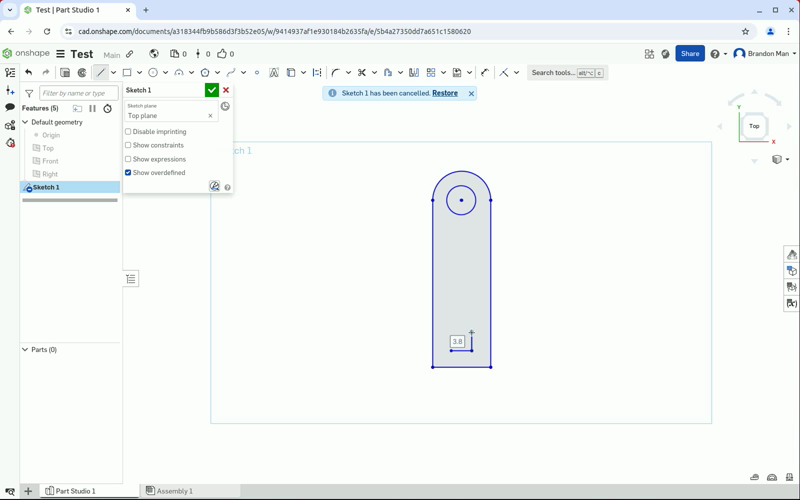
mouse_move(501, 332)
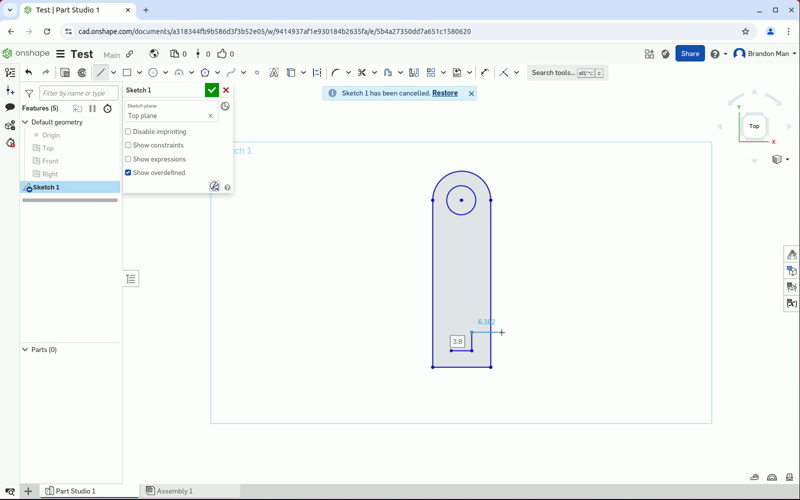
mouse_move(451, 332)
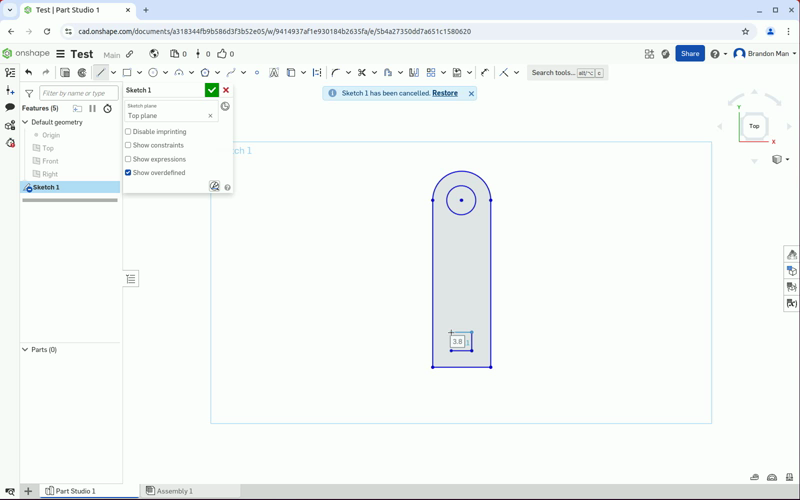
click(451, 332)
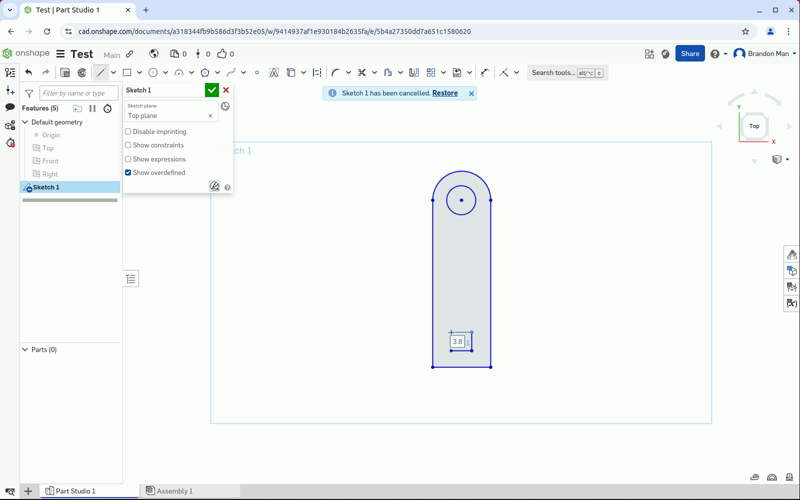
key_up(shift)
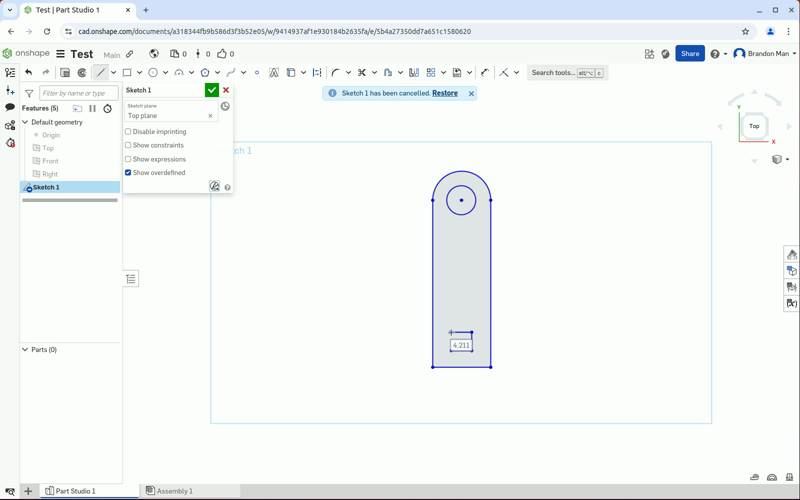
mouse_move(481, 332)
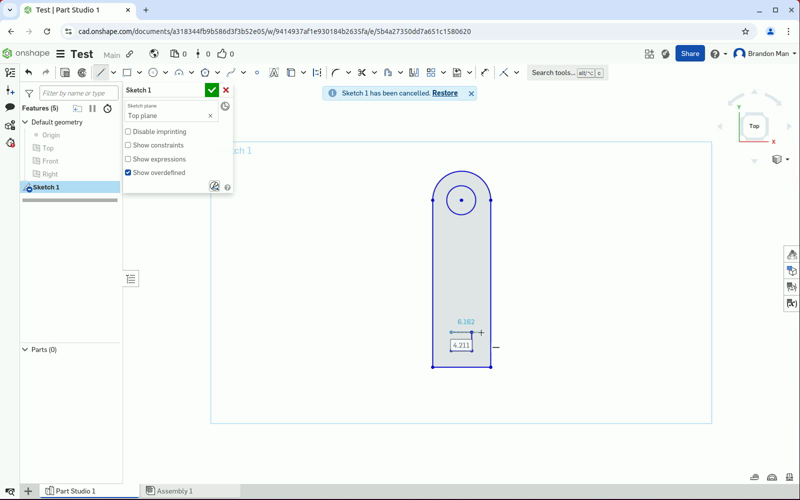
key_down(shift)
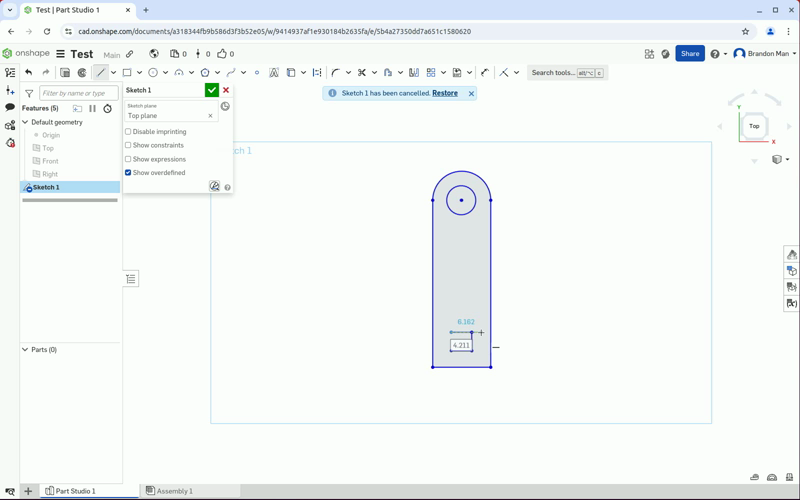
mouse_move(451, 350)
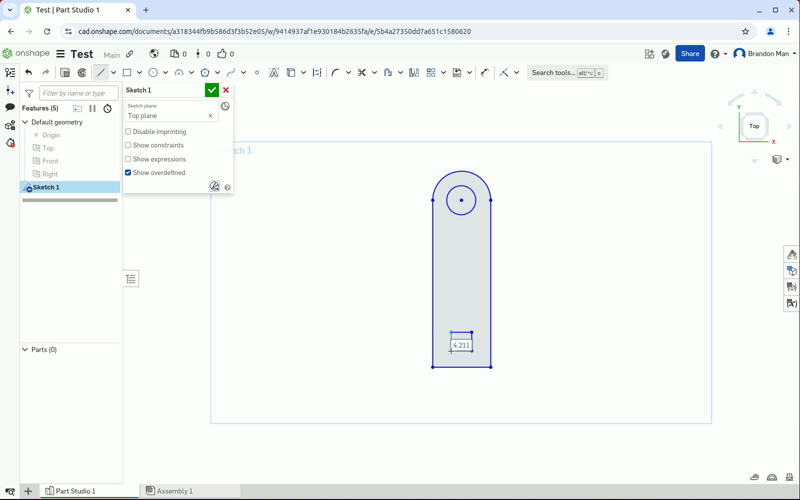
key_up(shift)
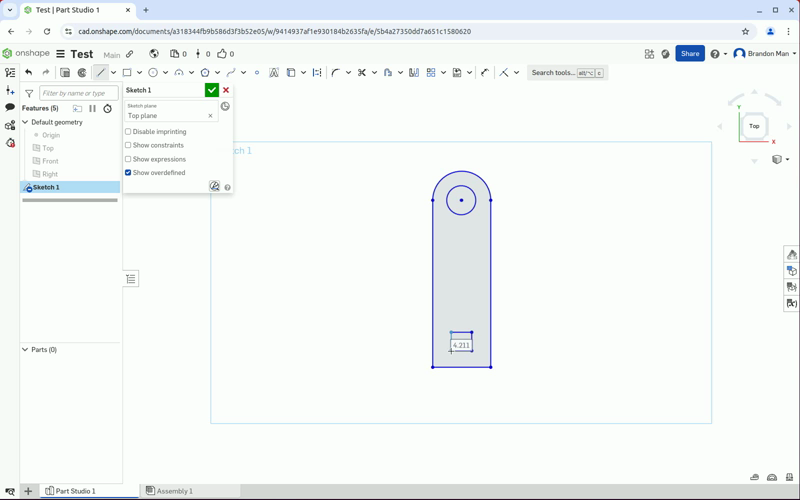
click(451, 350)
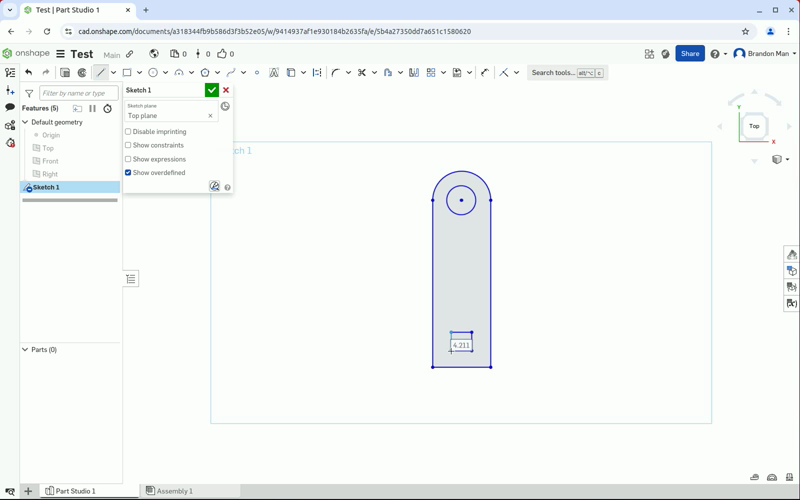
key(esc)
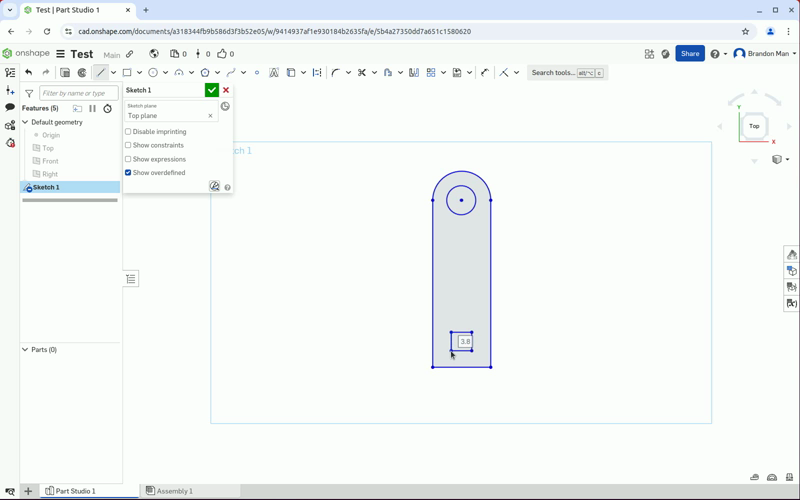
key(l)
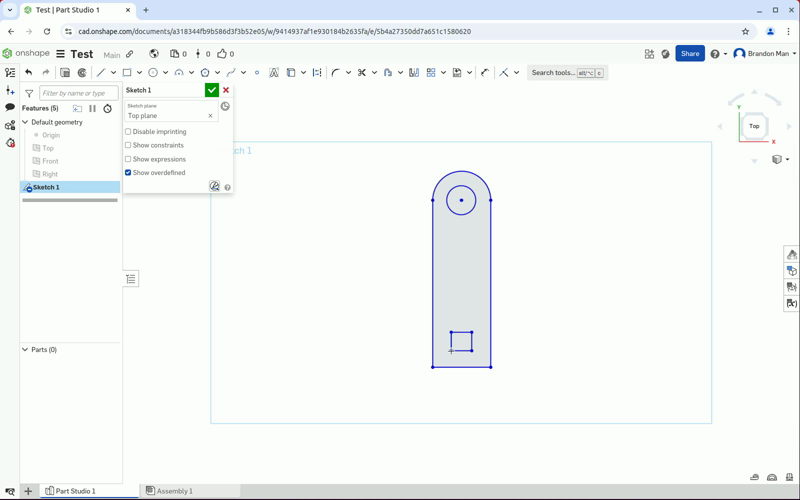
key_down(shift)
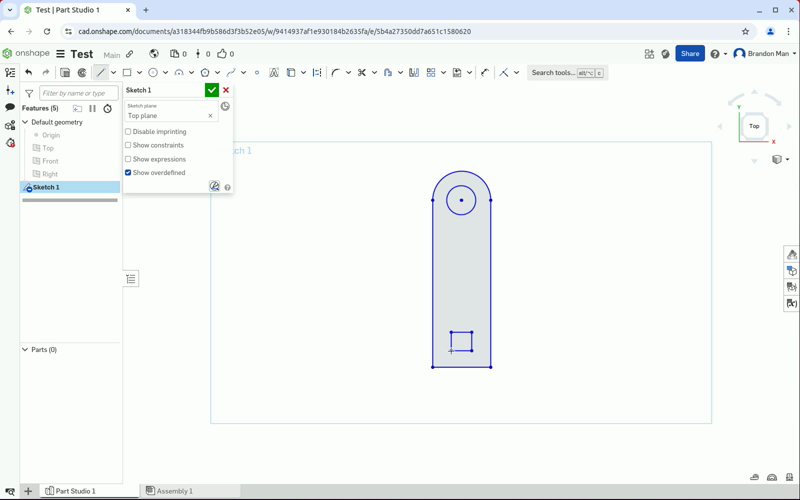
mouse_move(451, 297)
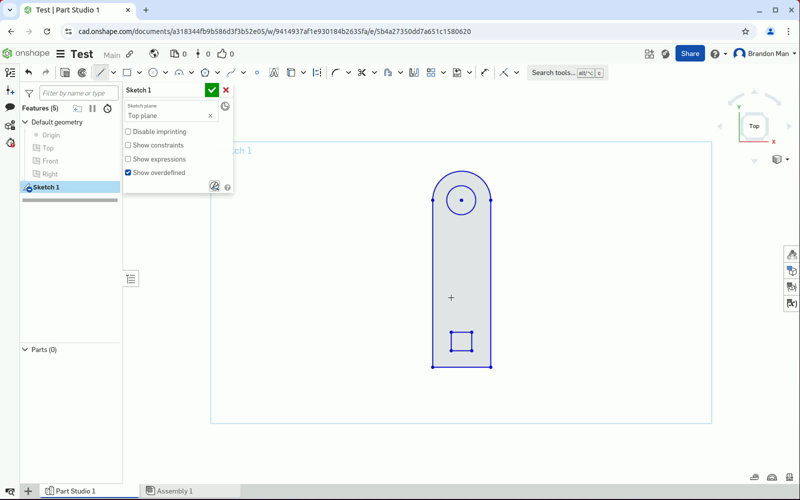
click(451, 297)
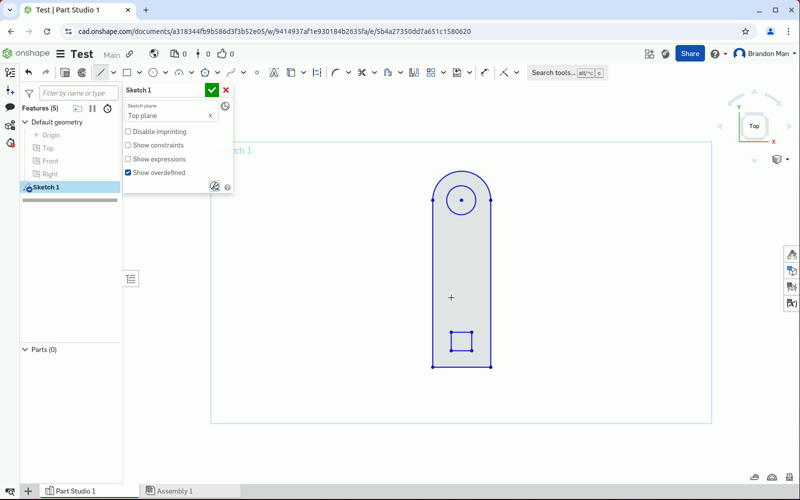
key_up(shift)
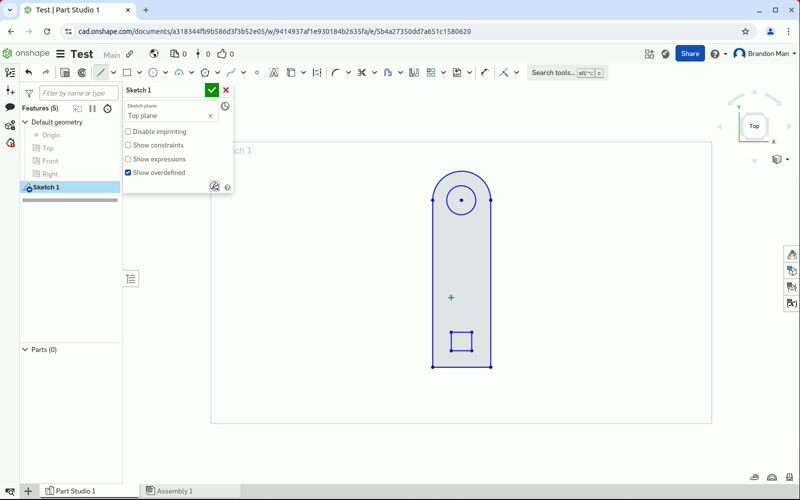
key_down(shift)
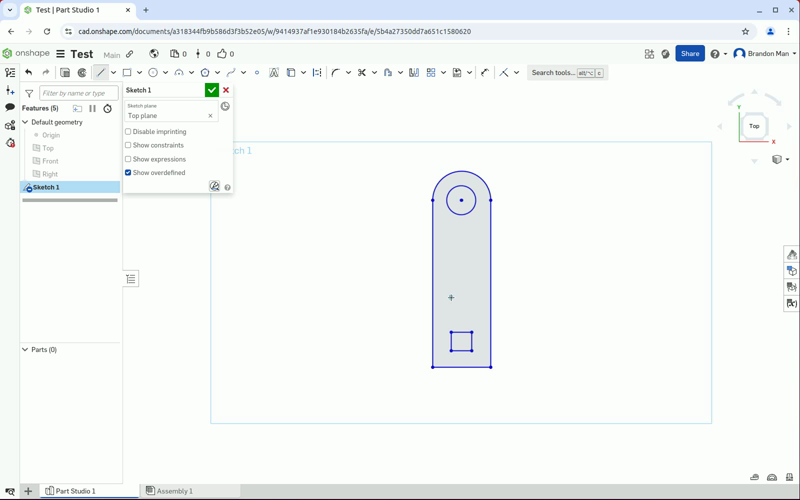
mouse_move(481, 297)
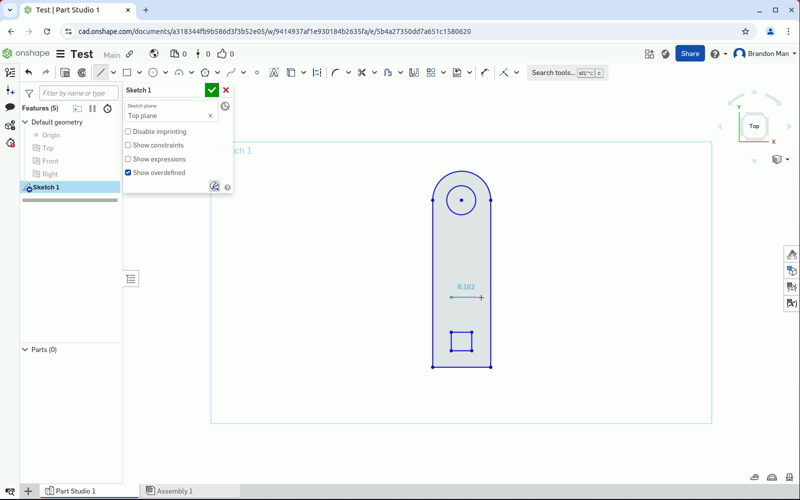
mouse_move(471, 297)
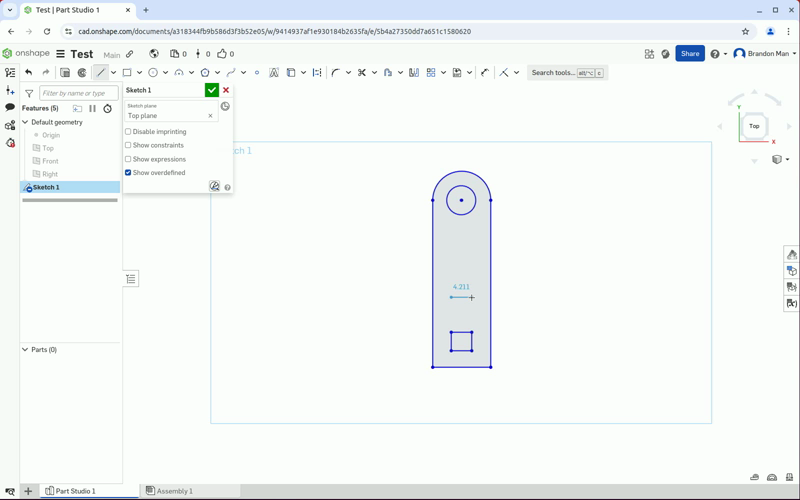
click(471, 297)
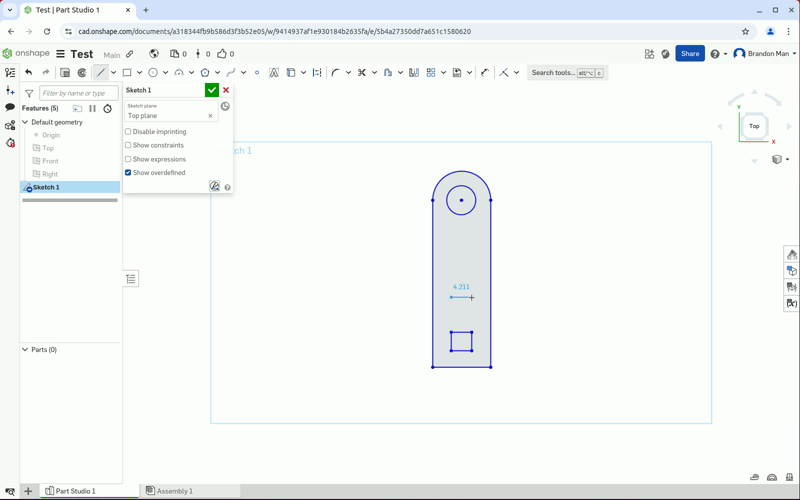
key_up(shift)
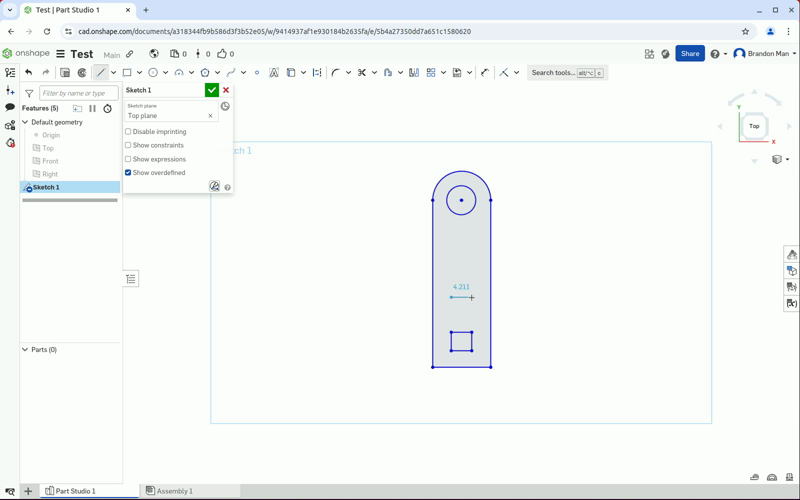
key_down(shift)
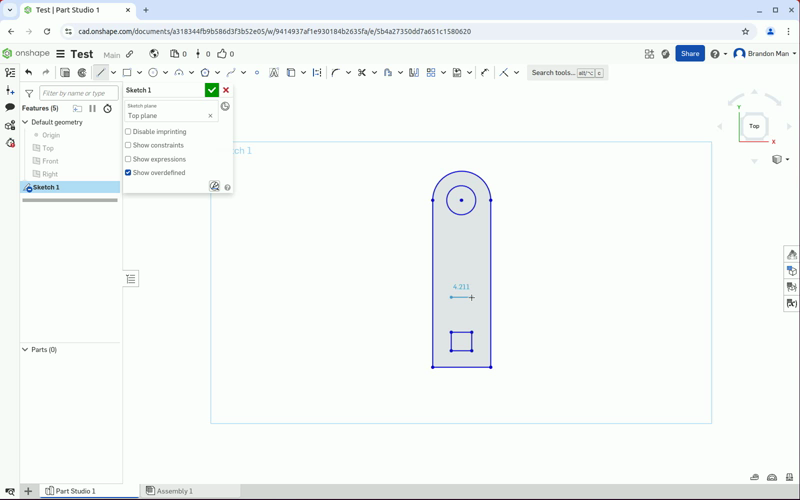
mouse_move(501, 297)
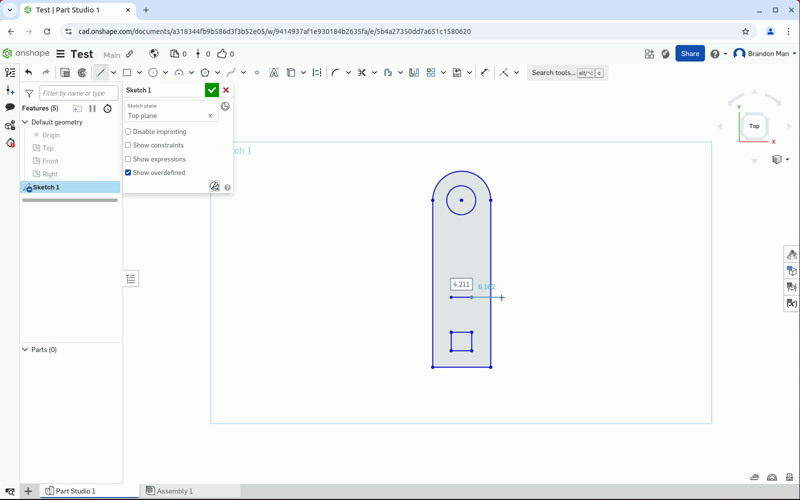
mouse_move(471, 259)
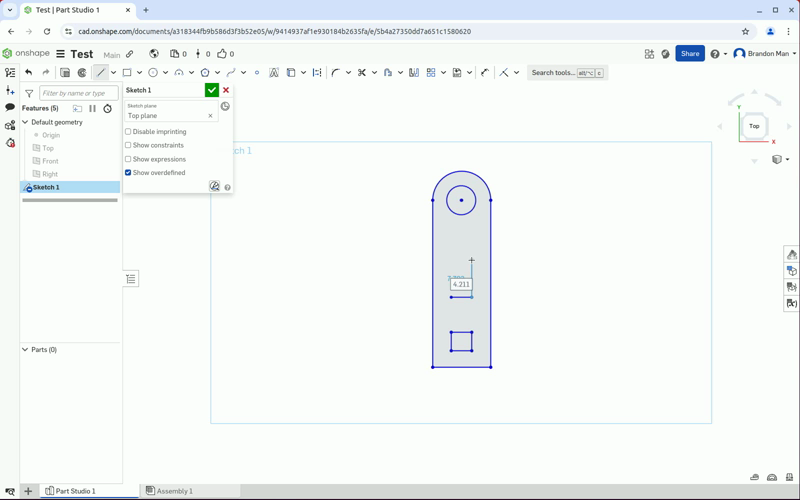
click(471, 259)
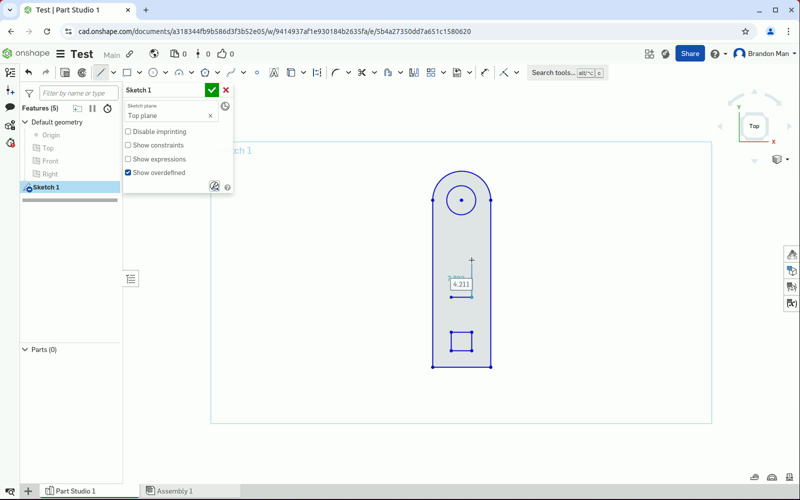
key_up(shift)
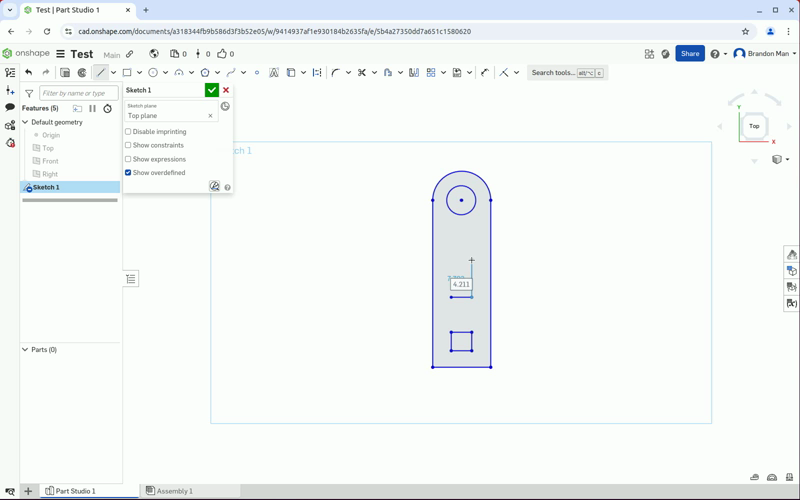
key_down(shift)
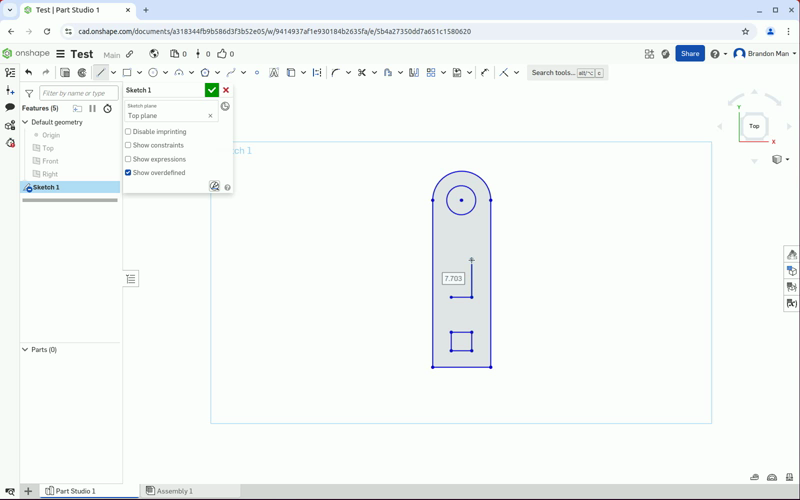
mouse_move(501, 259)
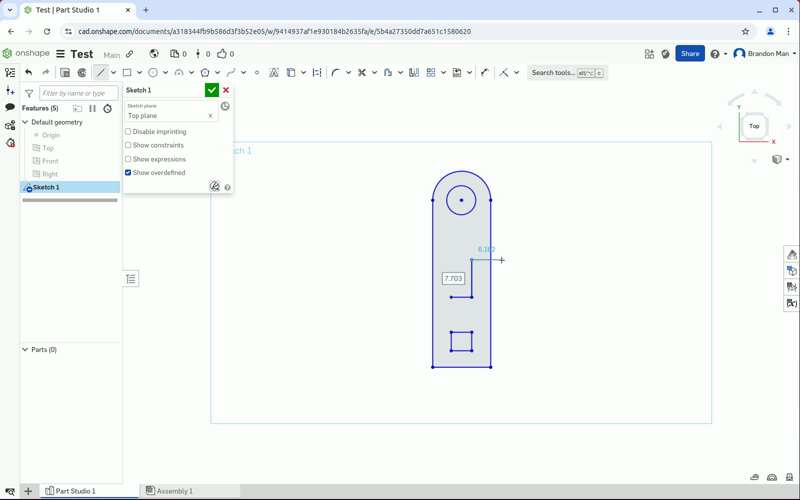
mouse_move(451, 259)
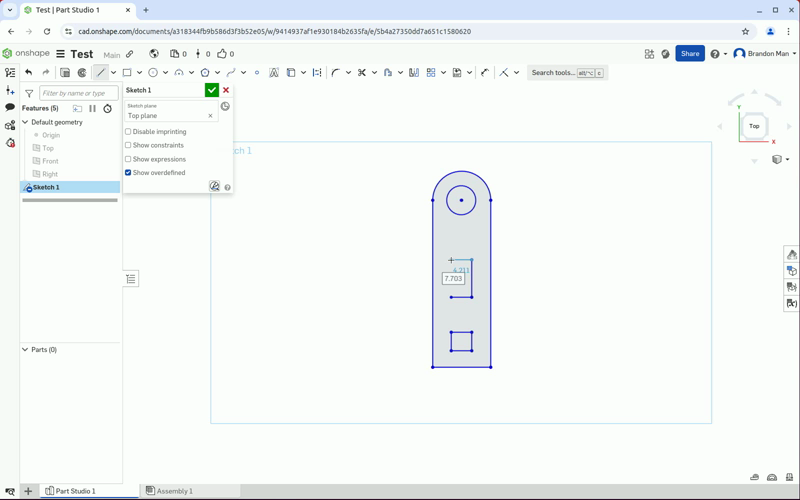
click(451, 259)
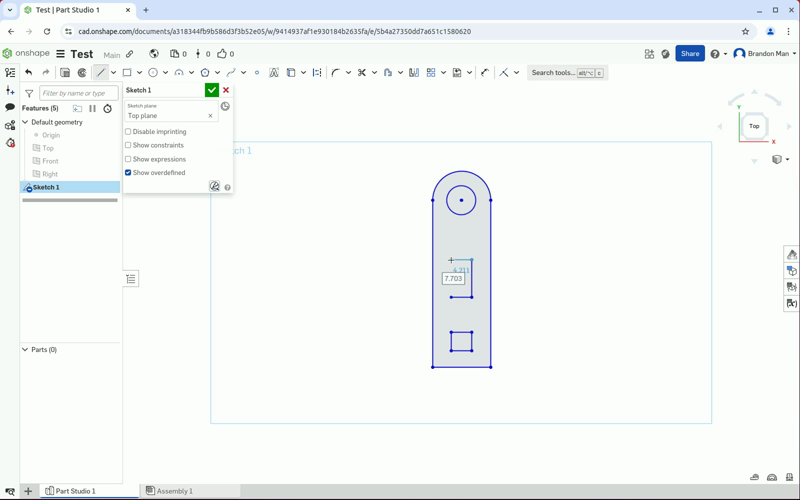
key_up(shift)
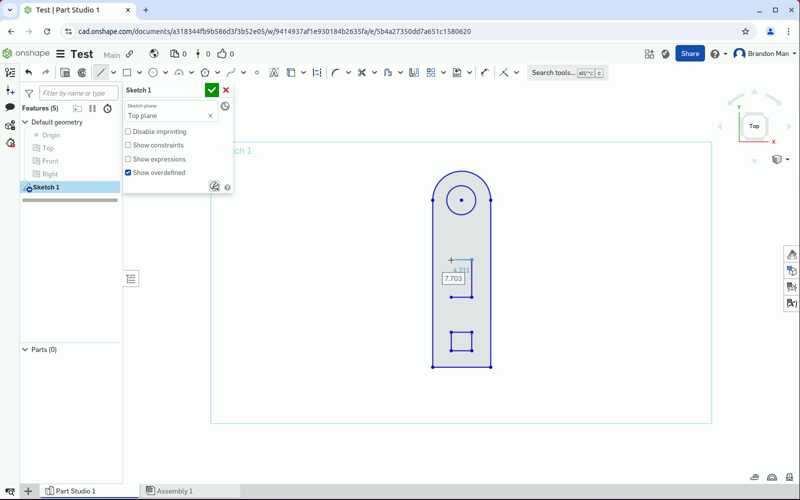
mouse_move(481, 259)
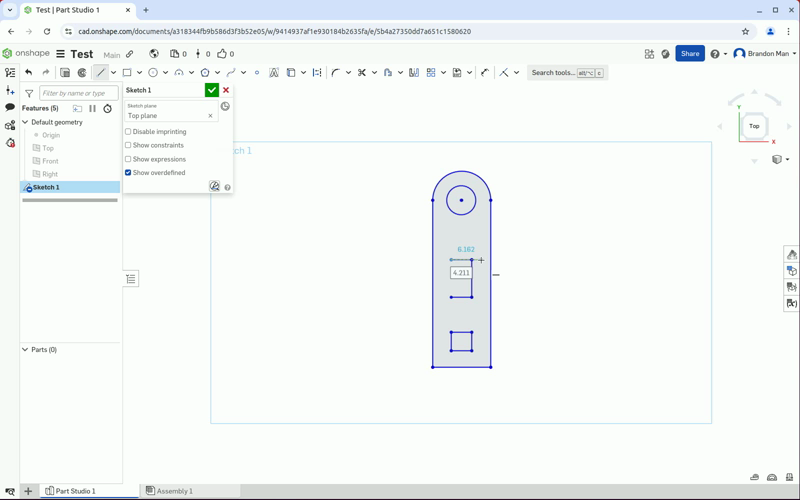
key_down(shift)
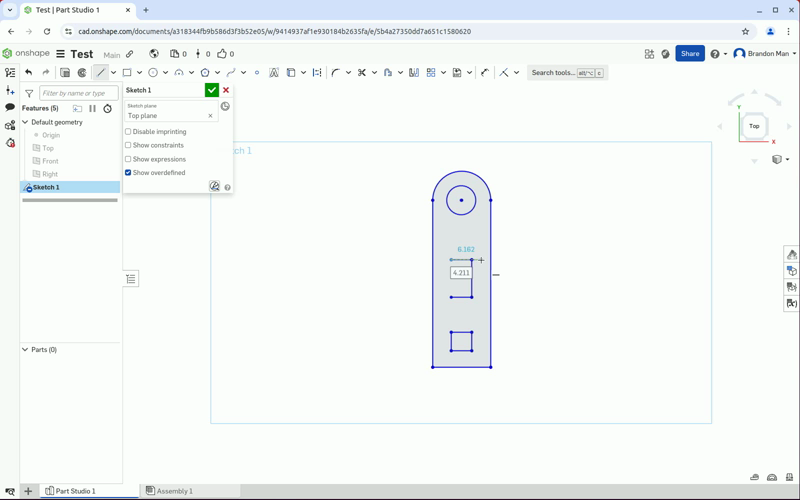
mouse_move(451, 297)
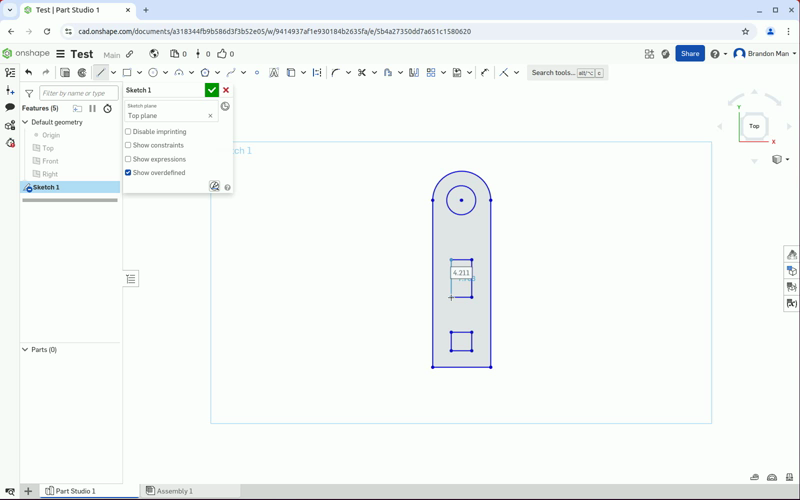
key_up(shift)
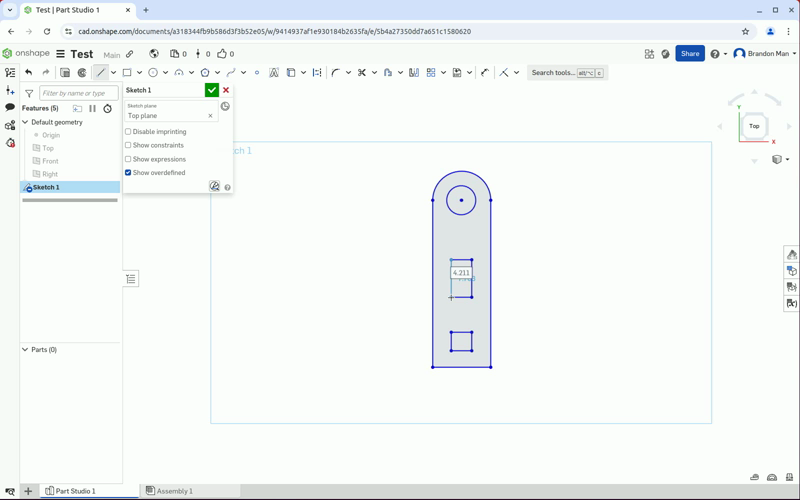
click(451, 297)
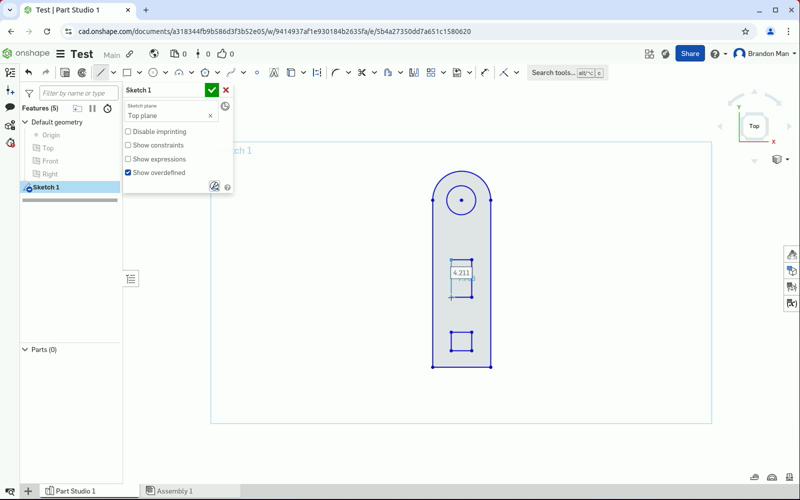
key(esc)
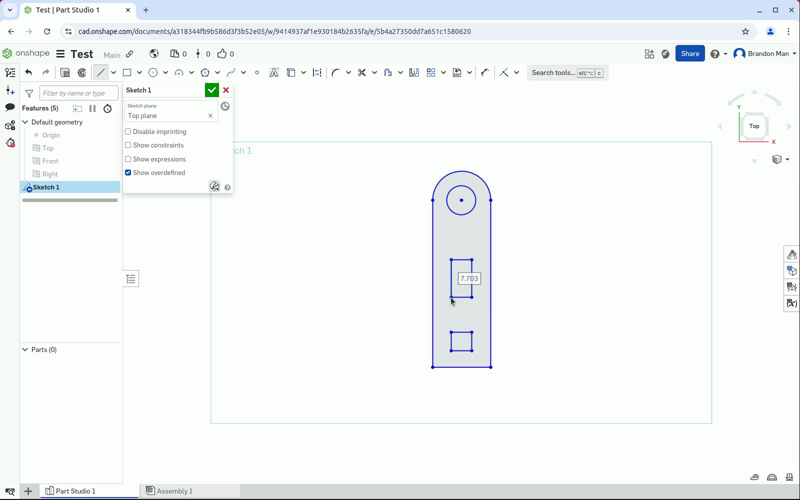
mouse_move(474, 222)
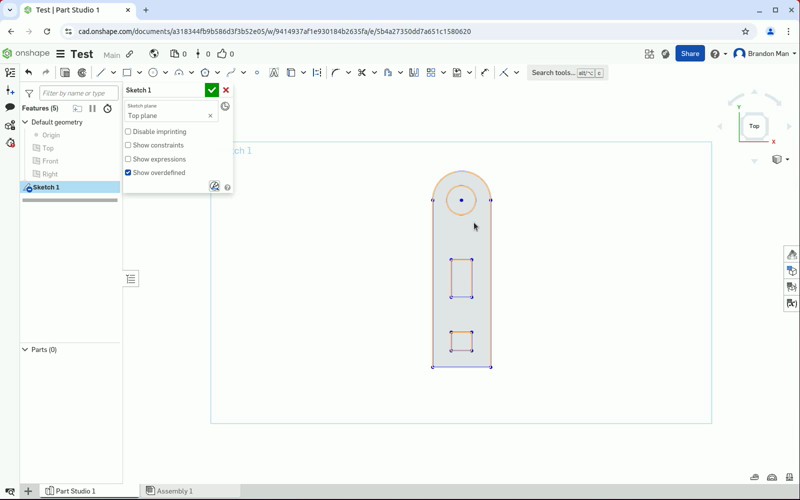
click(474, 222)
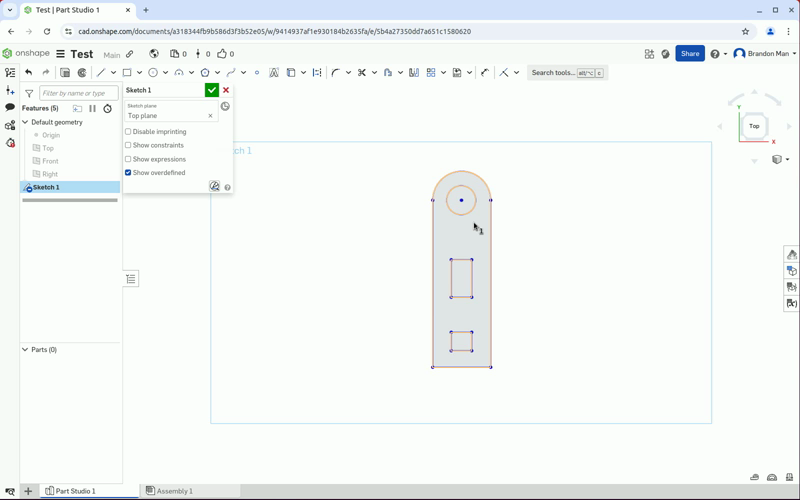
mouse_move(73, 352)
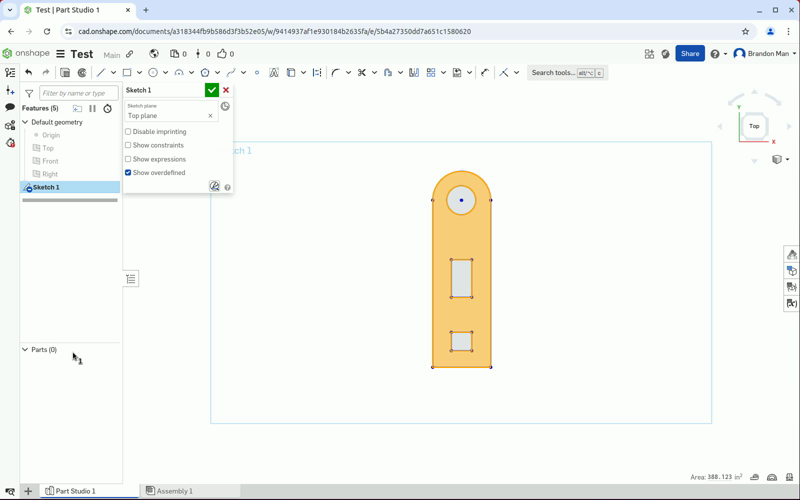
key(shift+y)
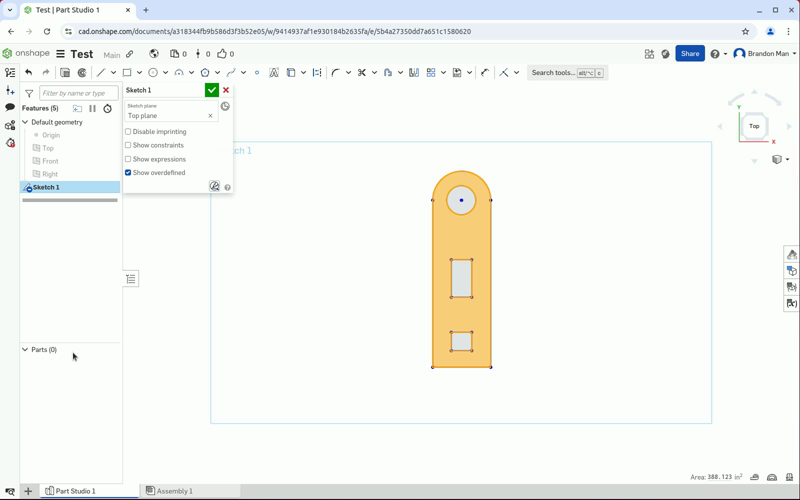
key(shift+e)
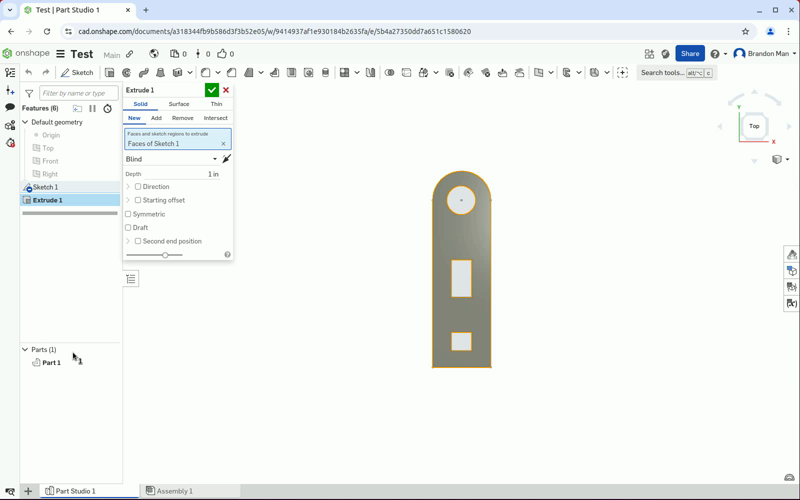
mouse_move(143, 106)
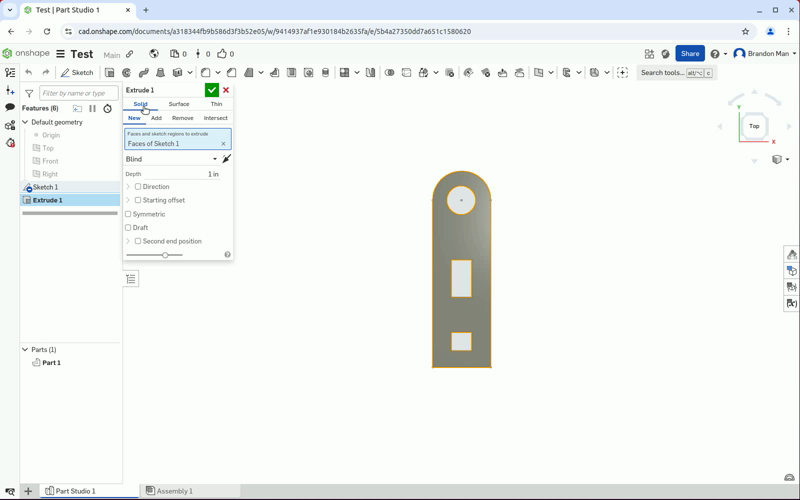
click(143, 106)
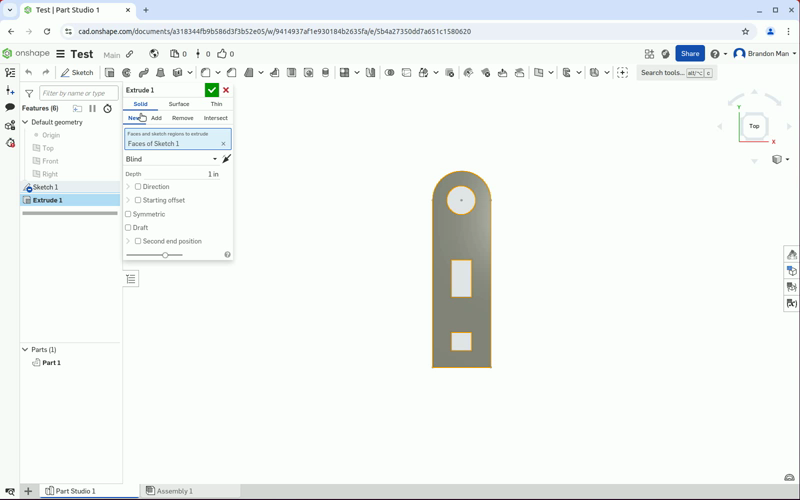
mouse_move(137, 120)
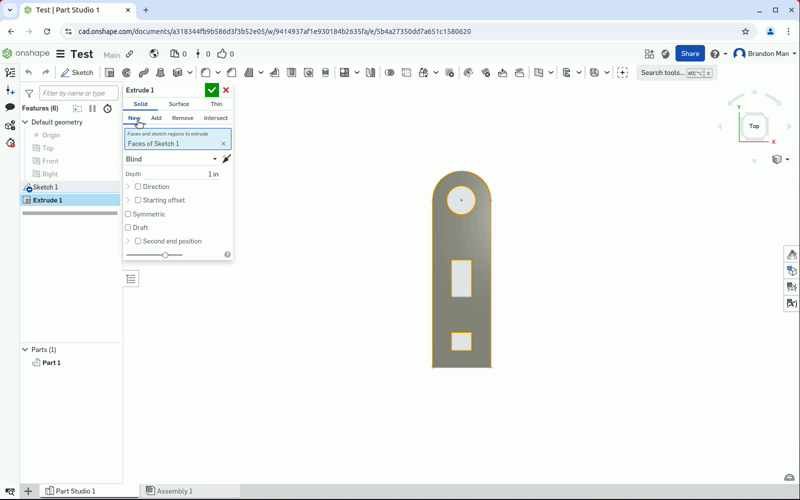
click(137, 120)
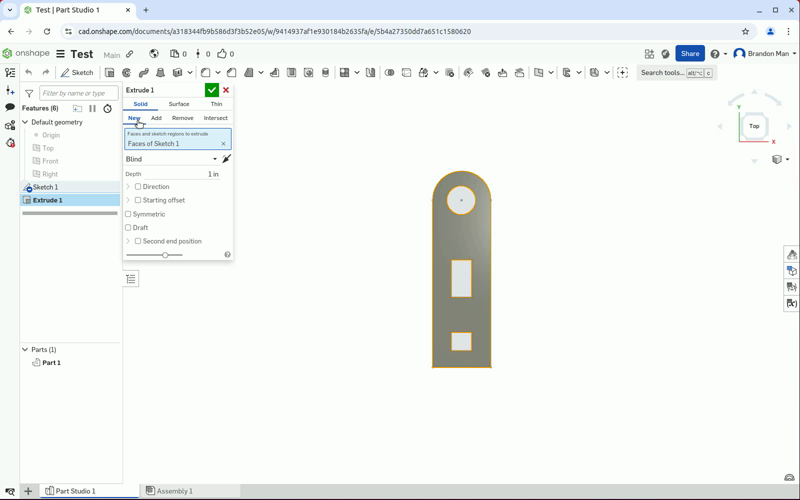
key(tab, 4)
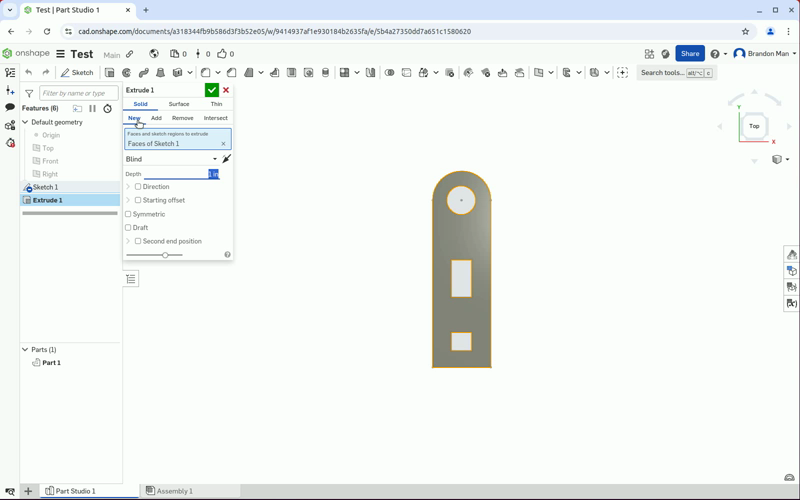
text(3.37)
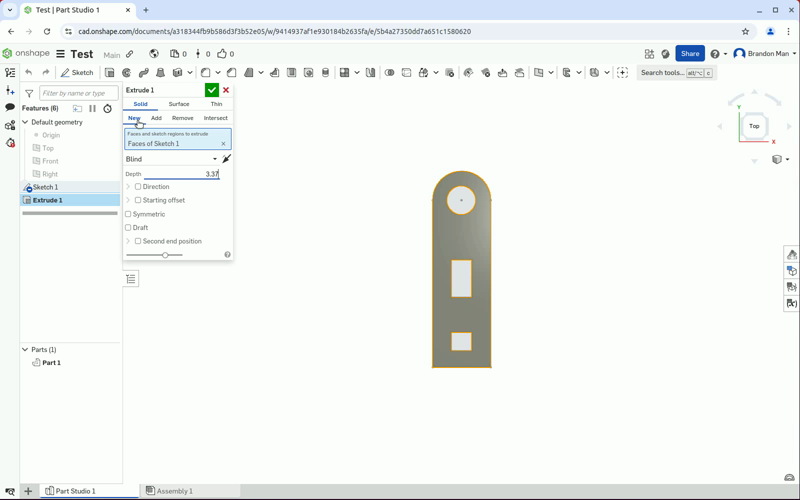
key(enter)
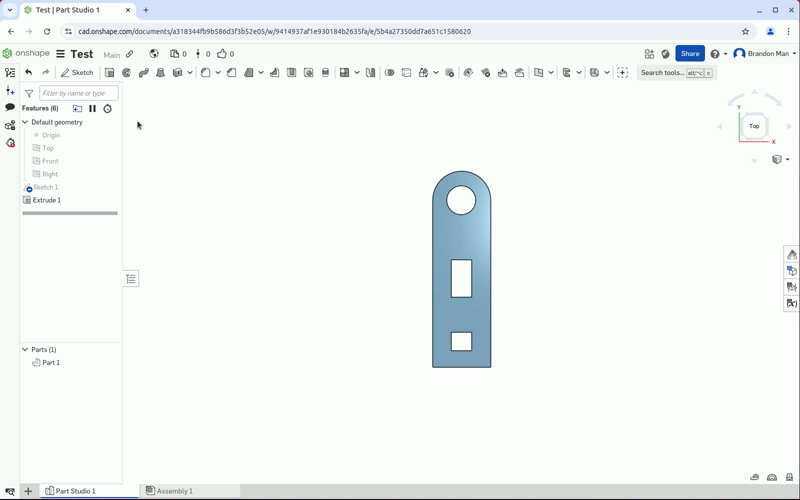
key(shift+h)
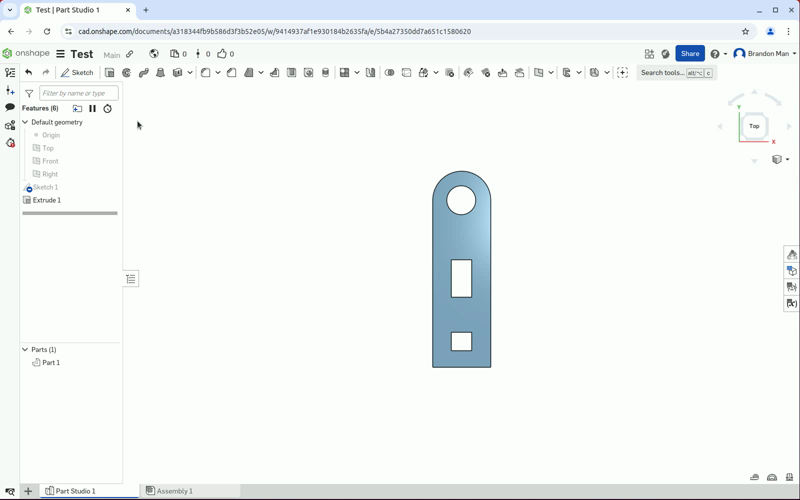
key(shift+h)
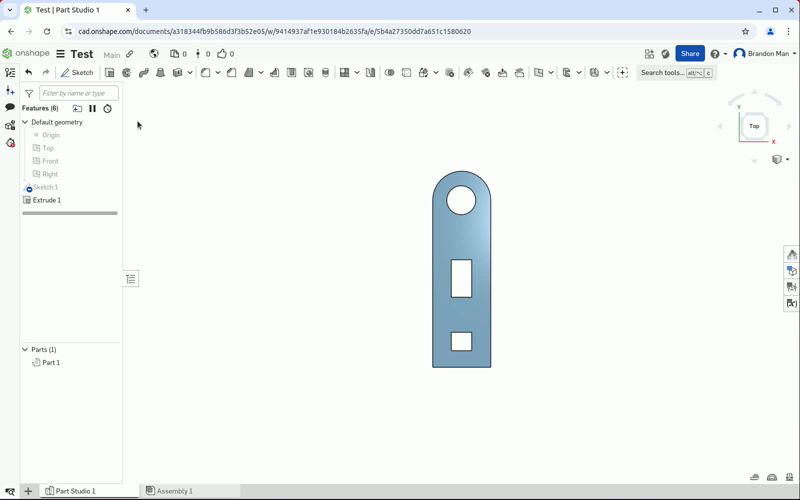
mouse_move(73, 189)
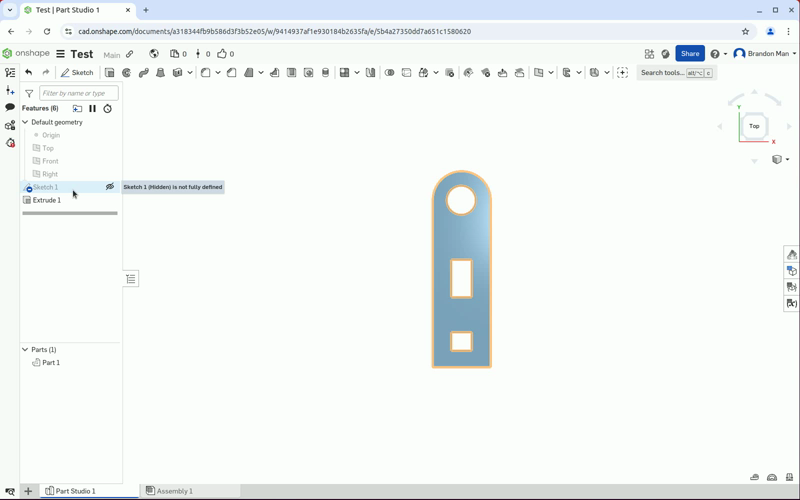
click(73, 189)
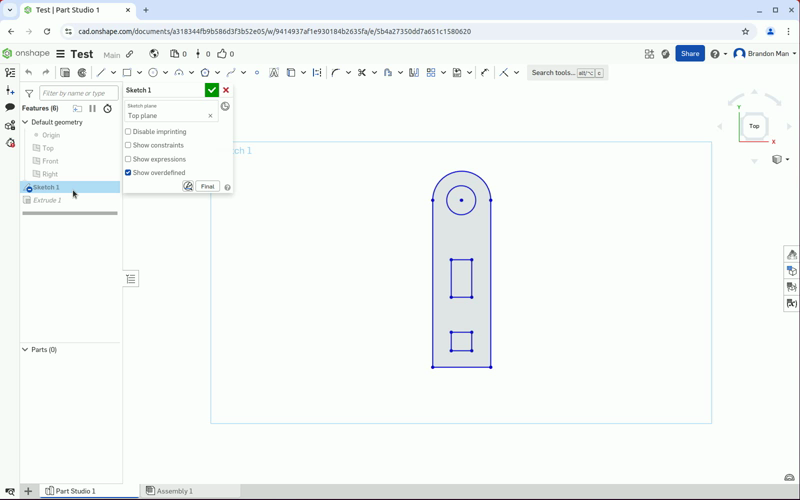
mouse_move(229, 92)
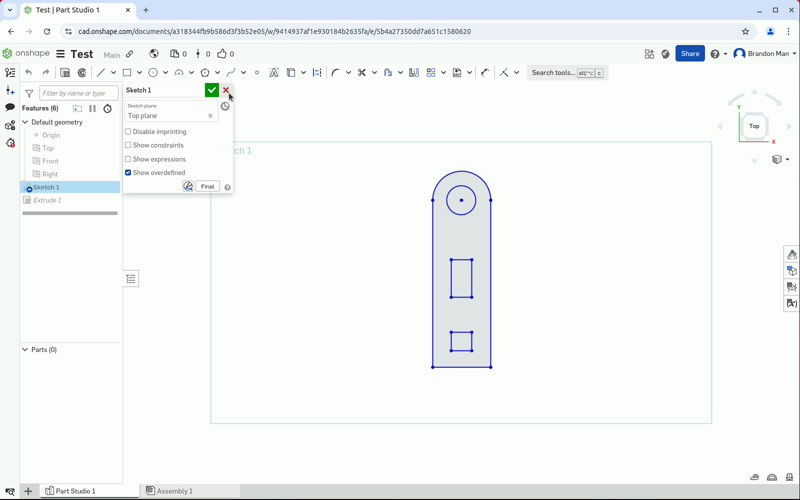
click(229, 92)
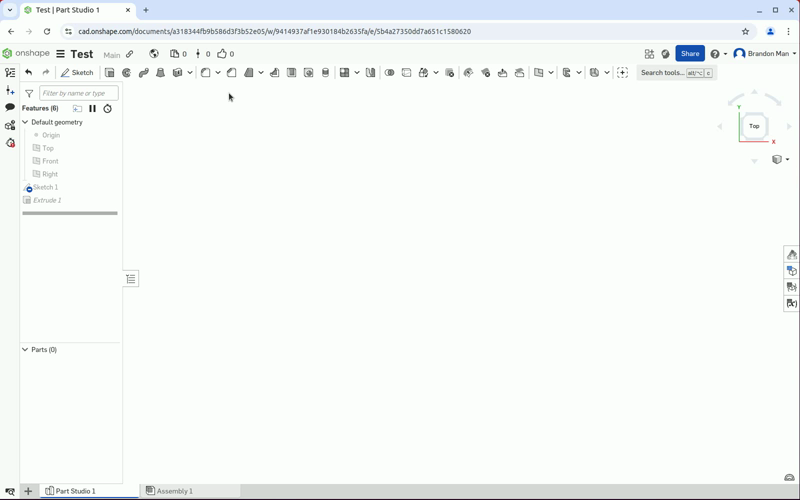
mouse_move(541, 75)
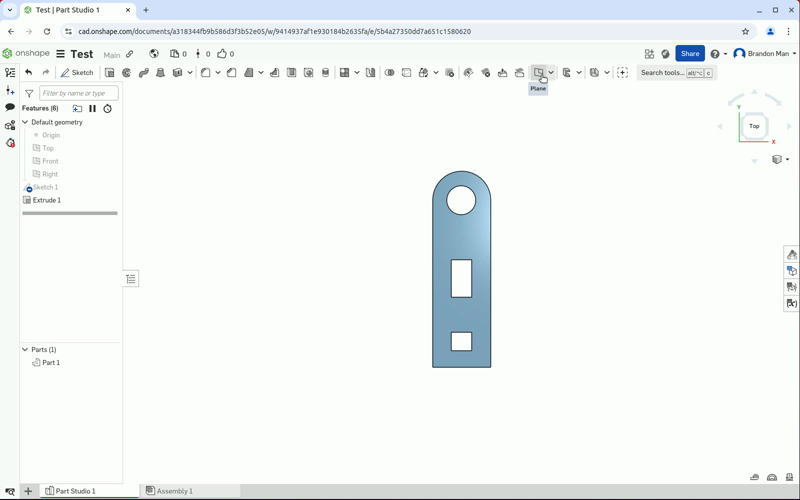
click(541, 75)
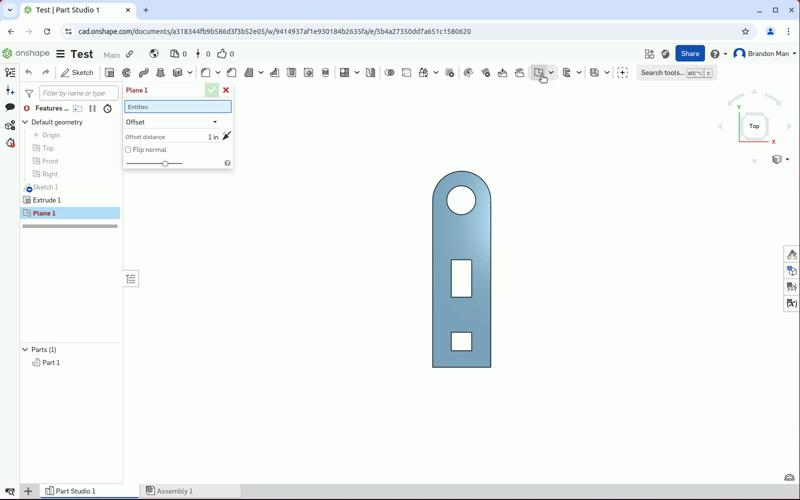
mouse_move(73, 150)
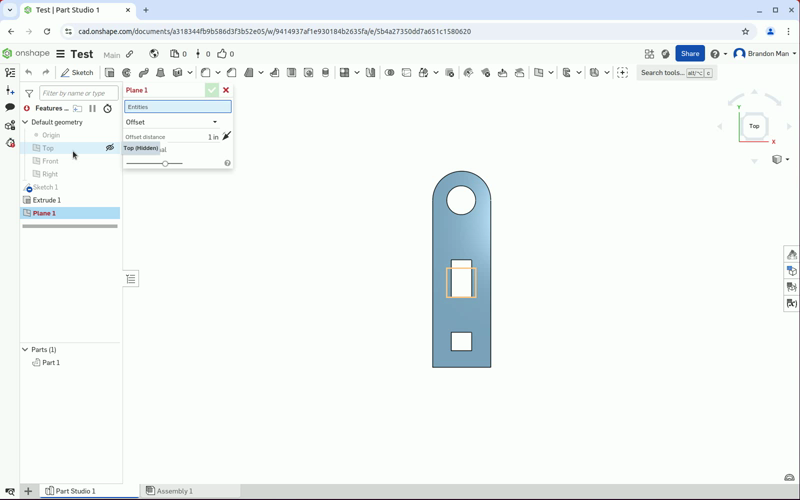
click(73, 150)
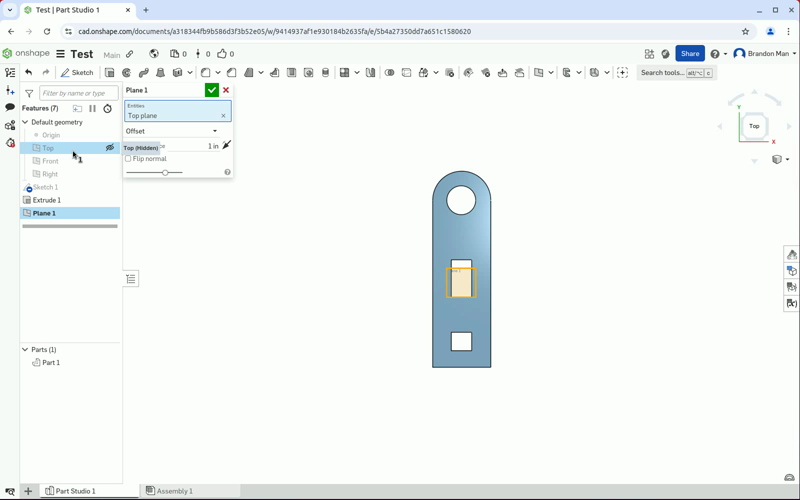
key(tab, 2)
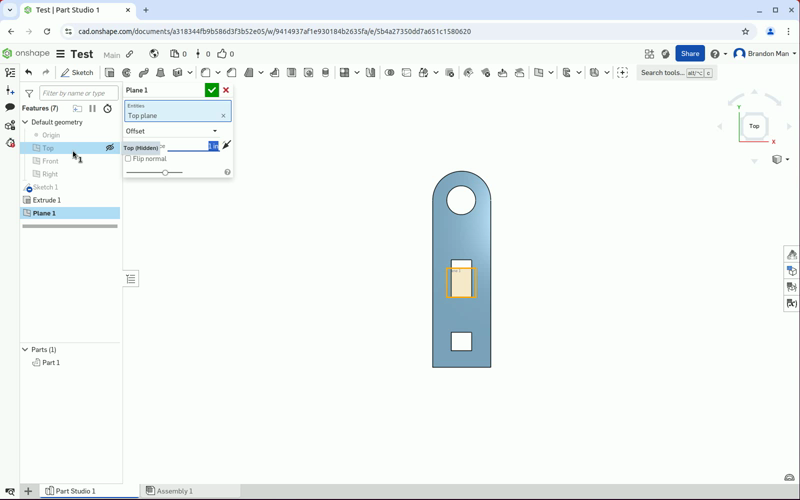
text(3.358)
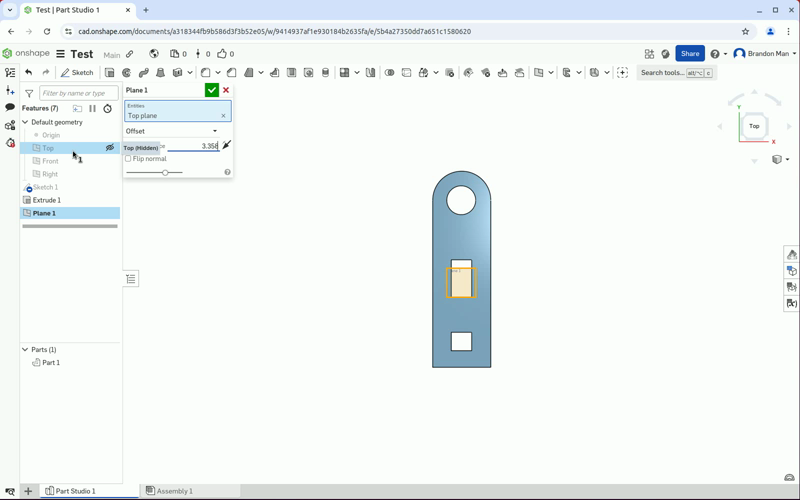
key(enter, 2)
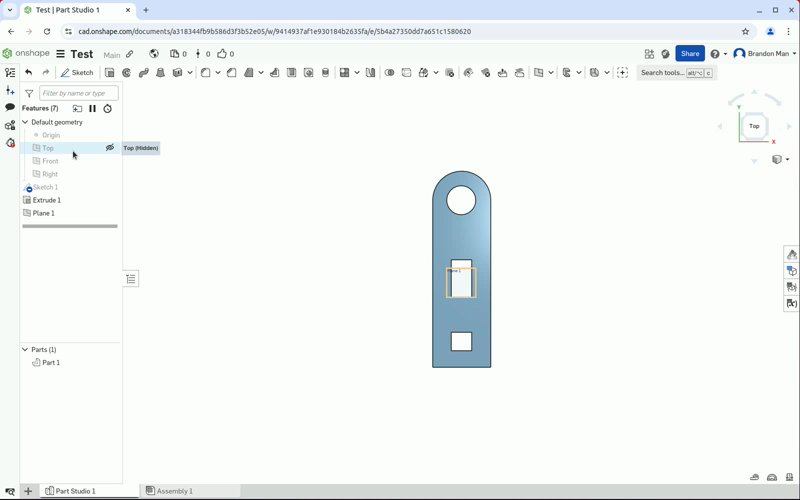
key(shift+s)
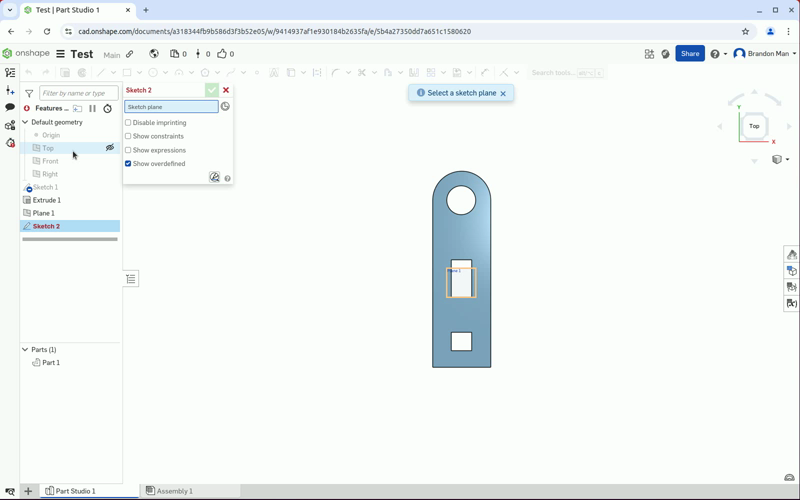
mouse_move(73, 215)
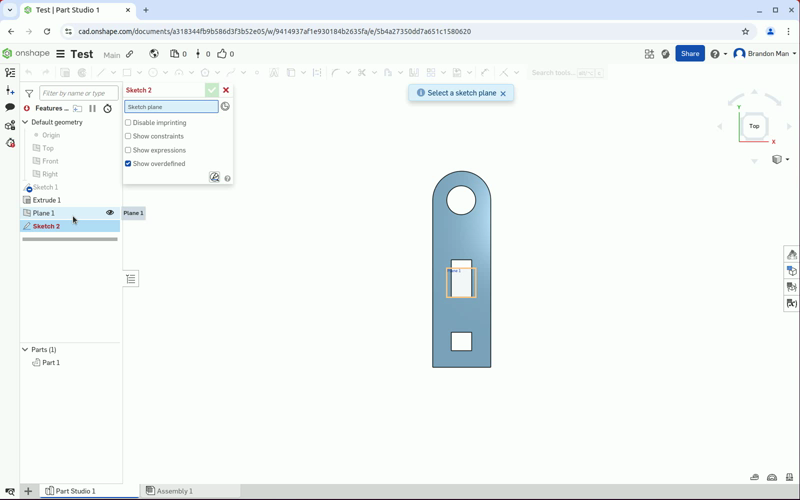
click(73, 215)
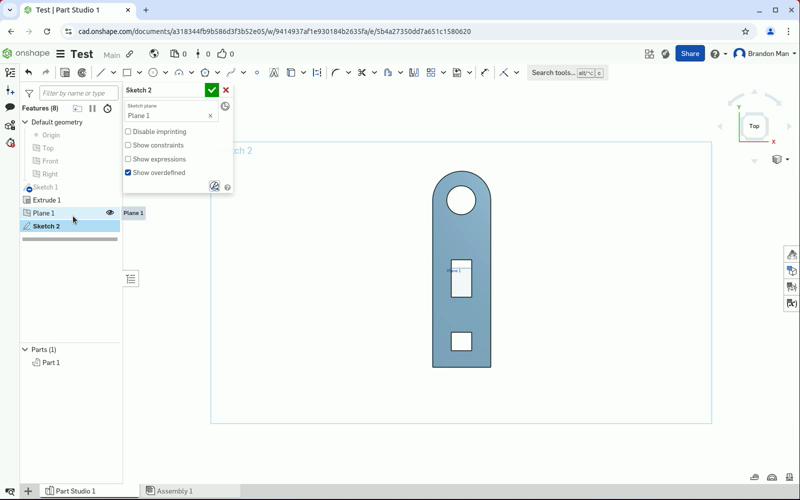
mouse_move(73, 352)
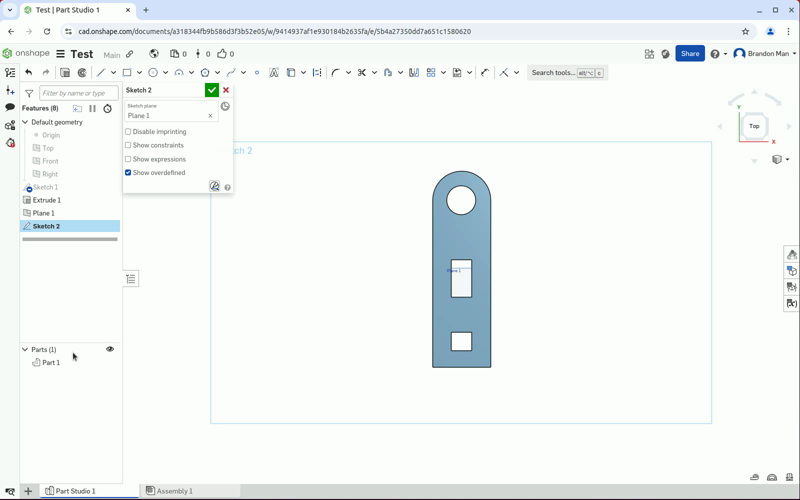
key(y)
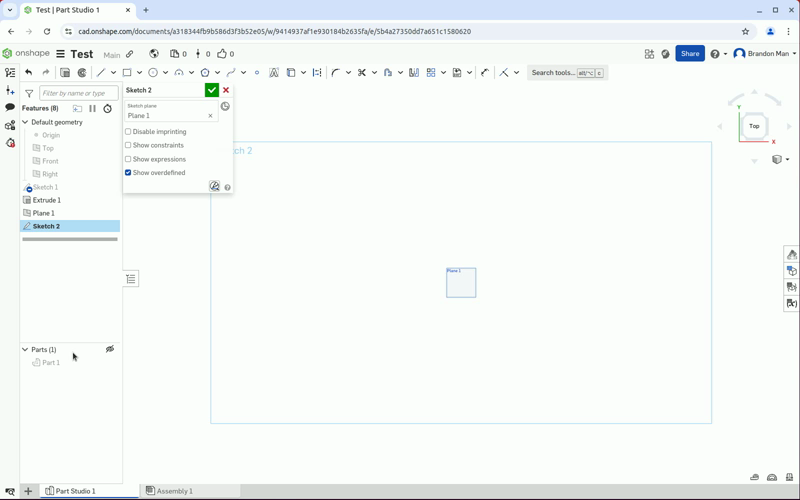
key(l)
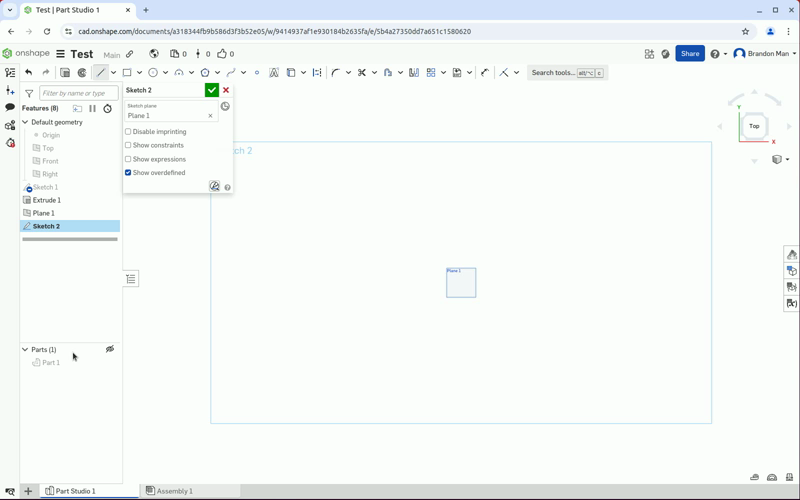
key_down(shift)
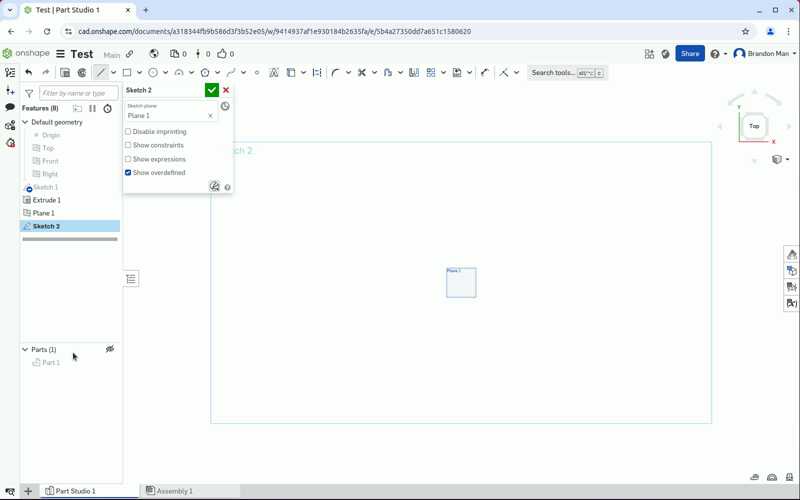
mouse_move(481, 367)
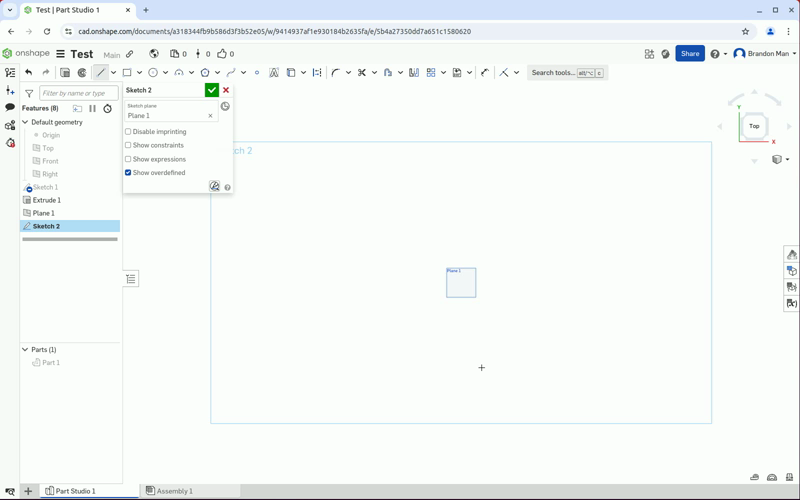
click(481, 367)
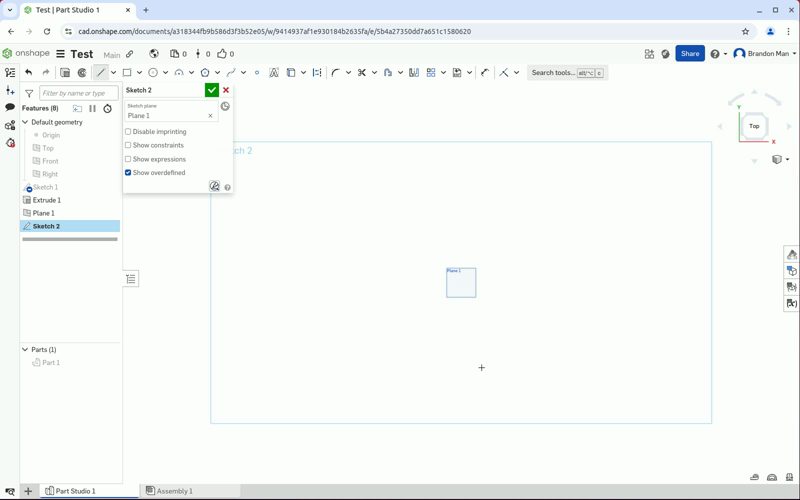
key_up(shift)
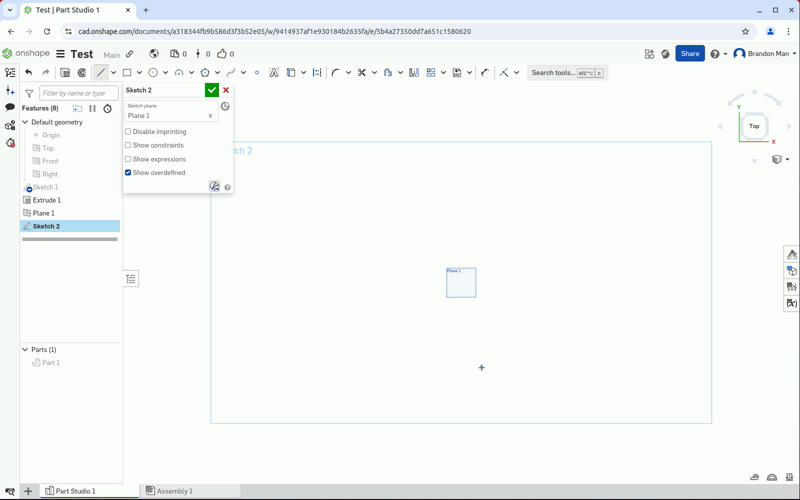
key_down(shift)
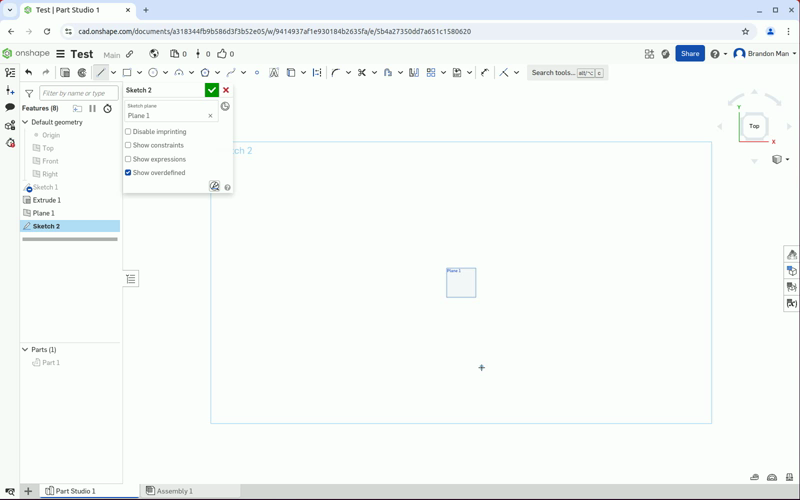
mouse_move(511, 367)
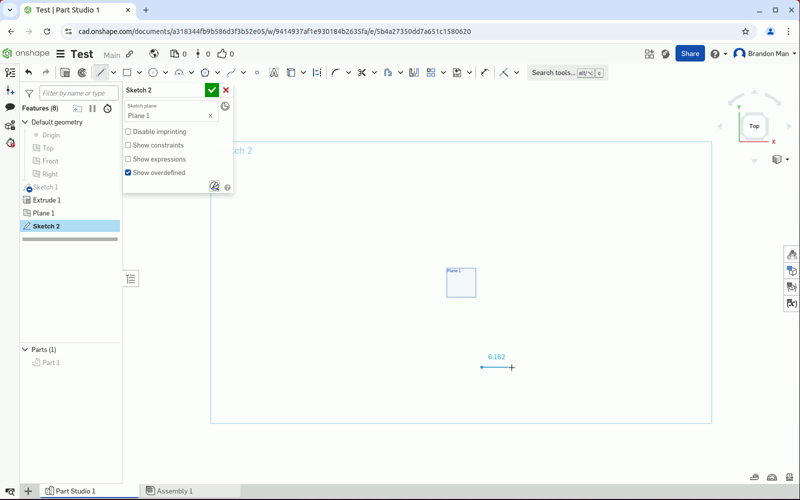
mouse_move(489, 367)
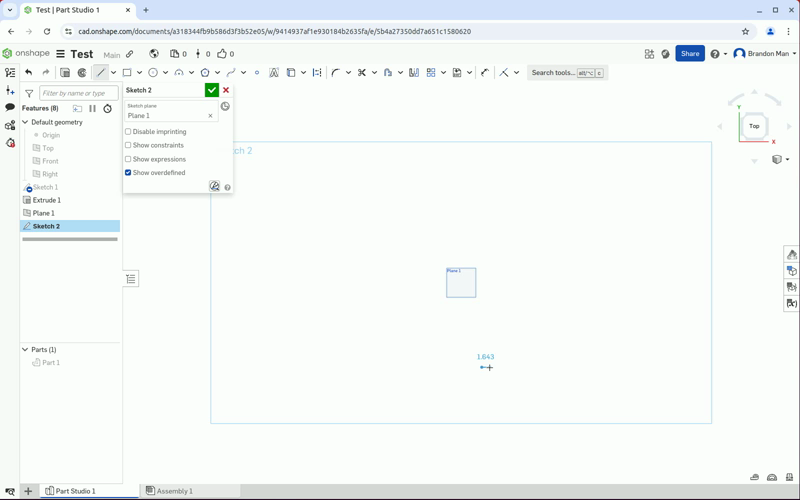
click(489, 367)
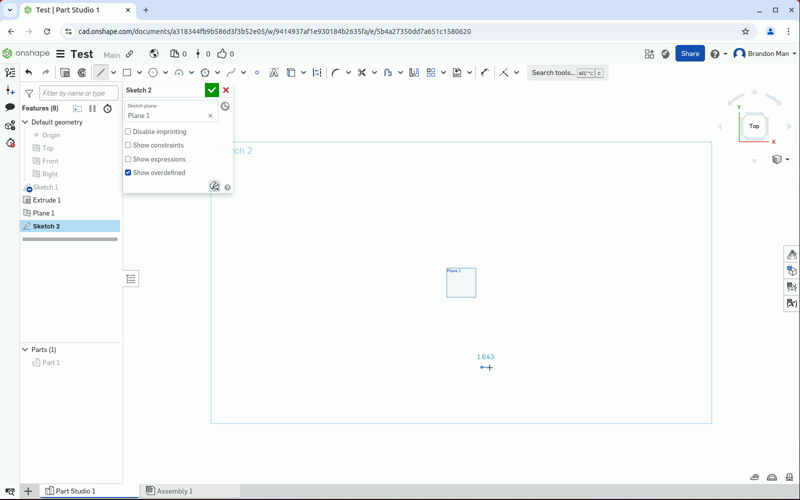
key_up(shift)
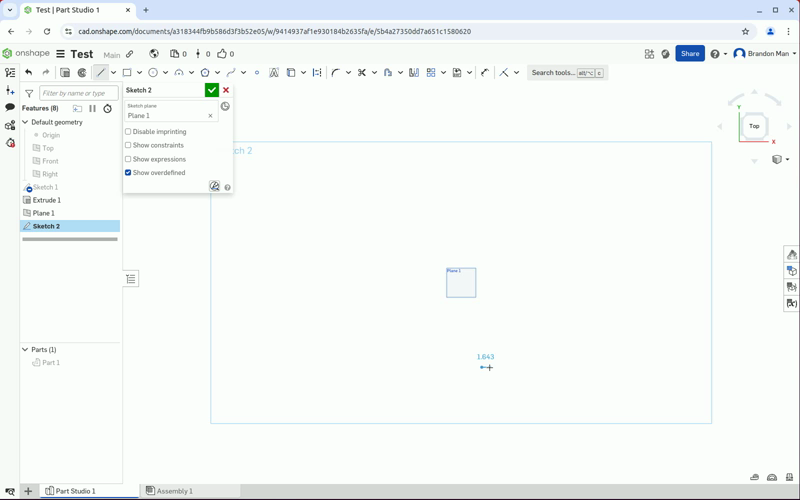
key_down(shift)
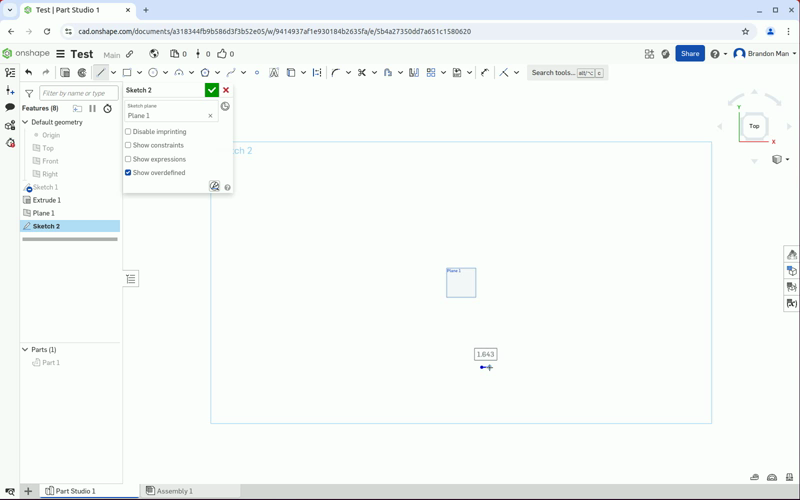
mouse_move(489, 291)
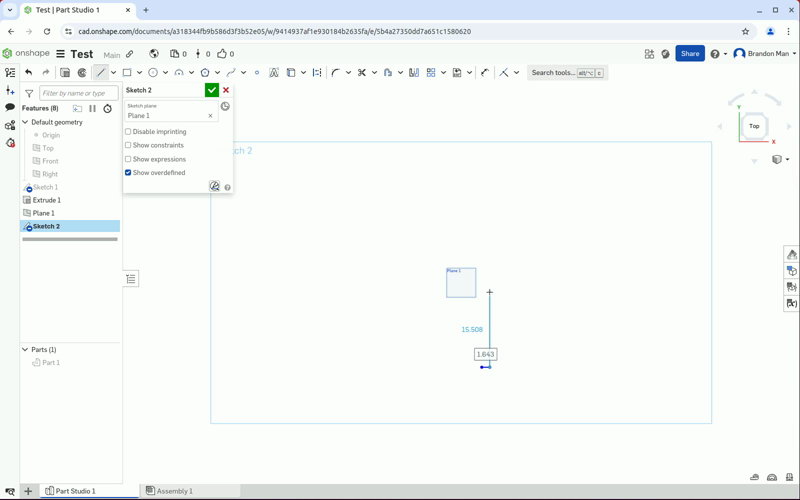
click(489, 291)
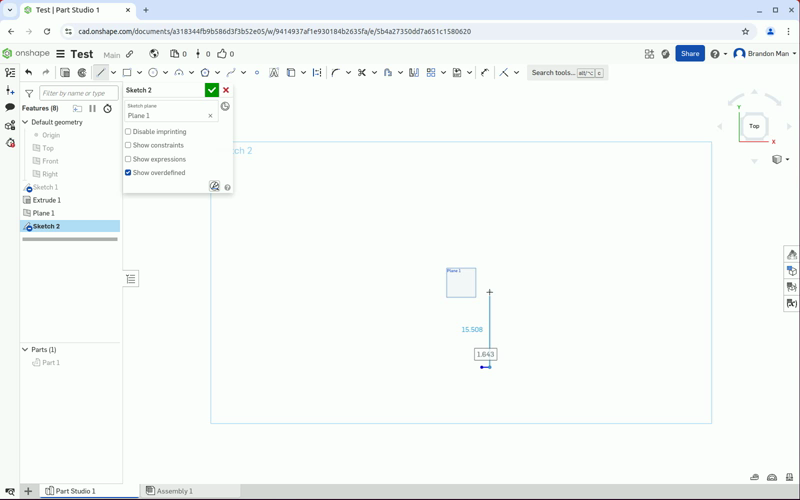
key_up(shift)
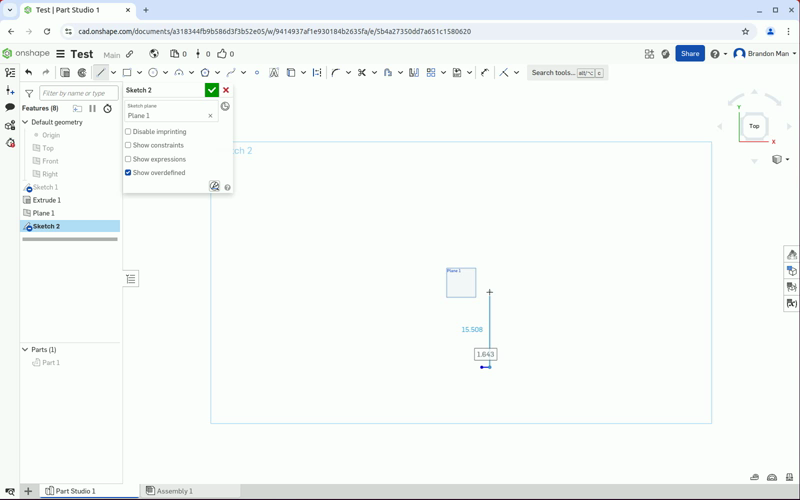
key_down(shift)
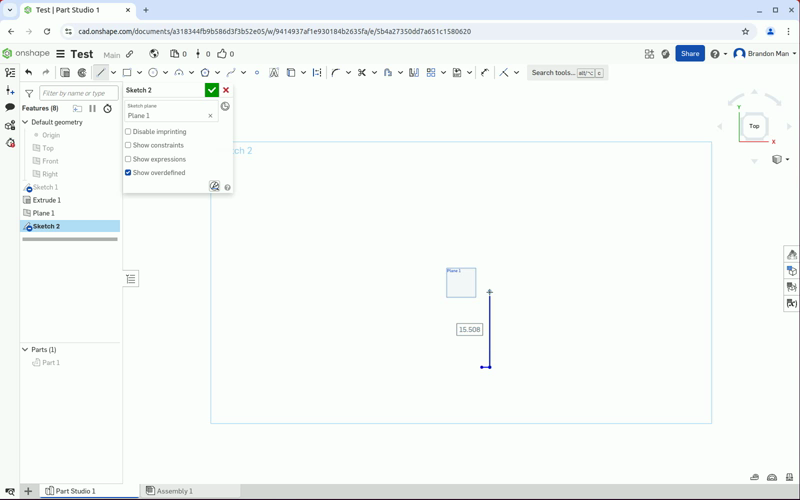
mouse_move(519, 291)
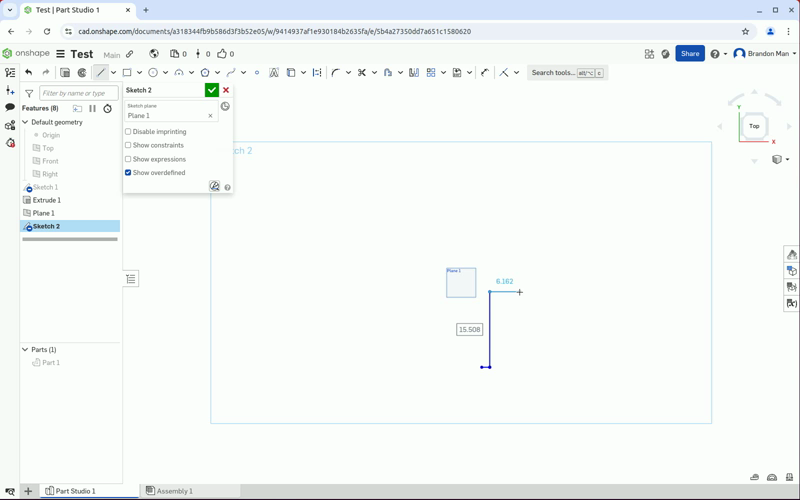
mouse_move(481, 291)
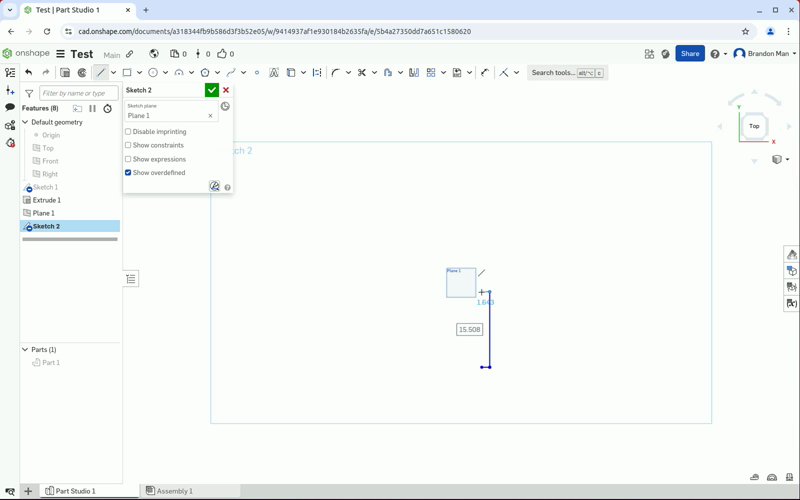
click(481, 291)
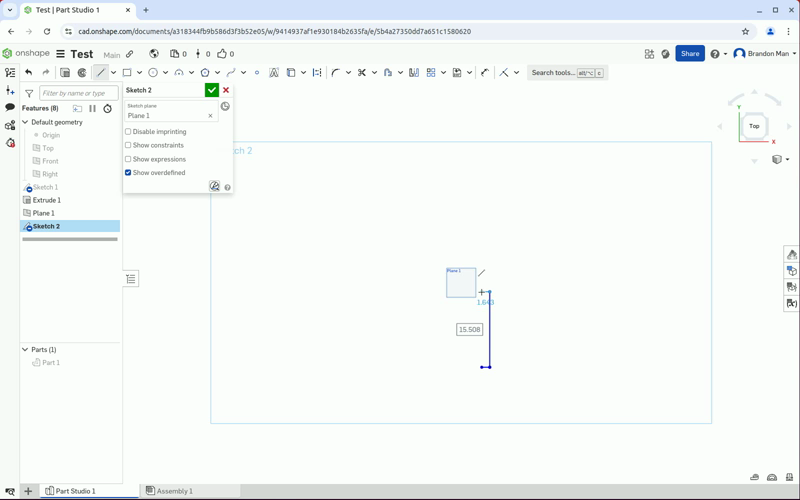
key_up(shift)
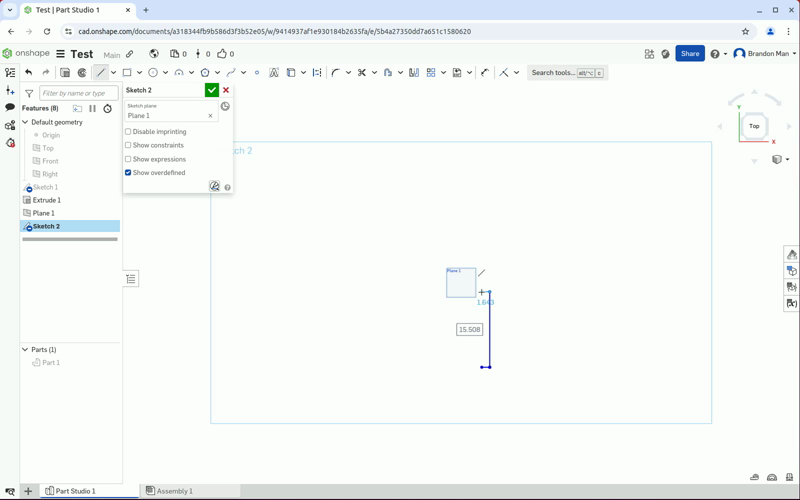
key_down(shift)
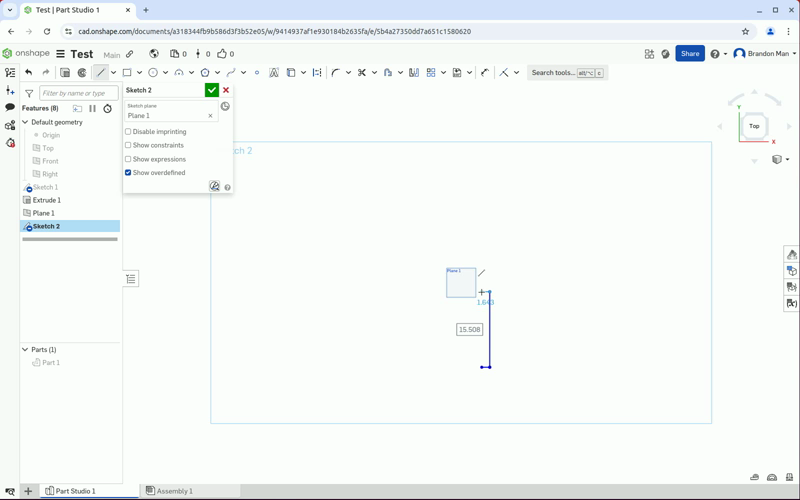
mouse_move(481, 367)
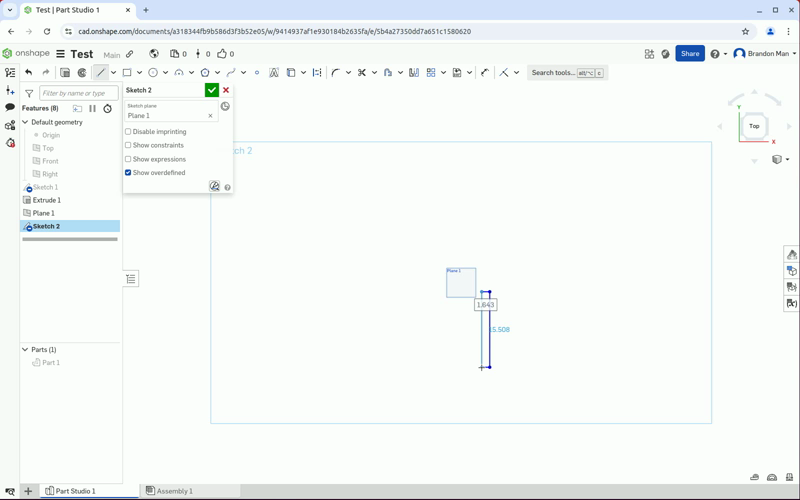
key_up(shift)
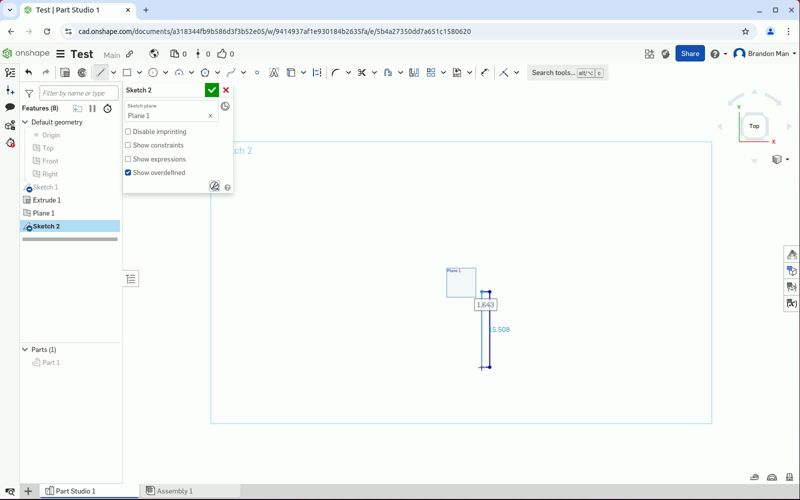
click(481, 367)
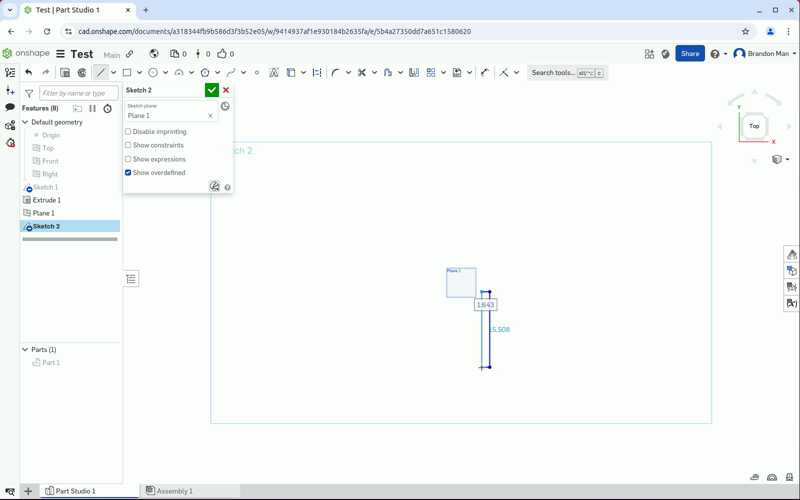
key(esc)
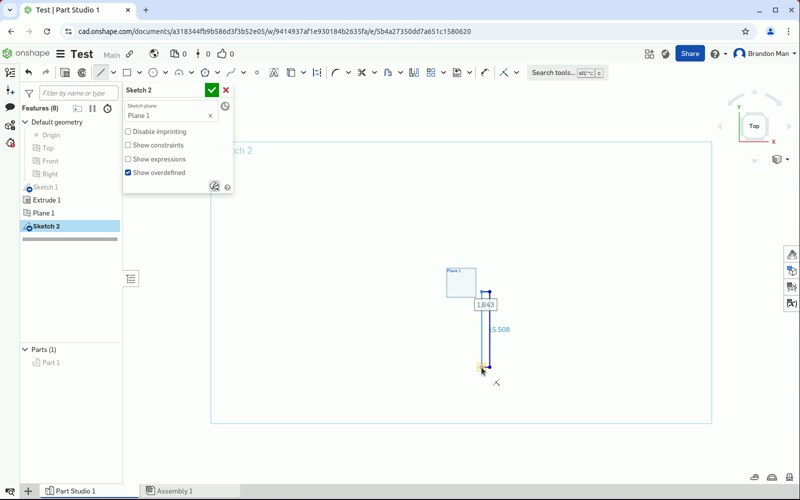
mouse_move(487, 306)
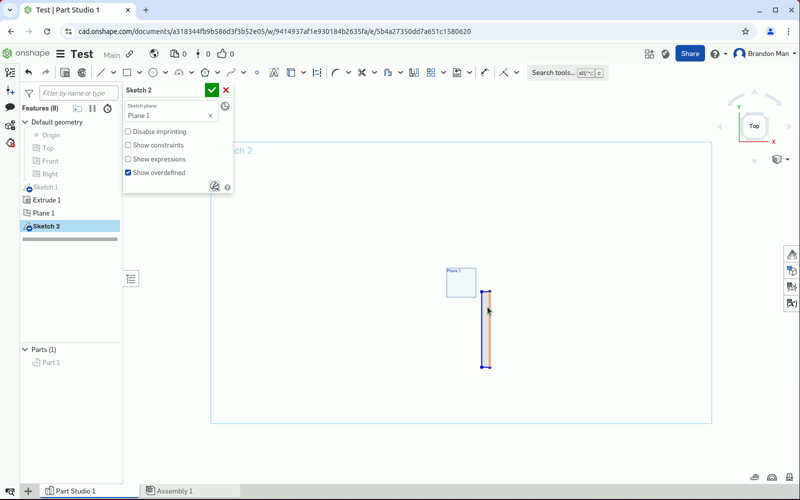
scroll(6)
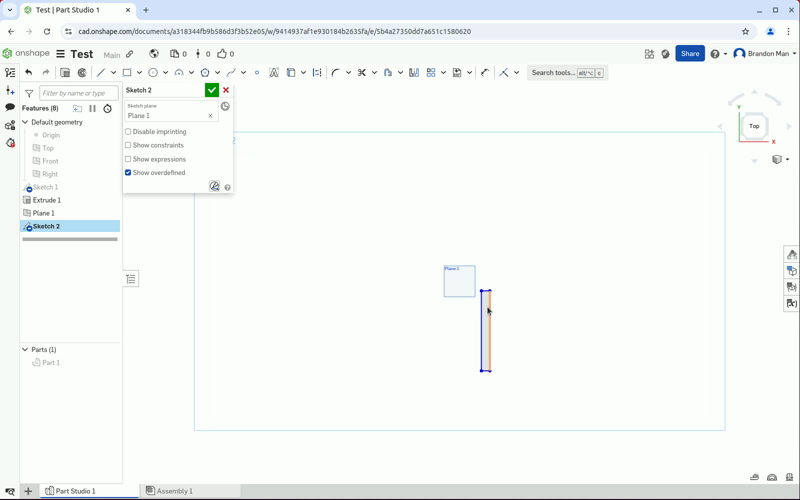
scroll(6)
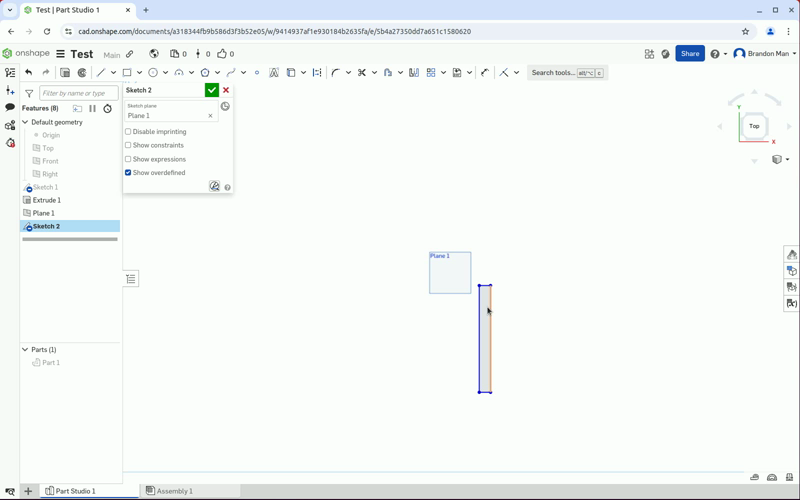
scroll(6)
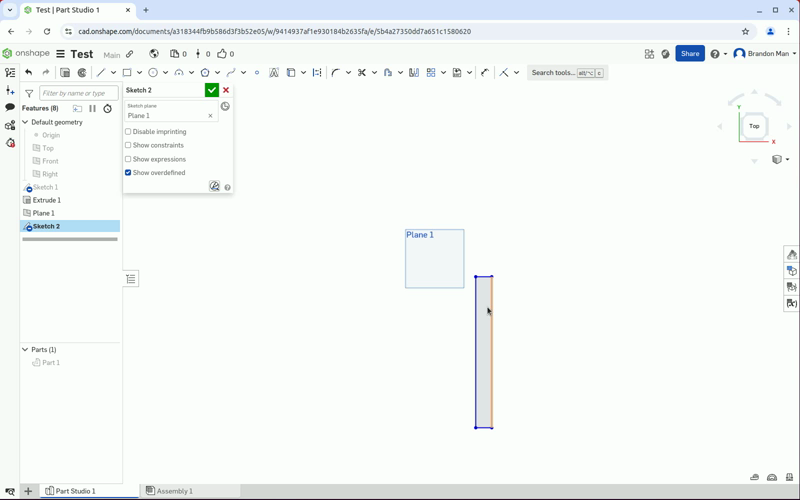
scroll(6)
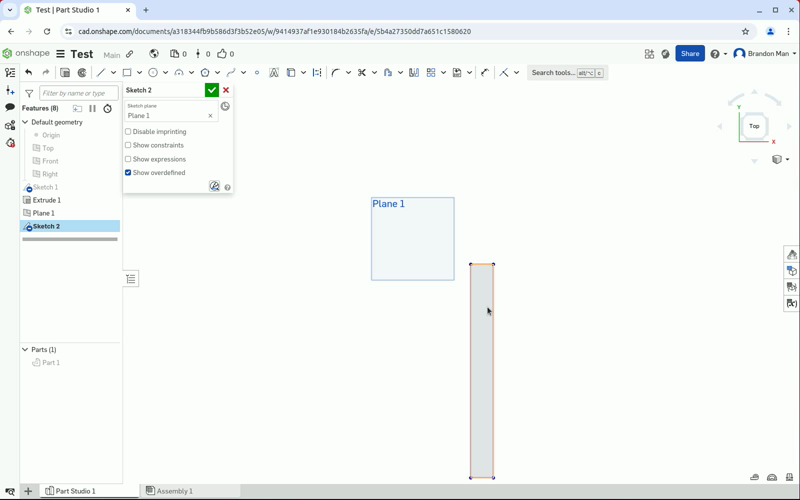
scroll(6)
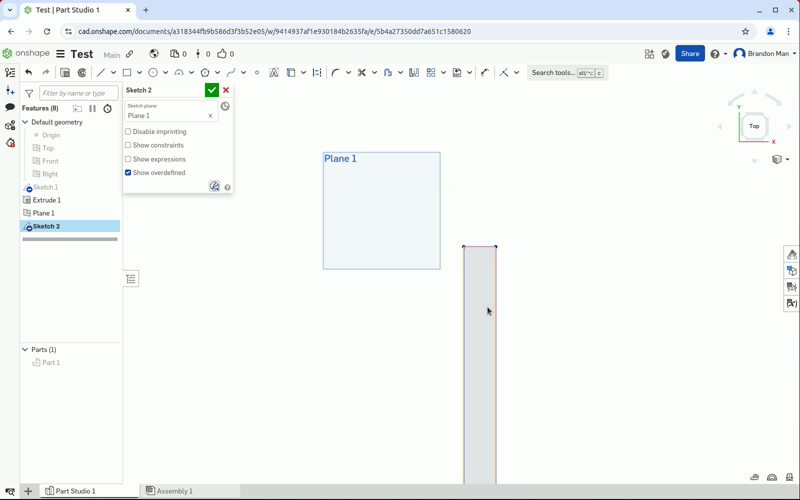
scroll(6)
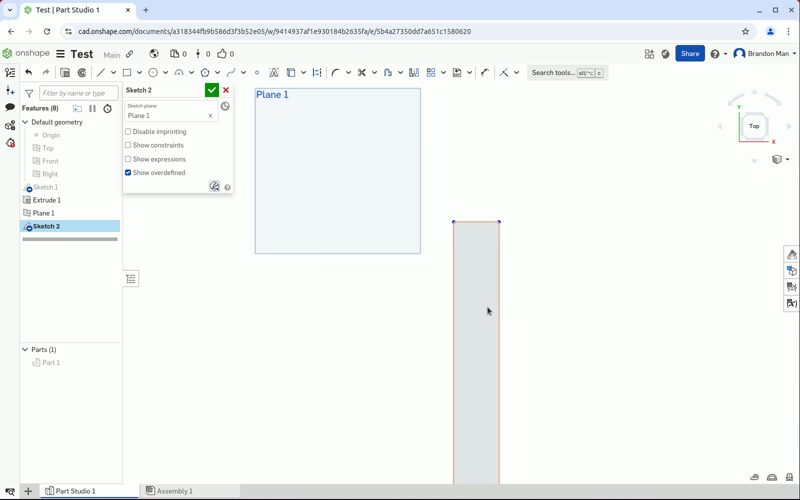
scroll(6)
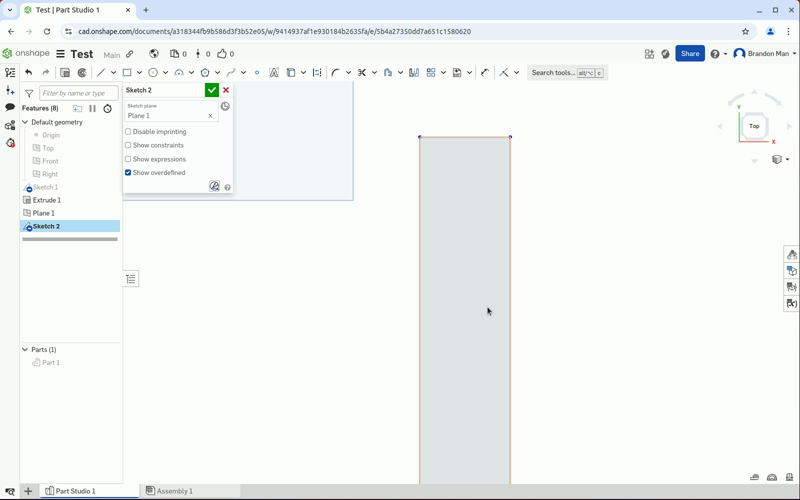
click(487, 306)
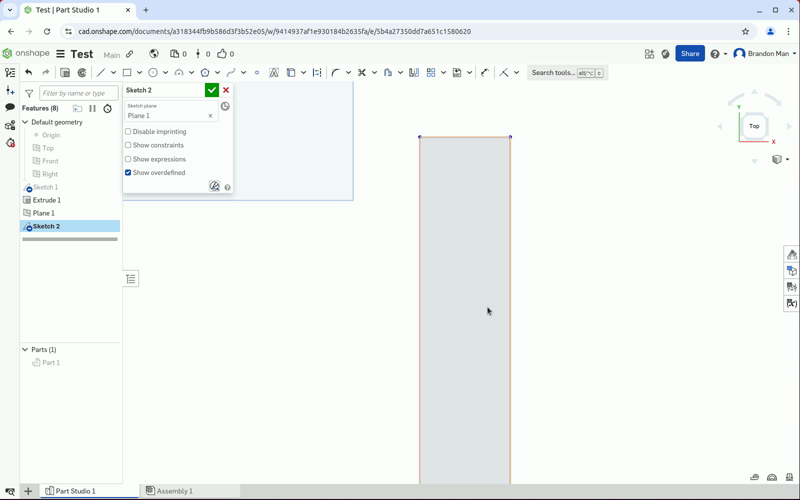
scroll(-6)
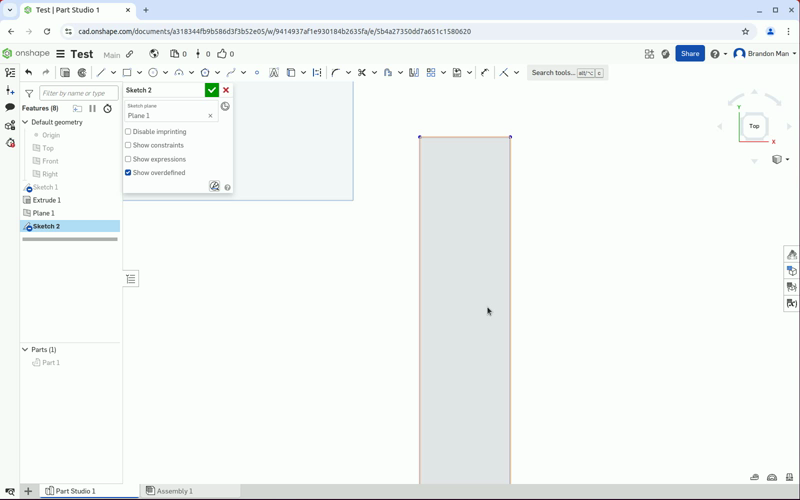
scroll(-6)
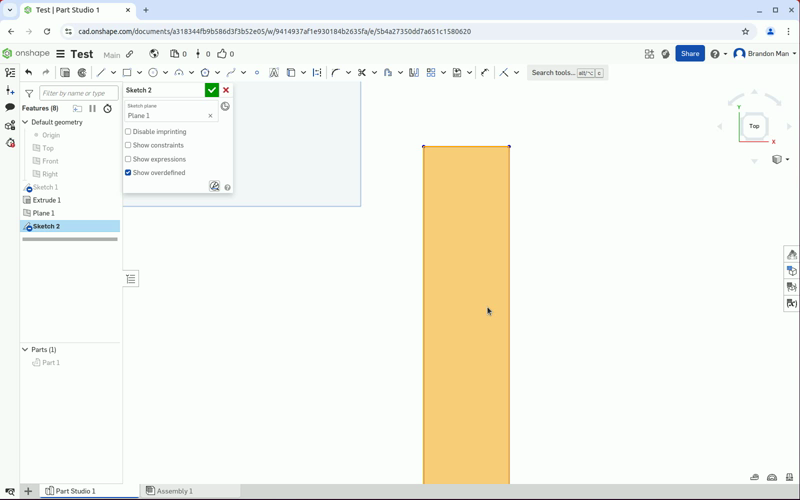
scroll(-6)
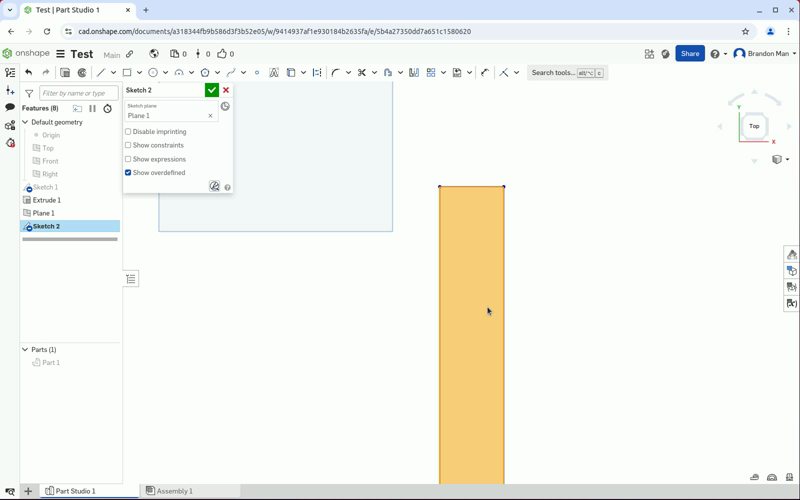
scroll(-6)
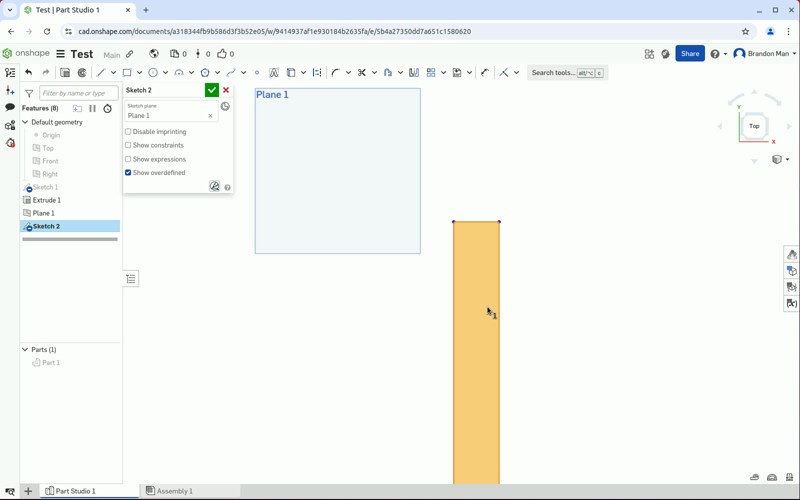
scroll(-6)
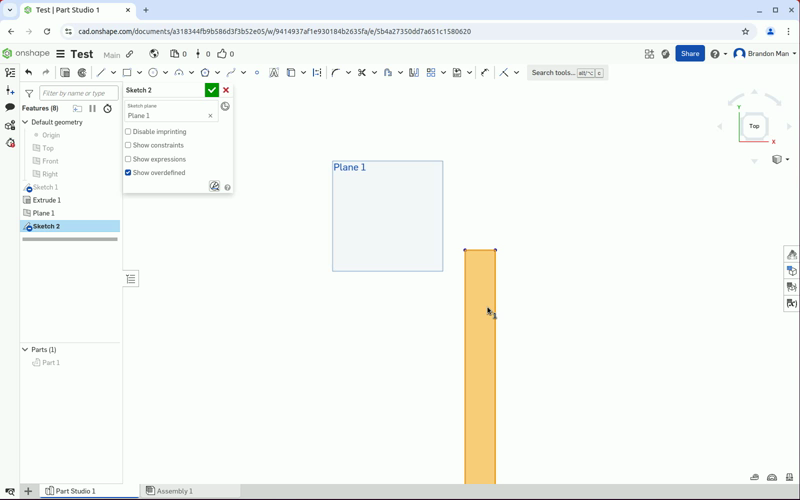
scroll(-6)
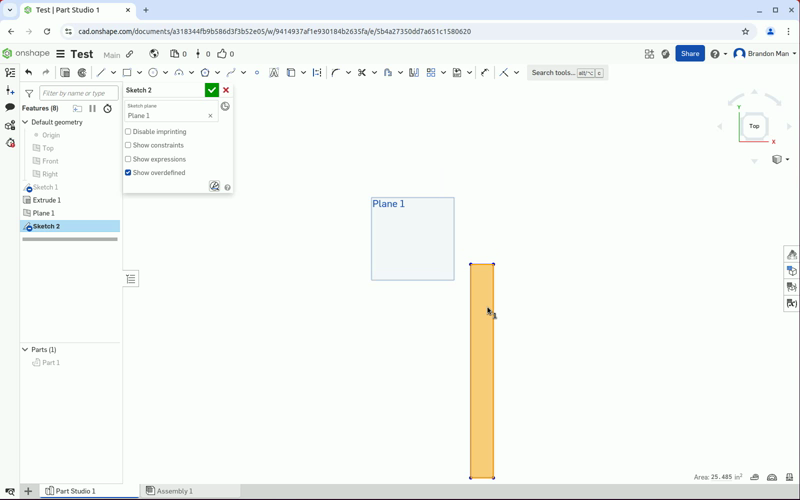
scroll(-6)
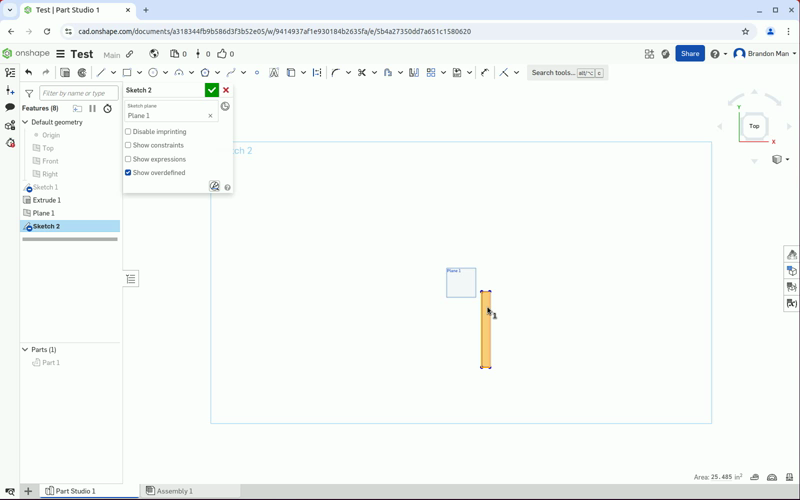
mouse_move(73, 352)
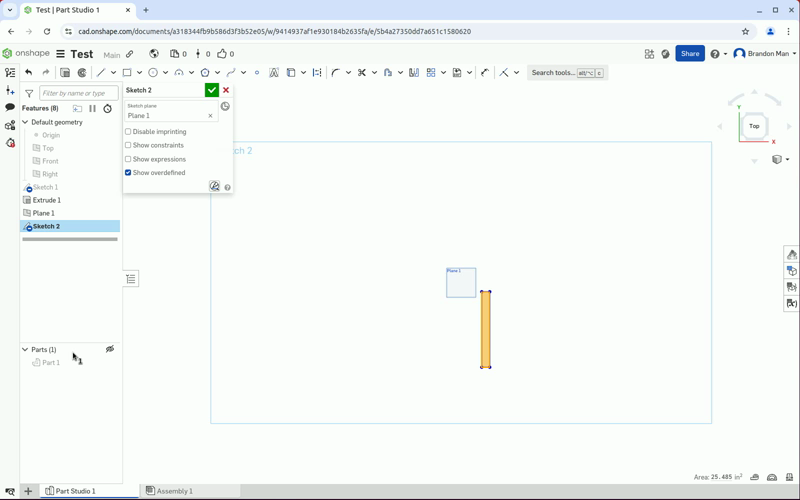
key(shift+y)
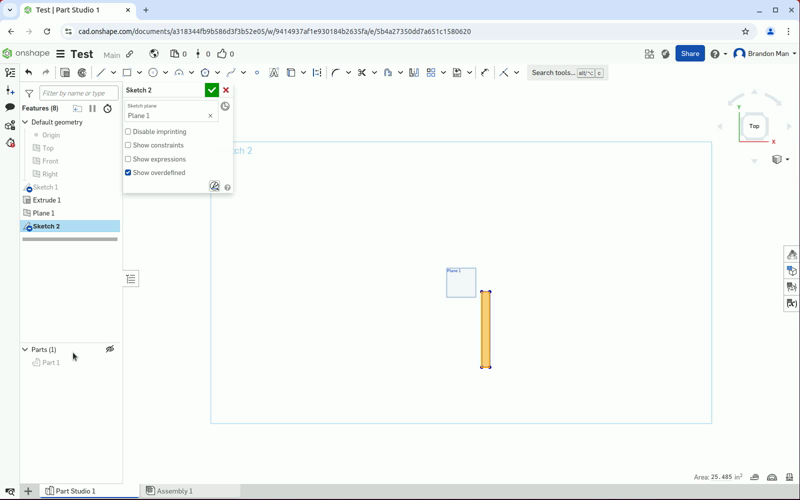
key(shift+e)
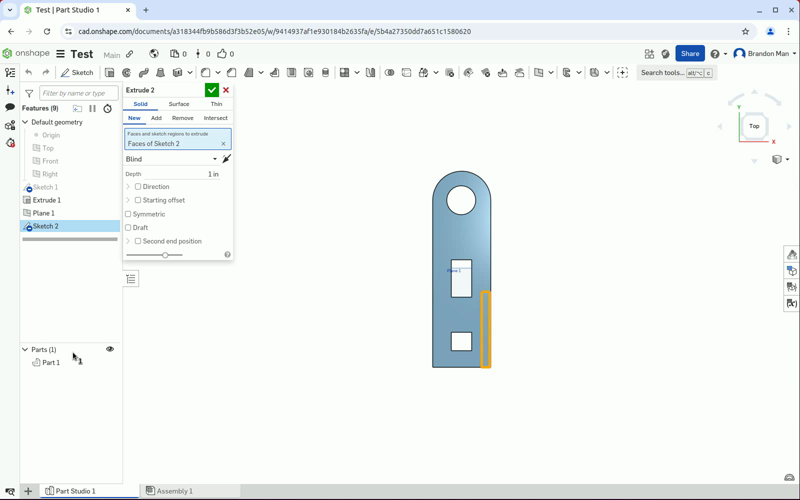
mouse_move(143, 106)
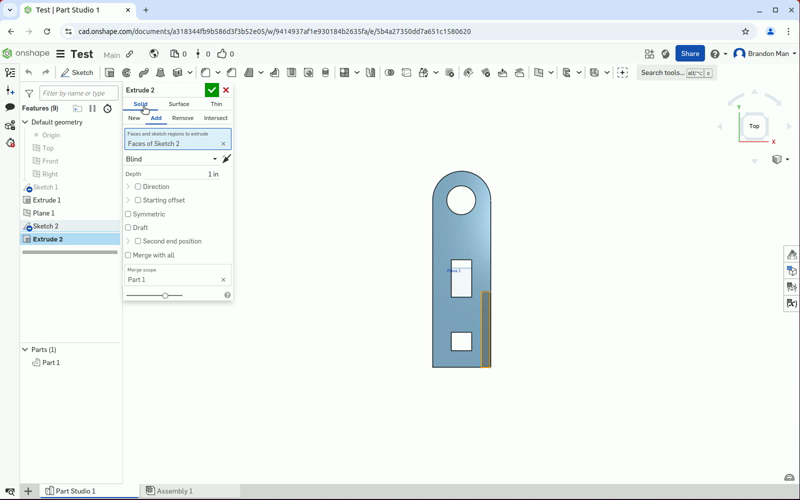
click(143, 106)
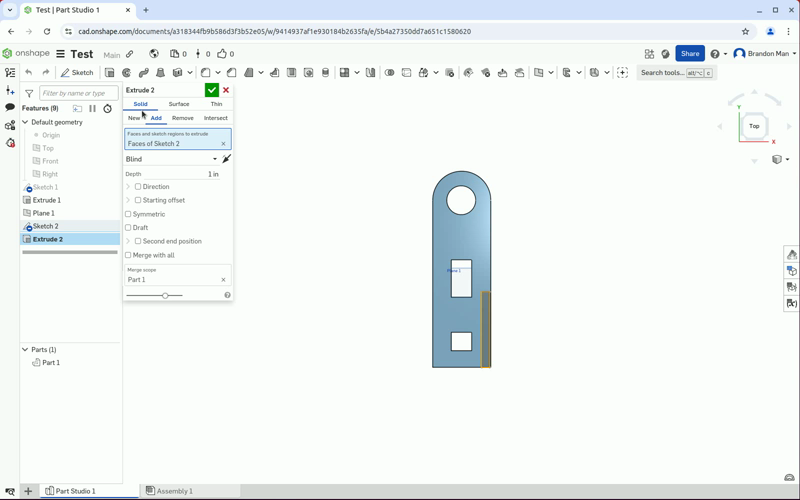
mouse_move(137, 120)
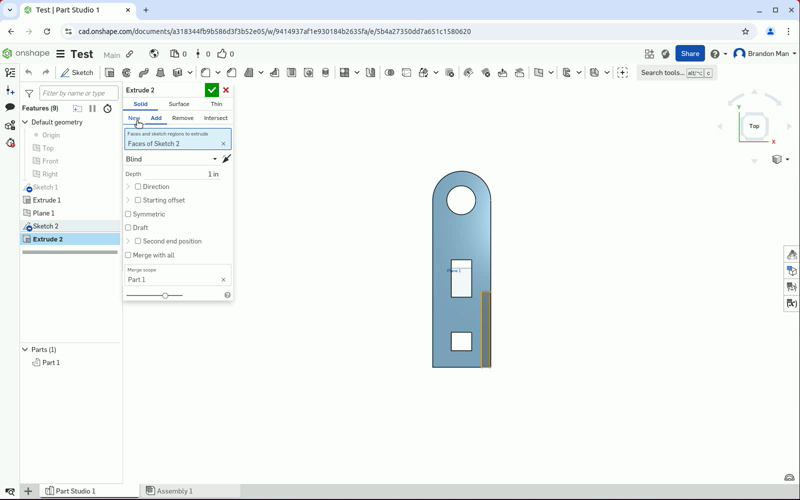
click(137, 120)
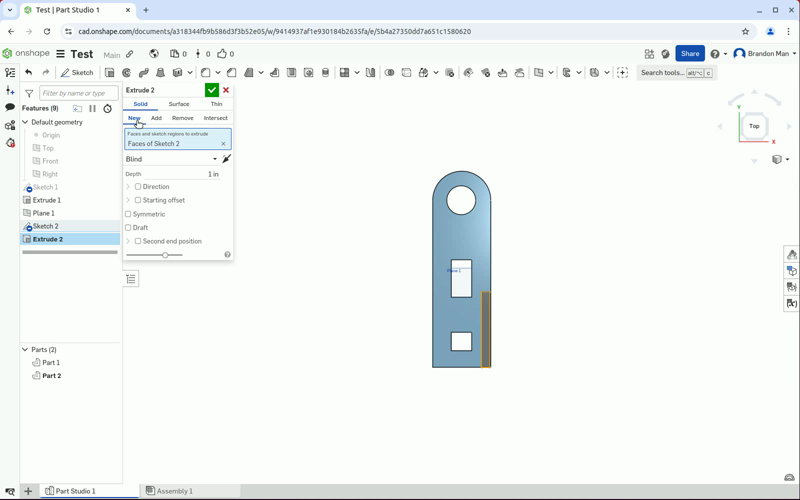
key(tab, 4)
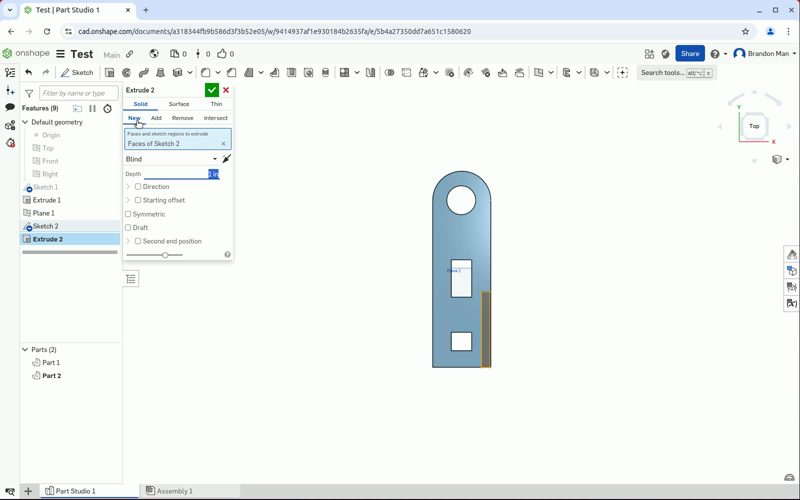
text(3.851)
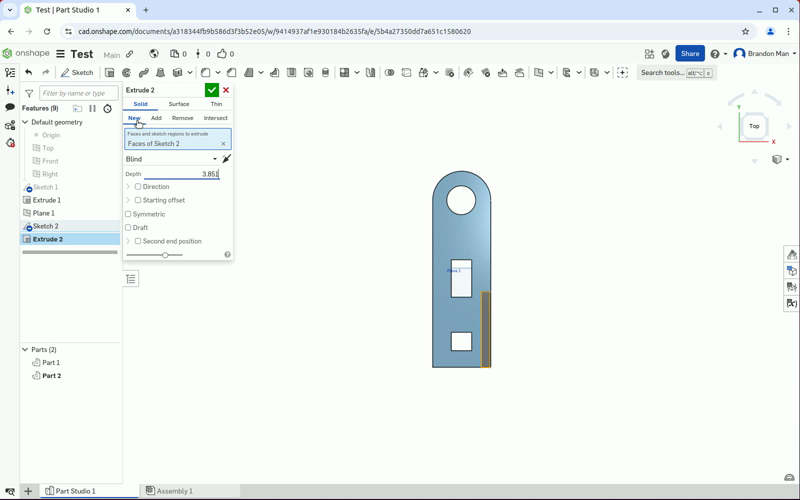
key(enter)
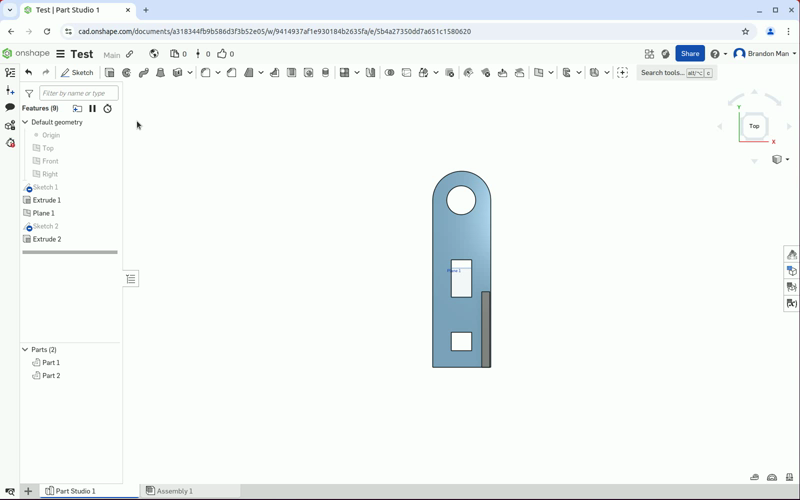
key(shift+h)
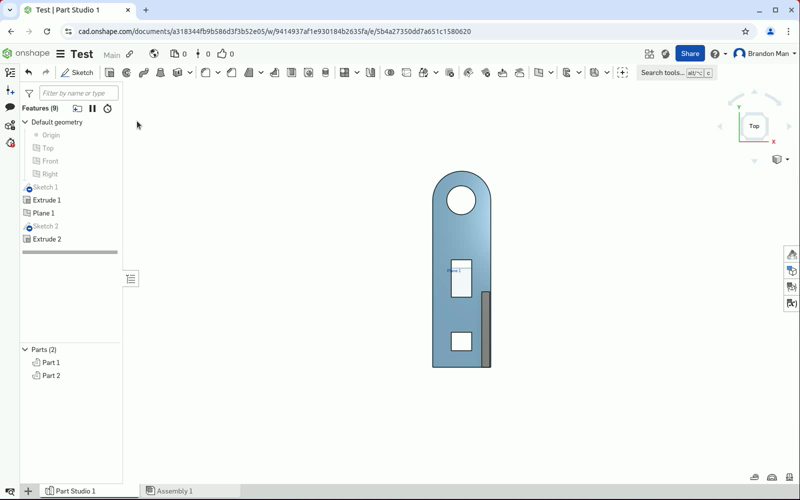
key(shift+h)
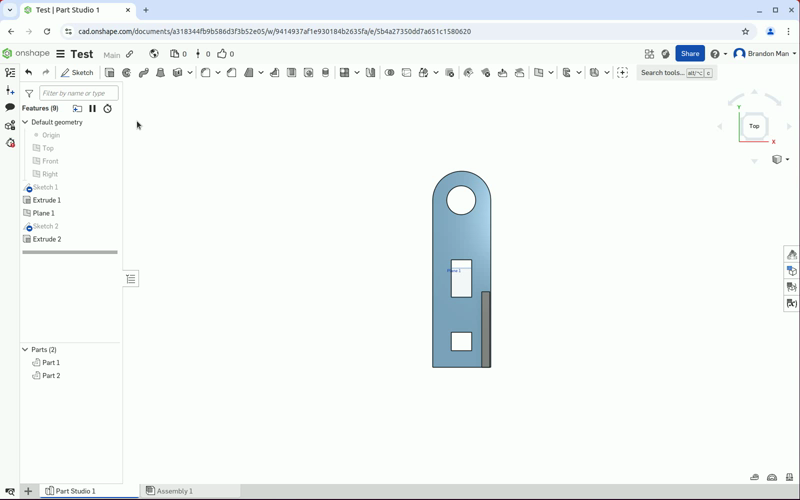
mouse_move(73, 189)
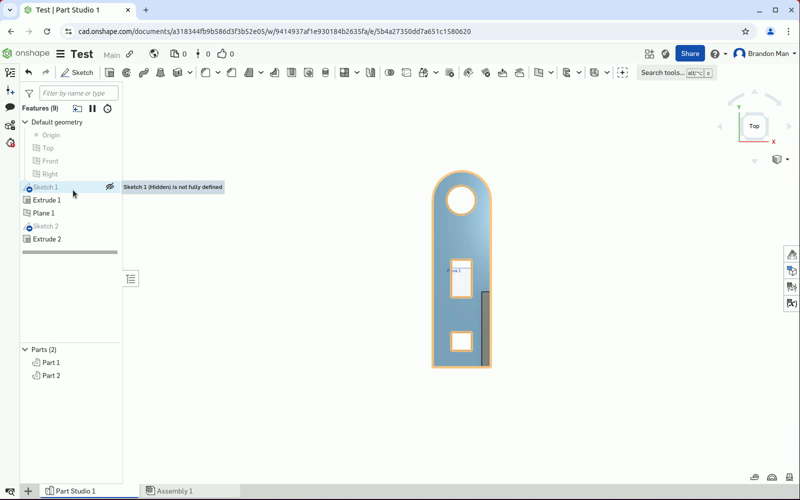
click(73, 189)
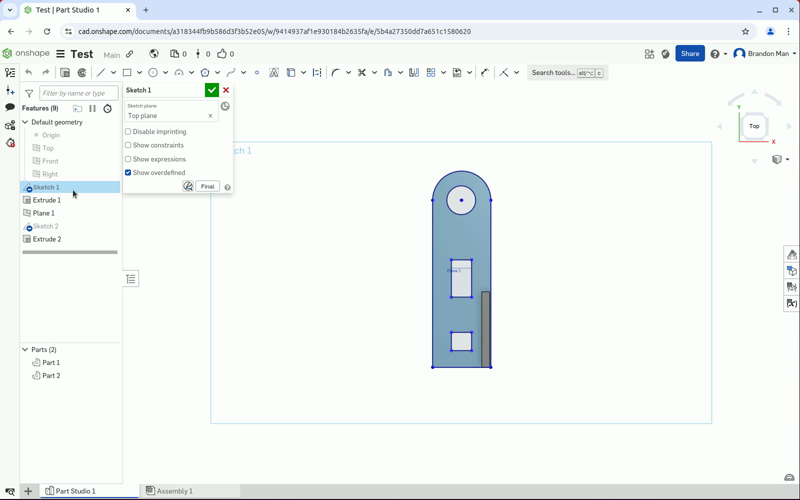
mouse_move(229, 92)
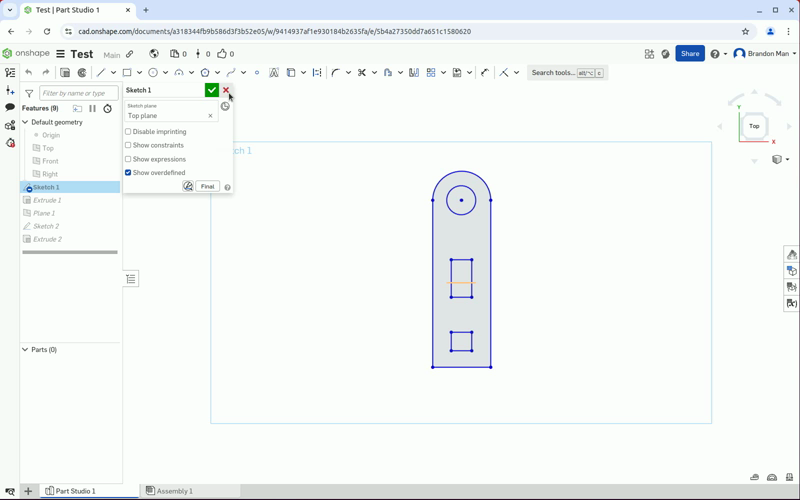
click(229, 92)
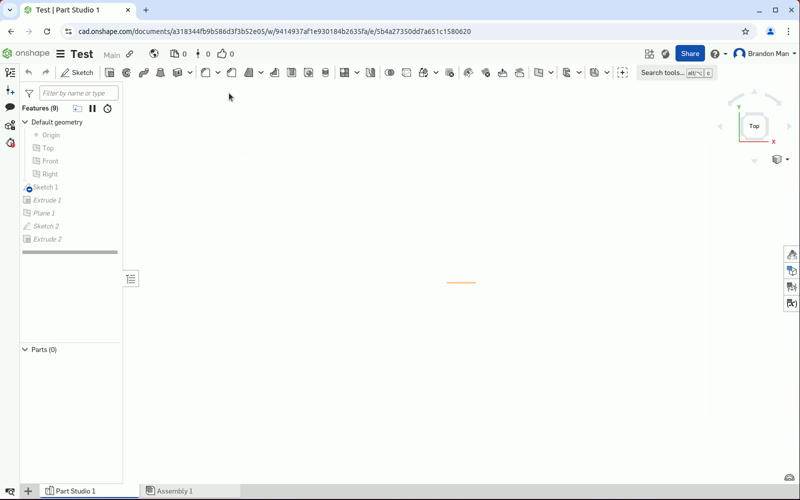
key(shift+s)
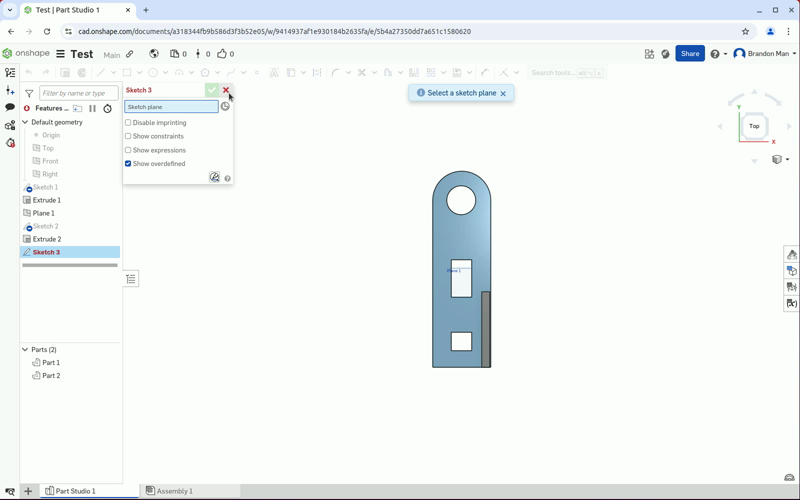
mouse_move(73, 215)
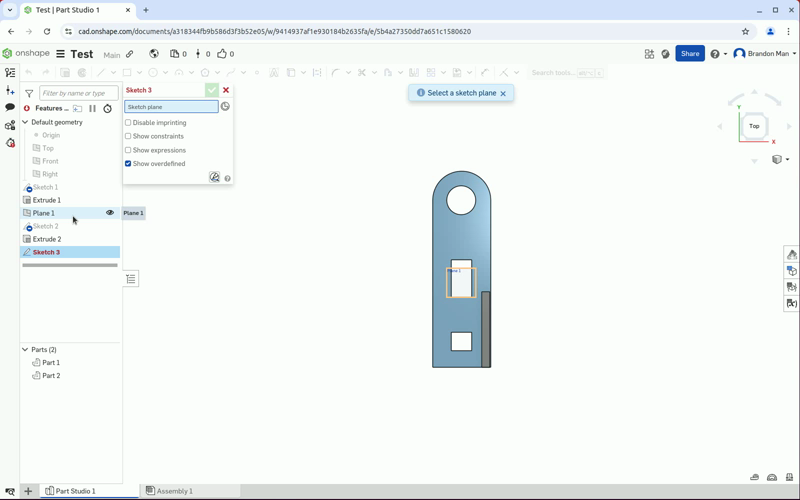
click(73, 215)
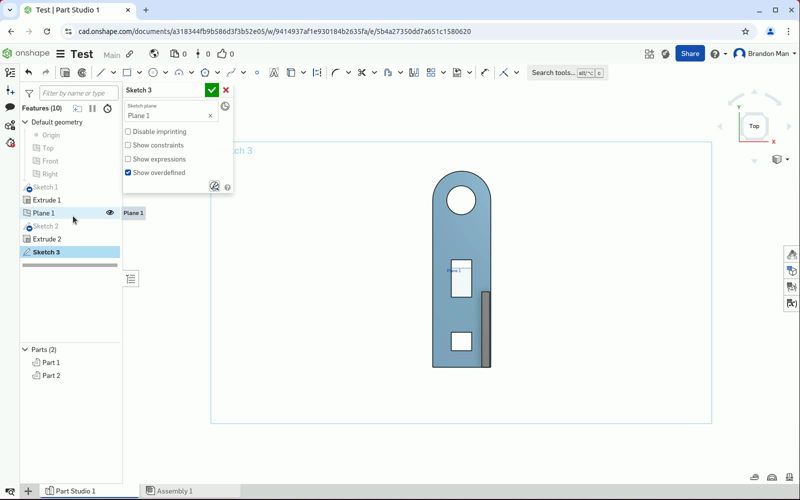
mouse_move(73, 352)
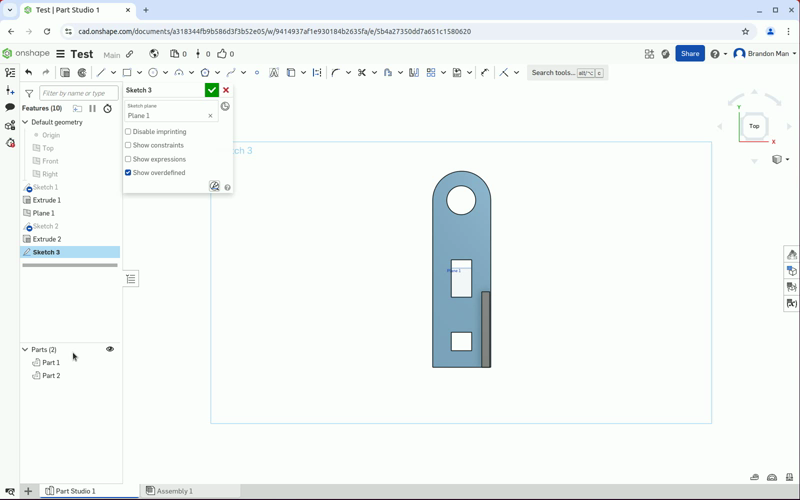
key(y)
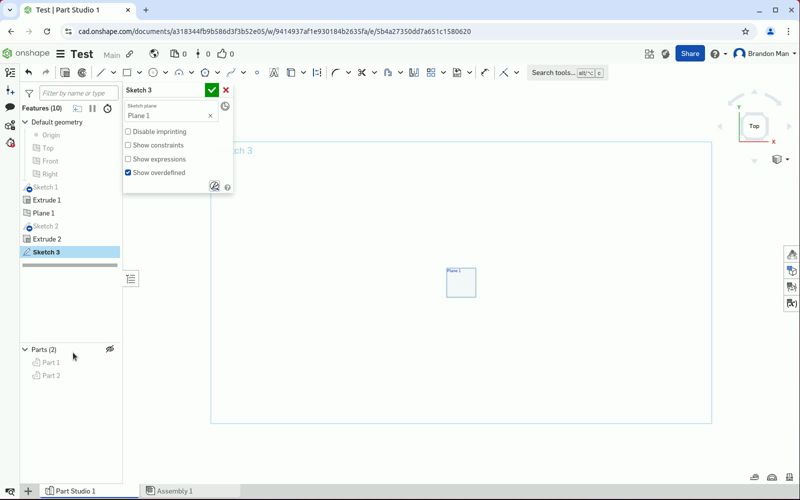
key(l)
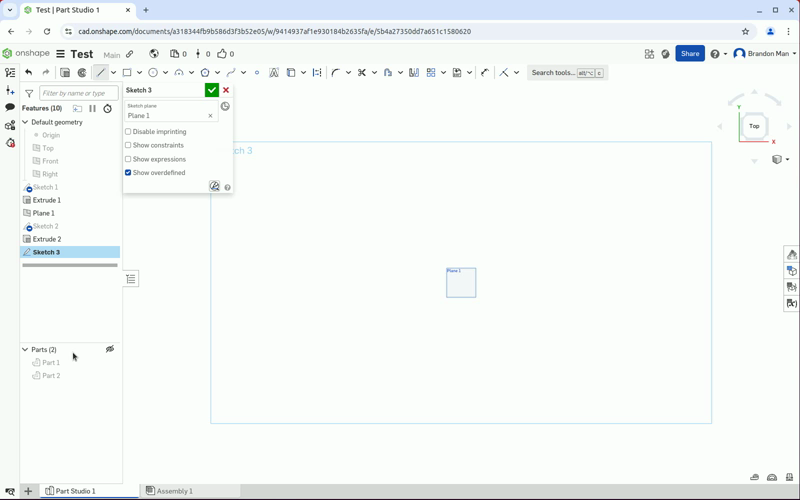
key_down(shift)
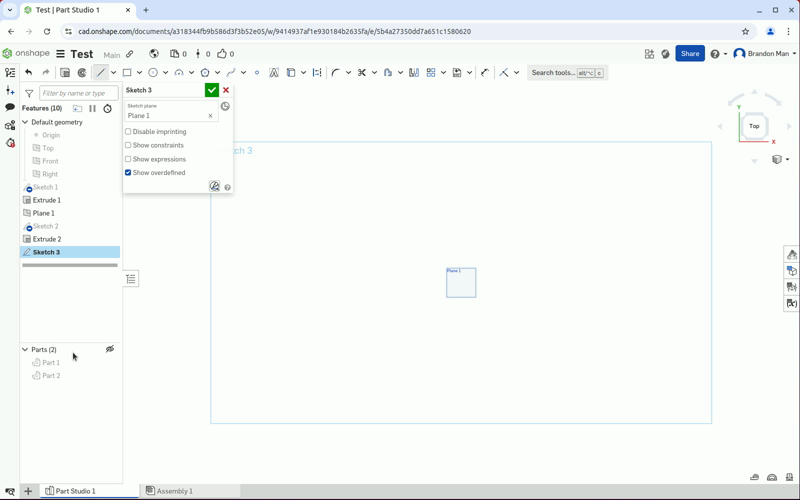
mouse_move(432, 367)
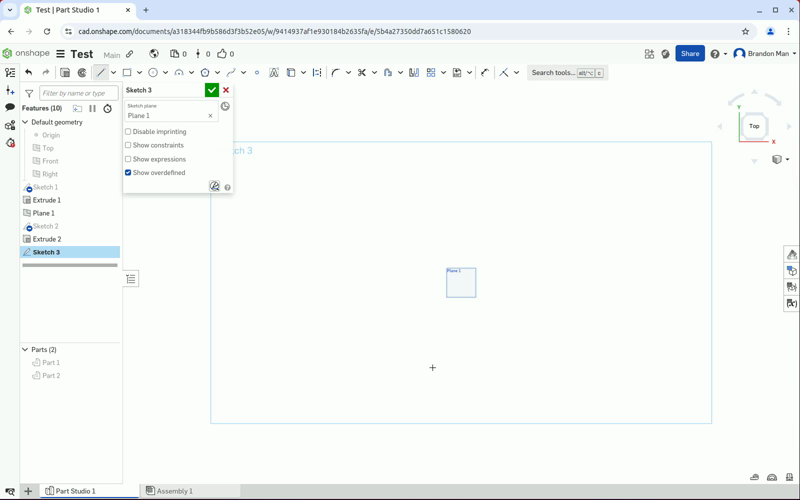
click(432, 367)
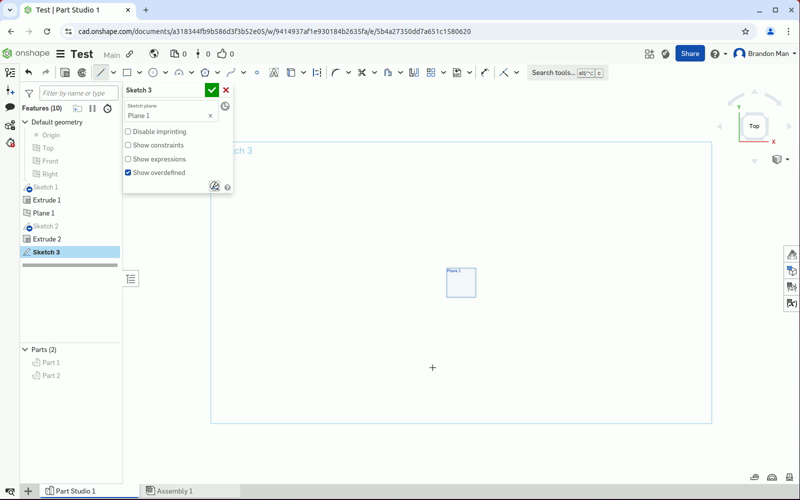
key_up(shift)
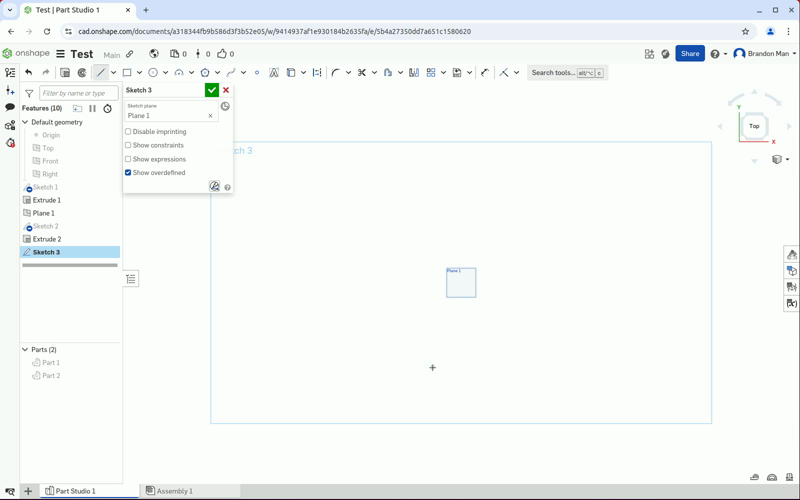
key_down(shift)
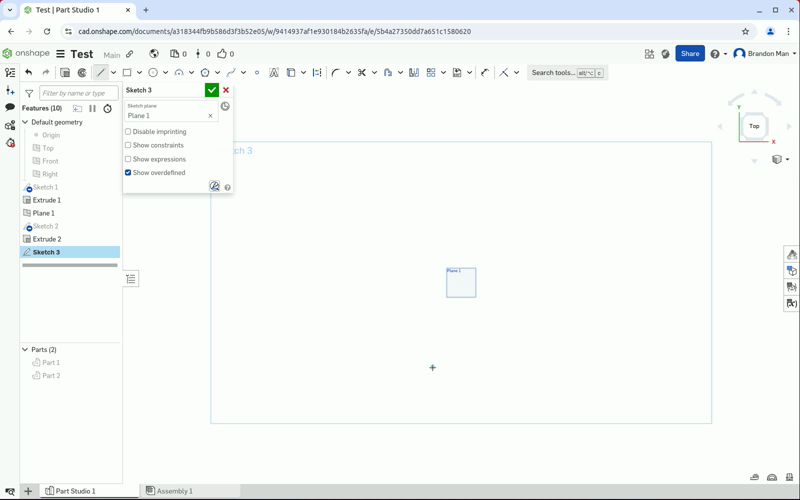
mouse_move(462, 367)
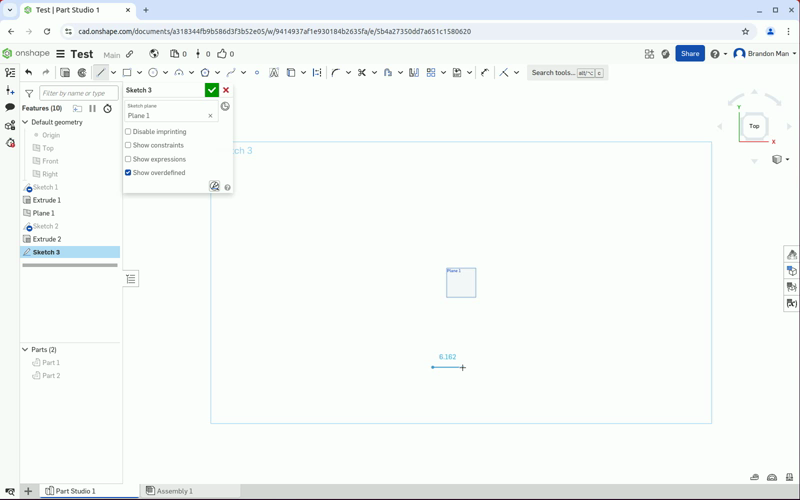
mouse_move(440, 367)
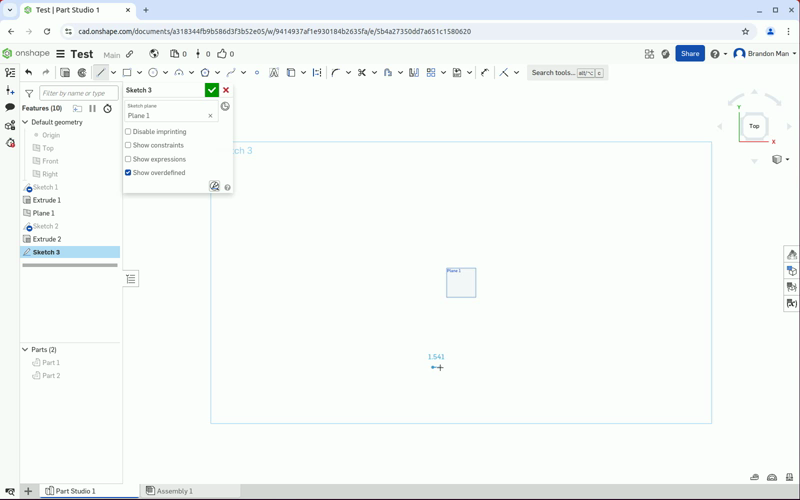
click(440, 367)
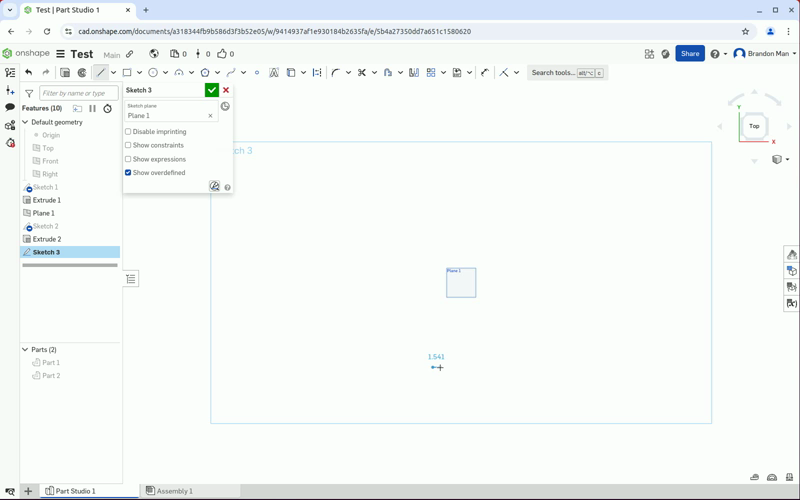
key_up(shift)
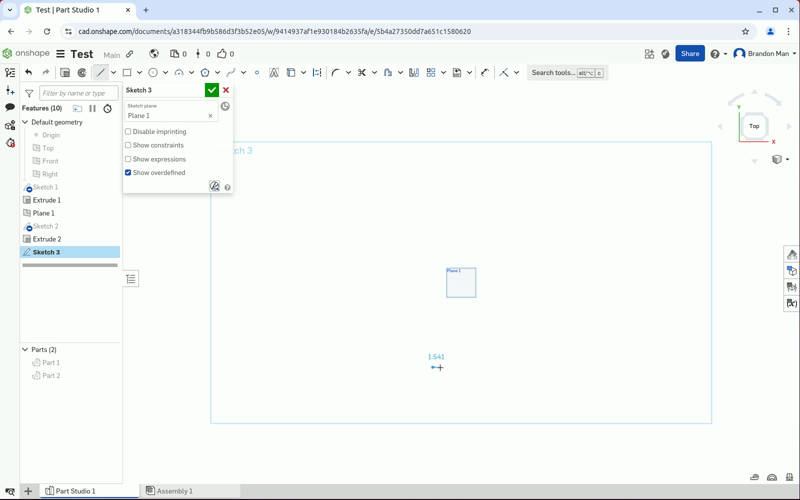
key_down(shift)
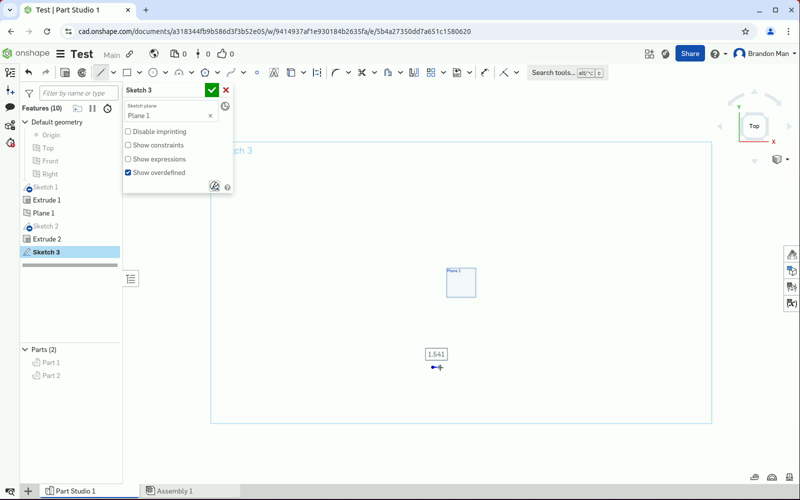
mouse_move(440, 291)
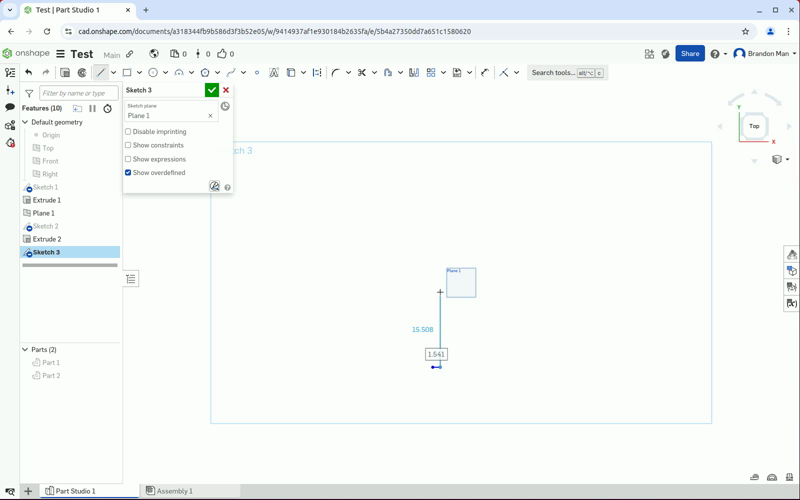
click(440, 291)
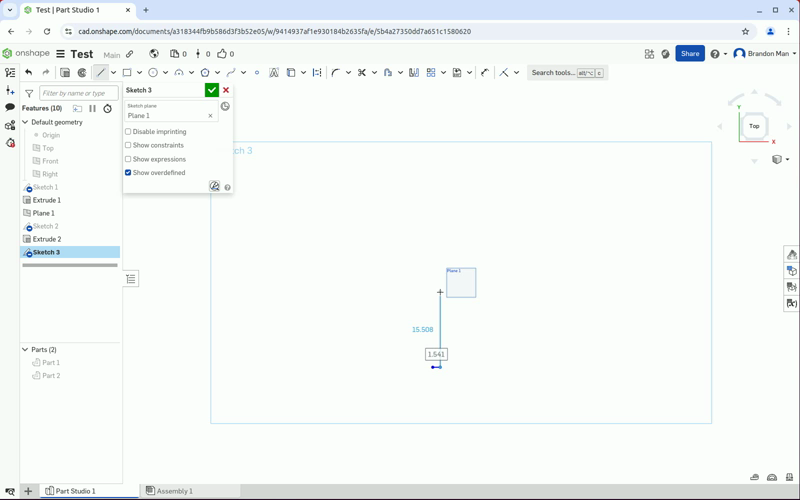
key_up(shift)
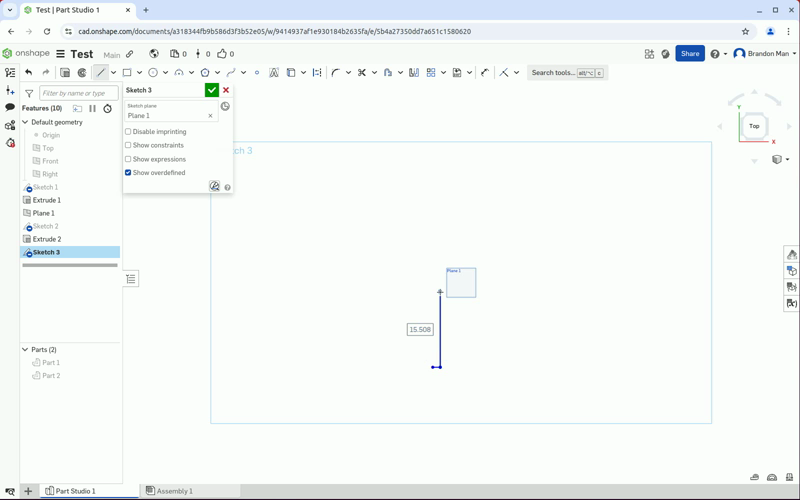
key_down(shift)
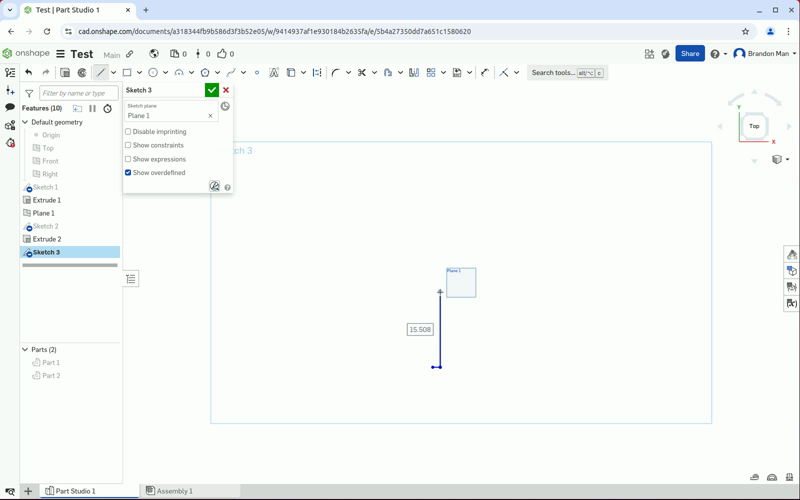
mouse_move(470, 291)
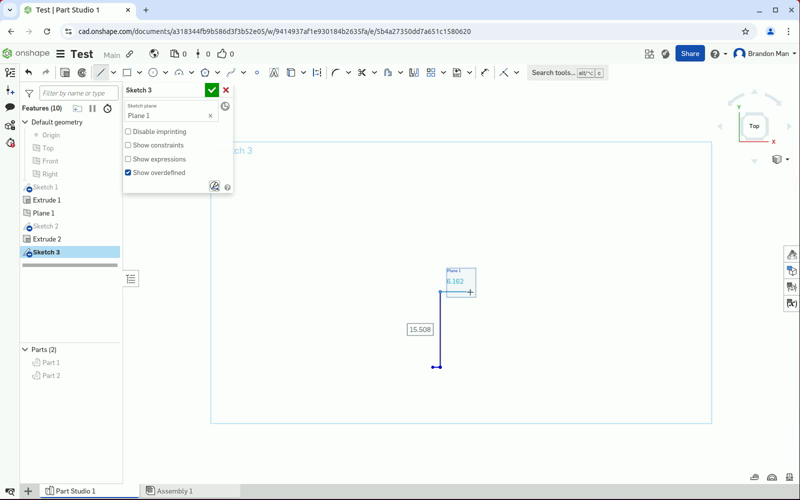
mouse_move(432, 291)
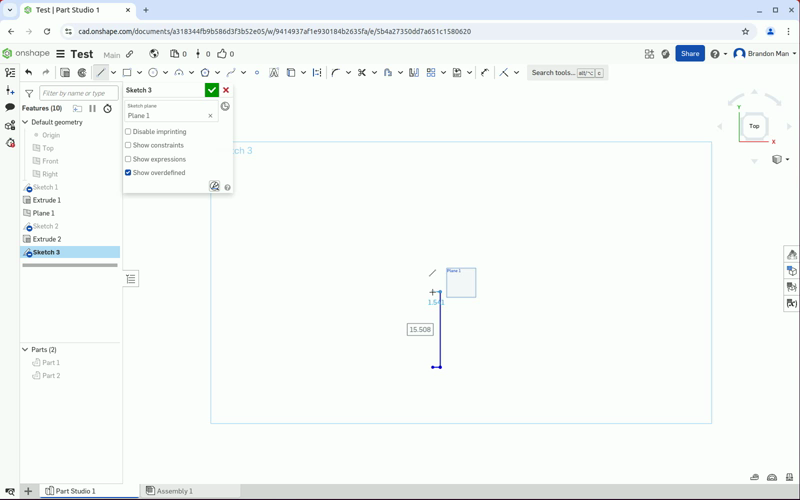
click(432, 291)
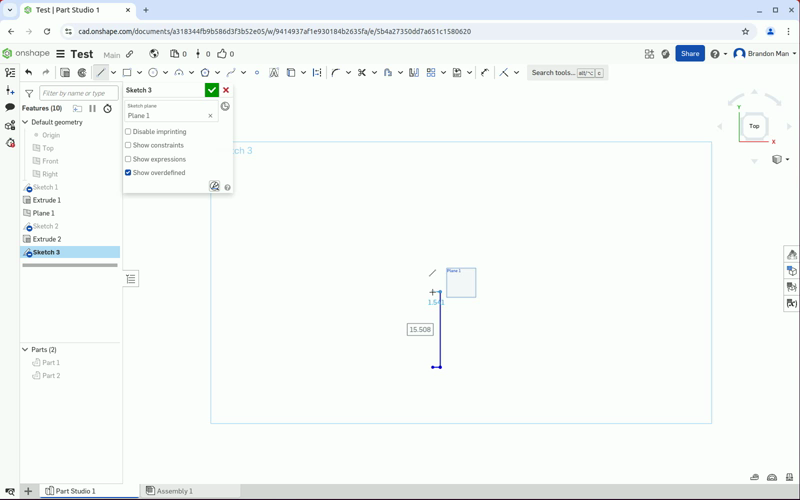
key_up(shift)
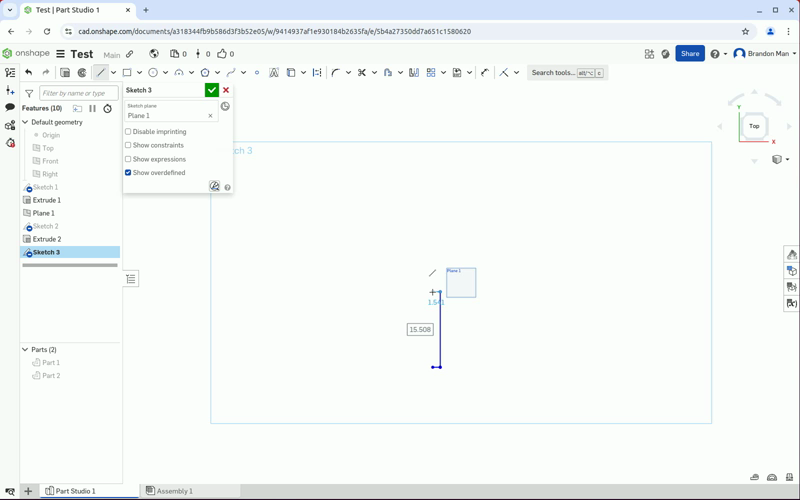
key_down(shift)
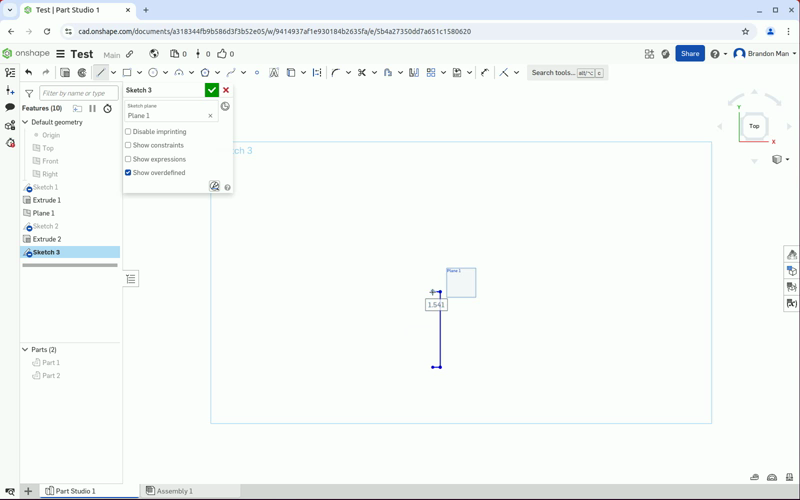
mouse_move(432, 367)
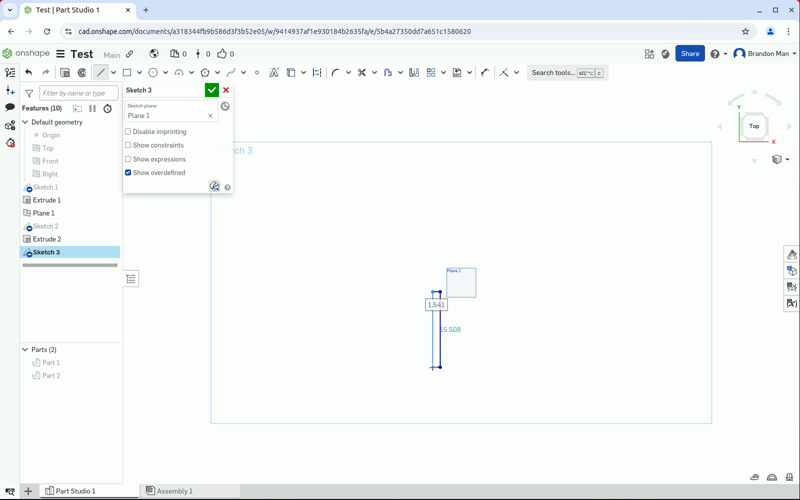
key_up(shift)
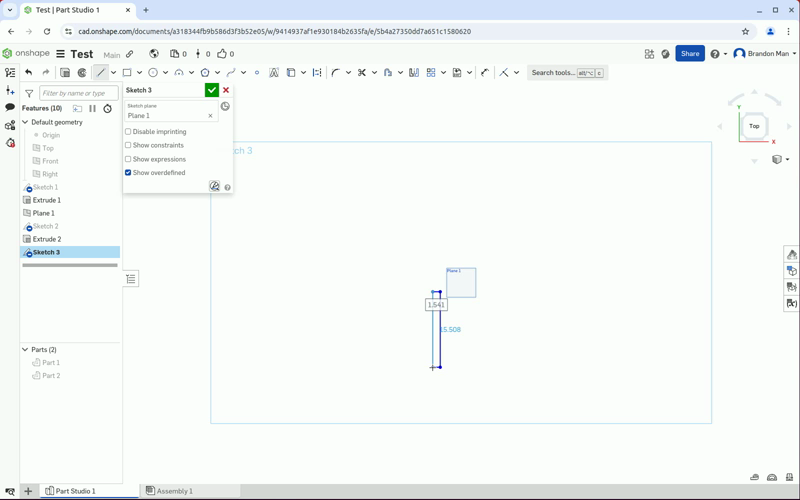
click(432, 367)
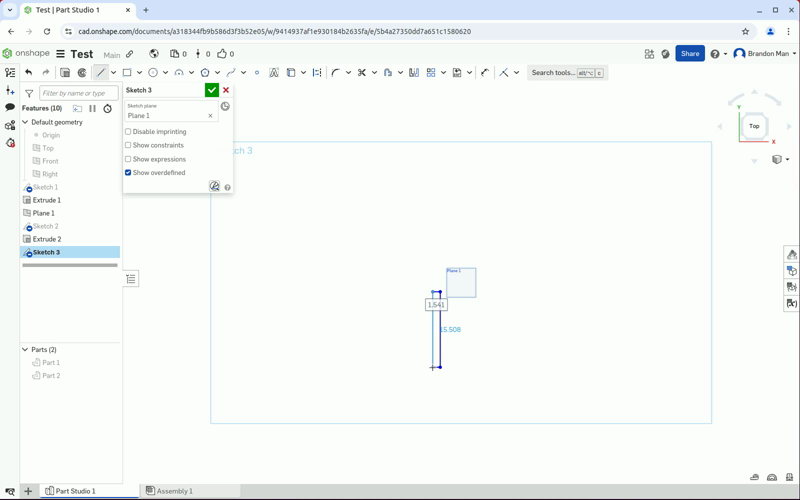
key(esc)
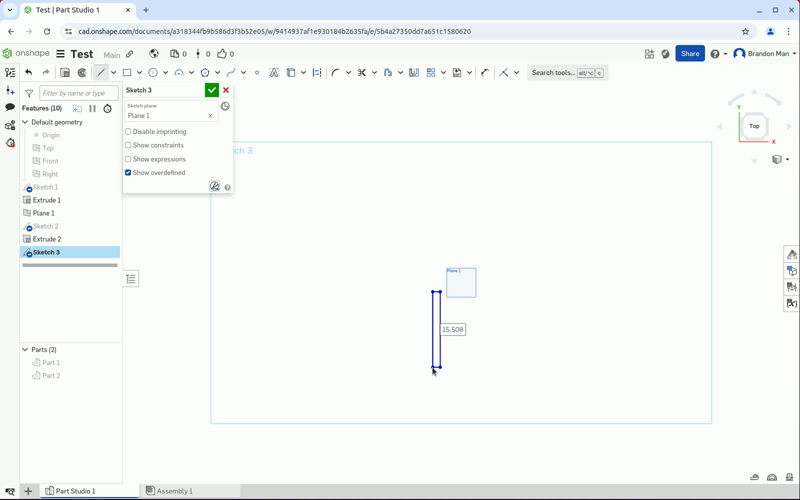
mouse_move(437, 358)
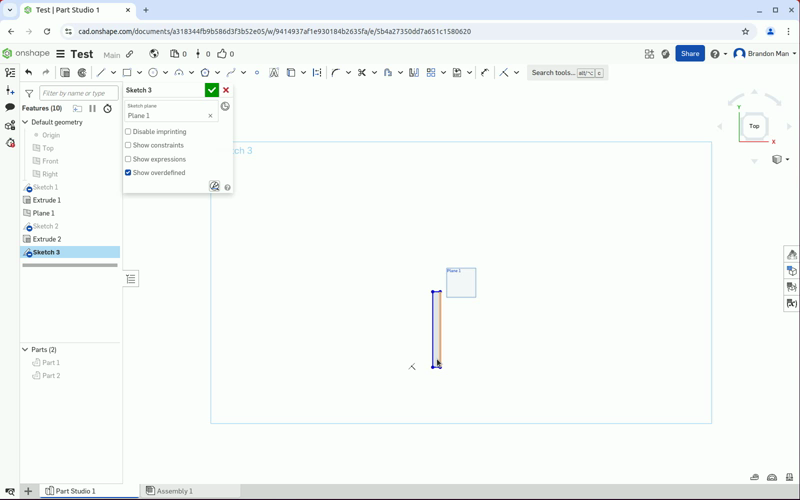
scroll(6)
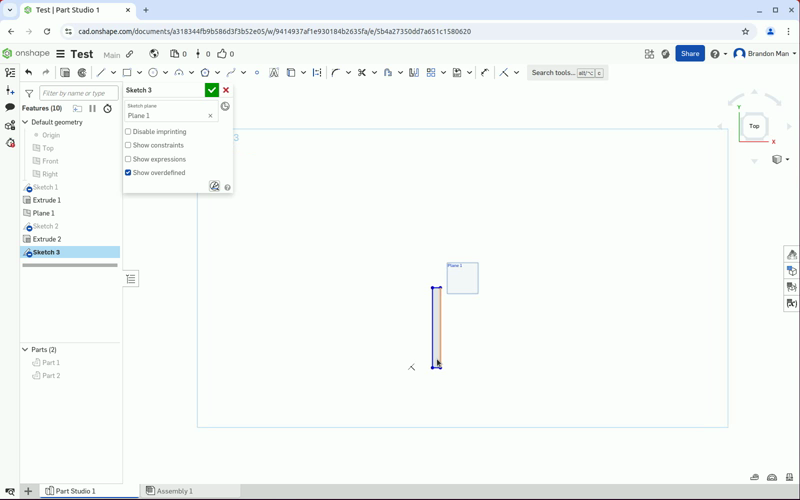
scroll(6)
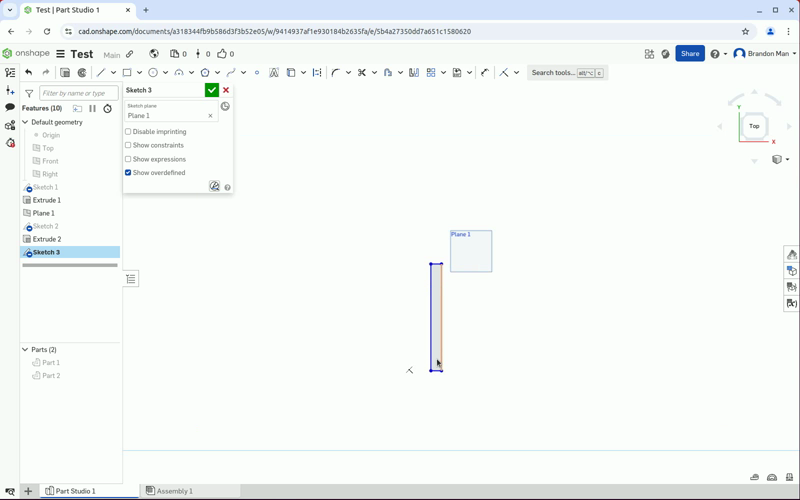
scroll(6)
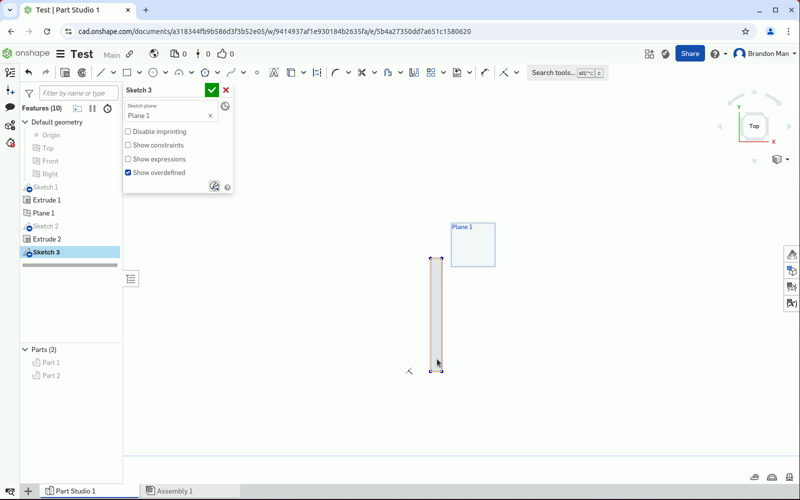
scroll(6)
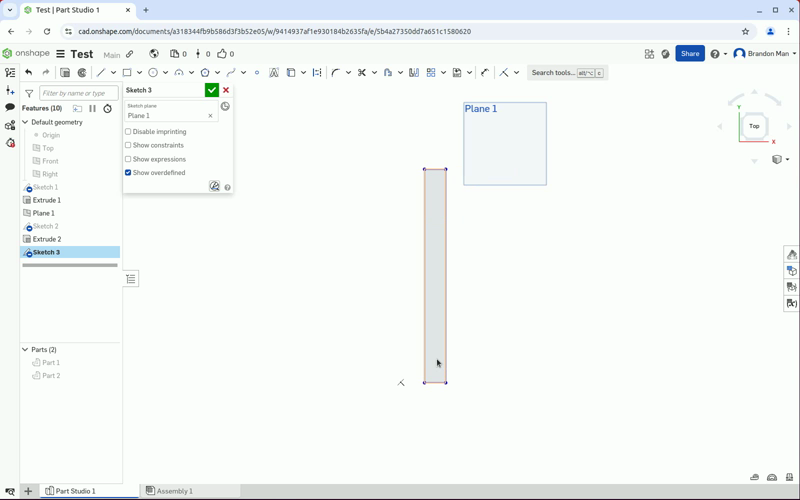
scroll(6)
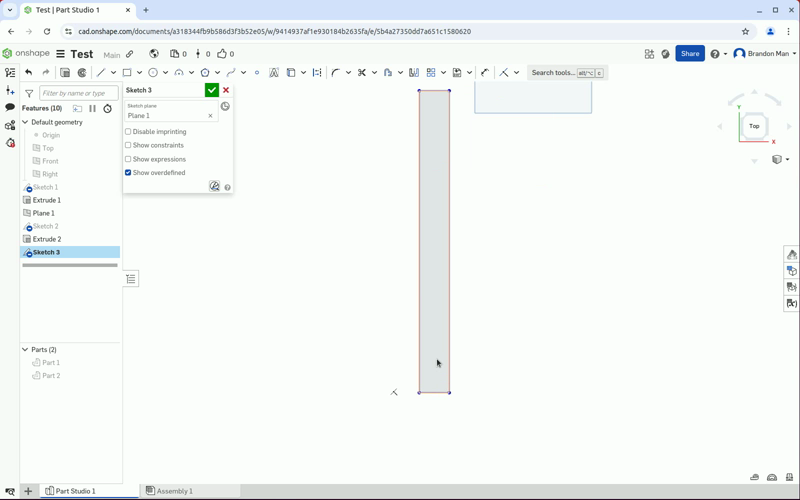
scroll(6)
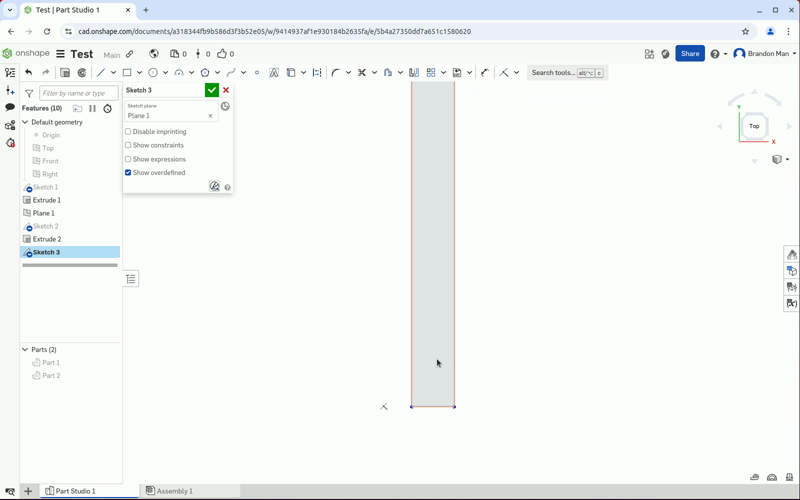
scroll(6)
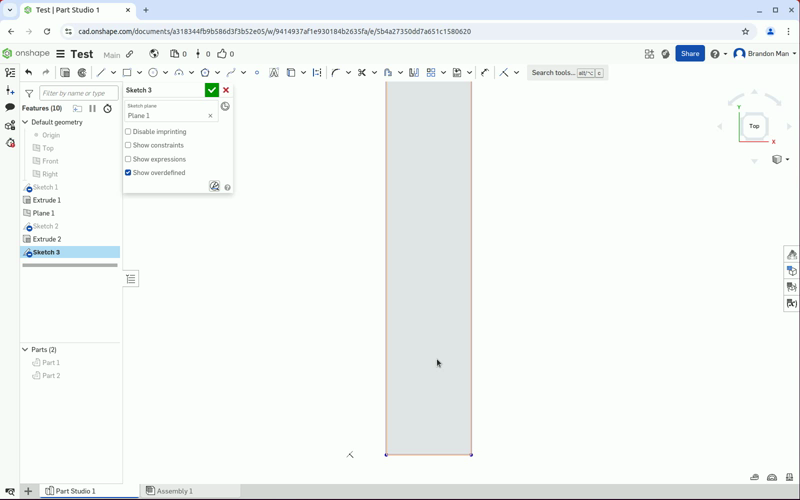
click(437, 358)
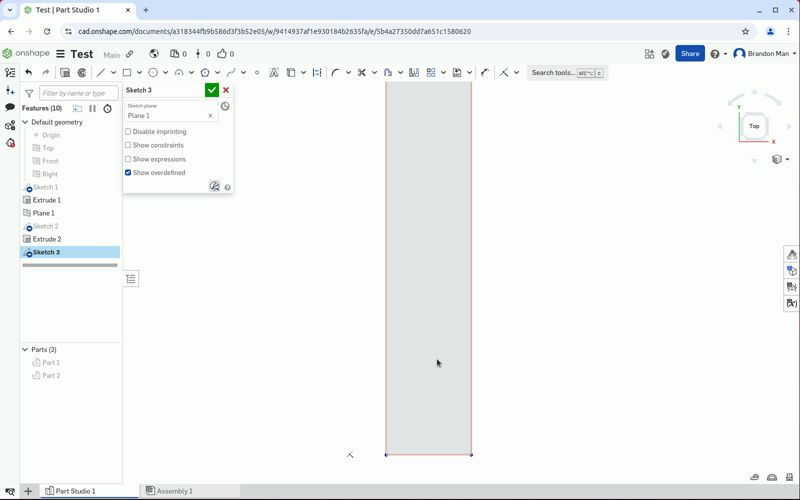
scroll(-6)
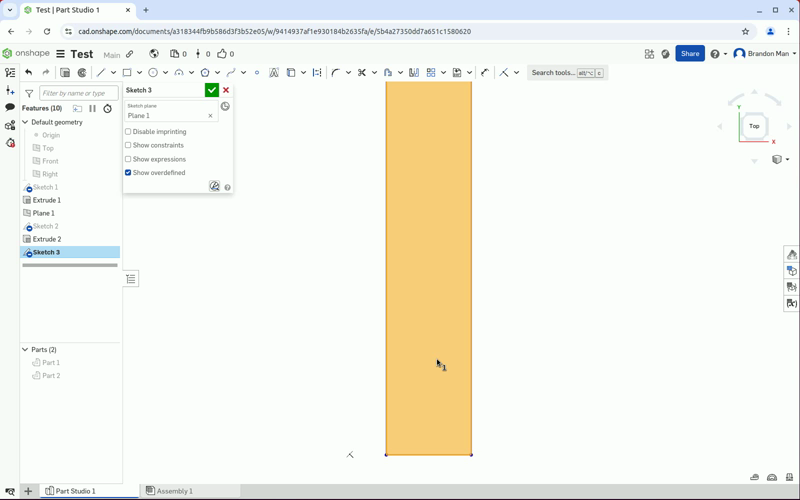
scroll(-6)
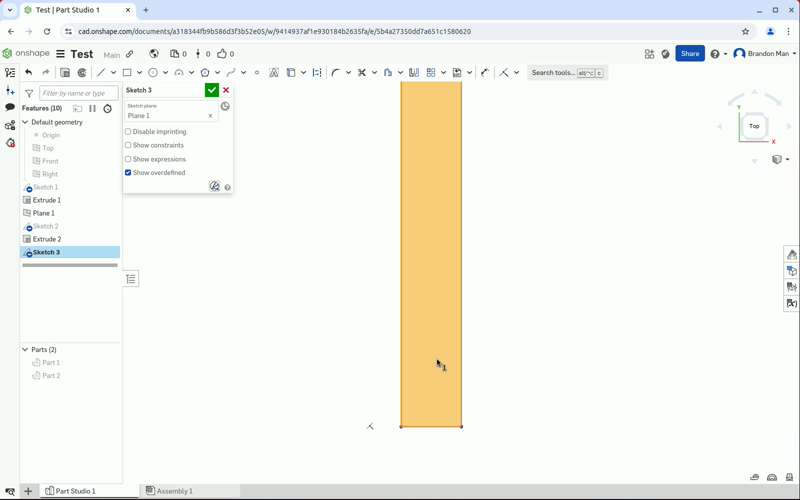
scroll(-6)
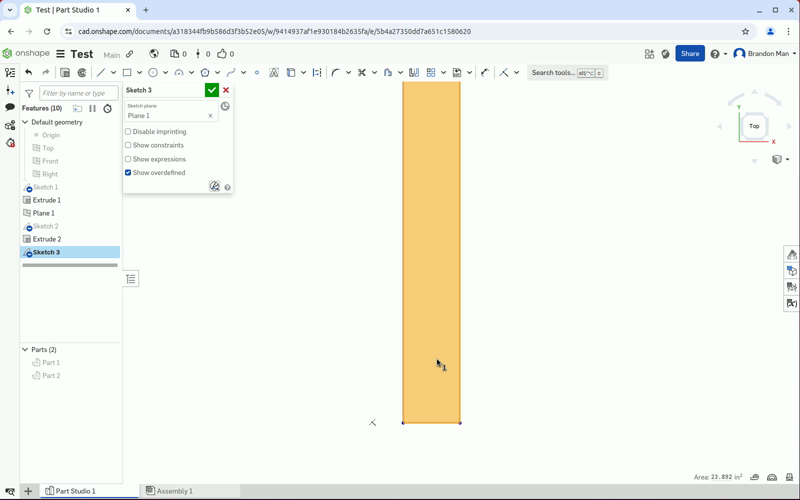
scroll(-6)
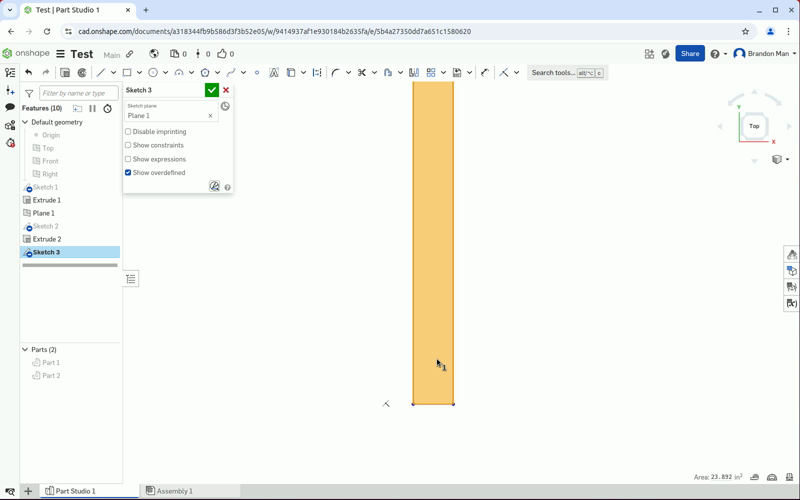
scroll(-6)
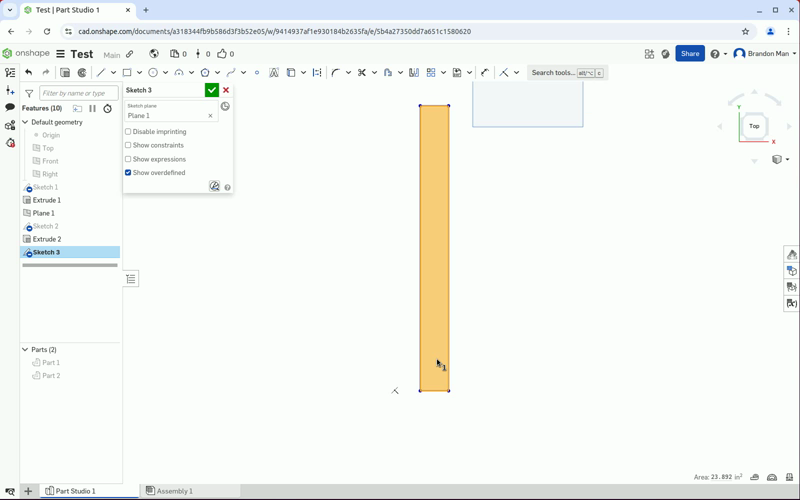
scroll(-6)
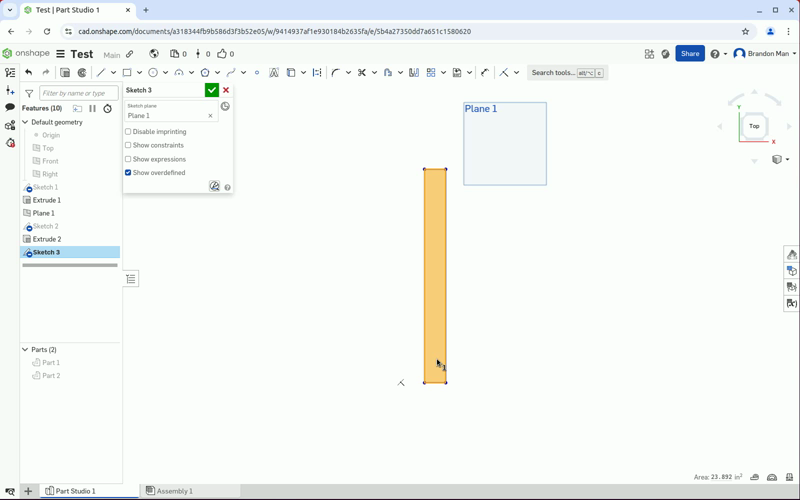
scroll(-6)
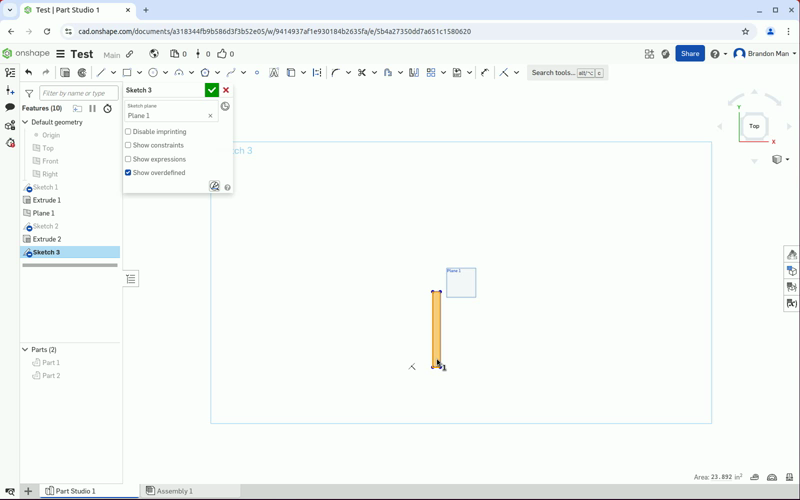
mouse_move(73, 352)
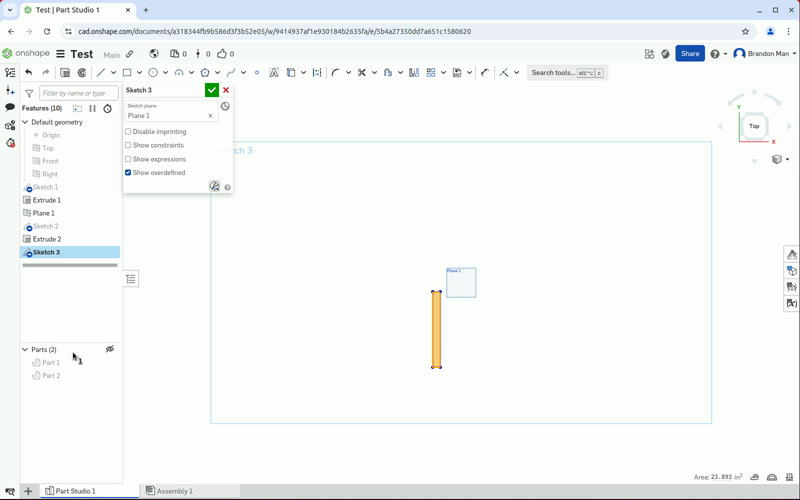
key(shift+y)
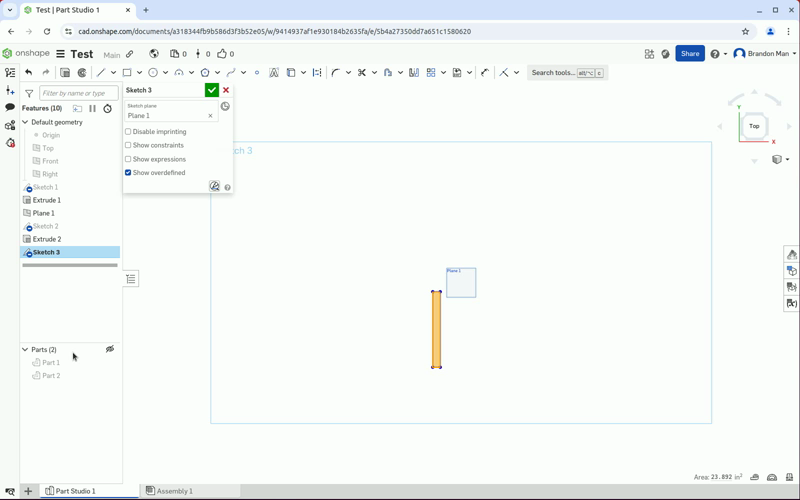
key(shift+e)
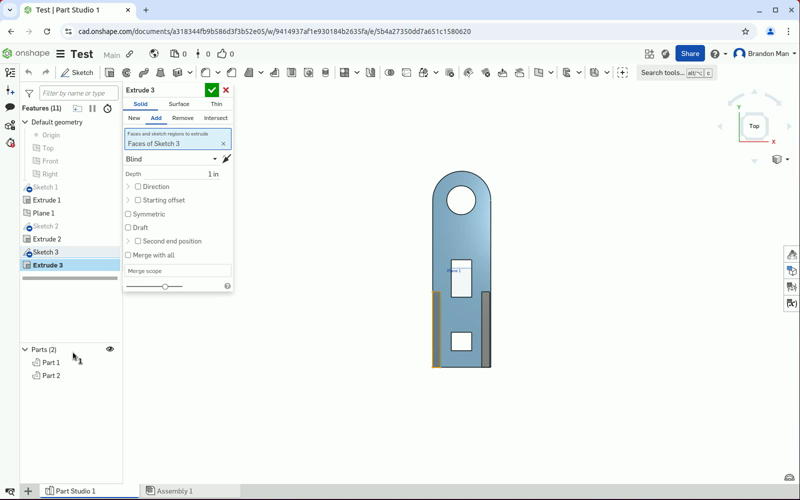
mouse_move(143, 106)
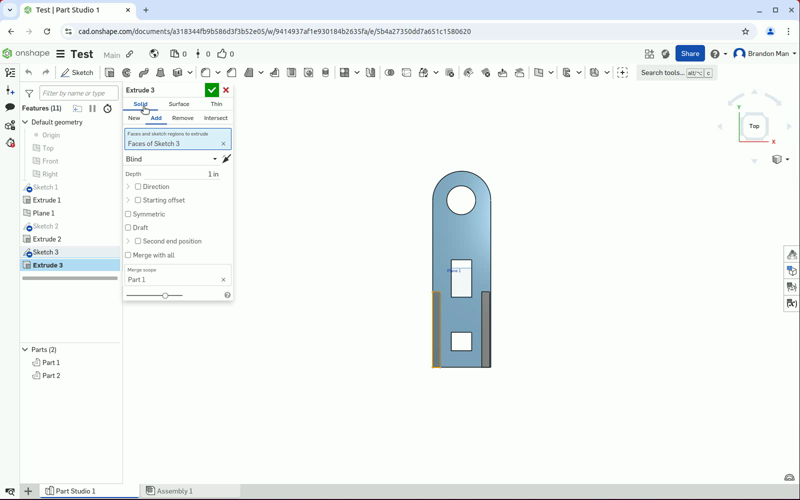
click(143, 106)
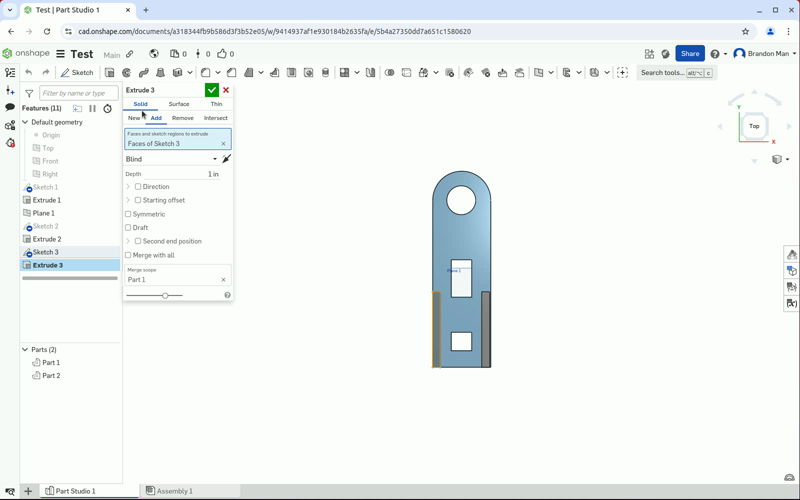
mouse_move(137, 120)
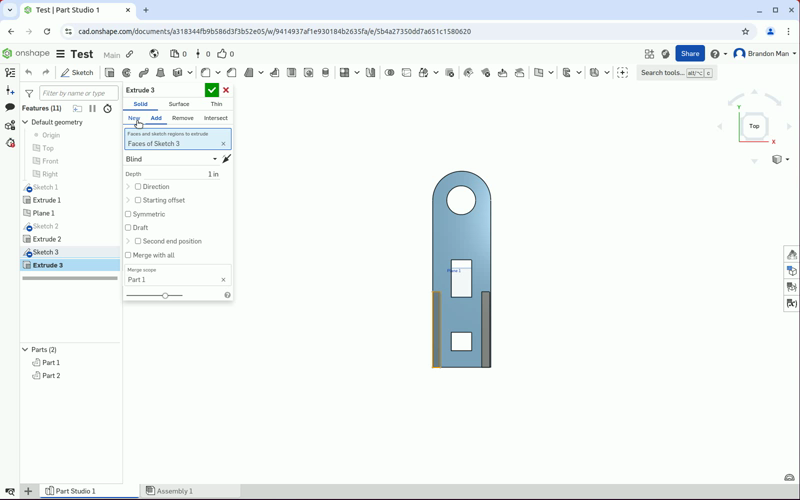
click(137, 120)
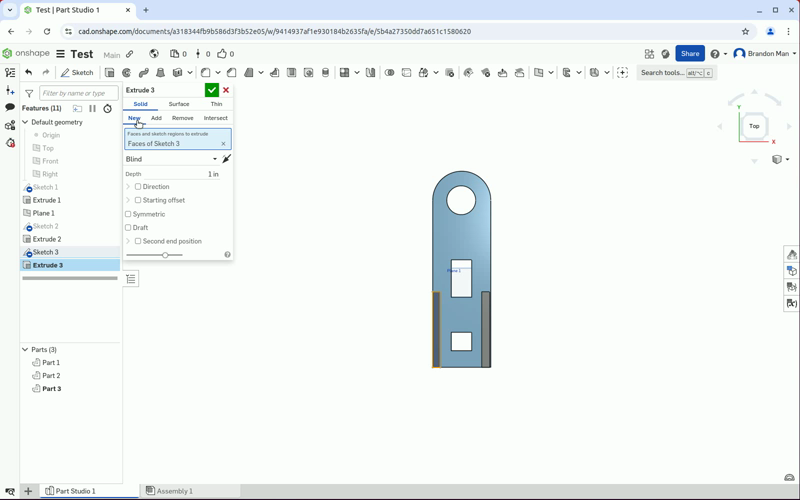
key(tab, 4)
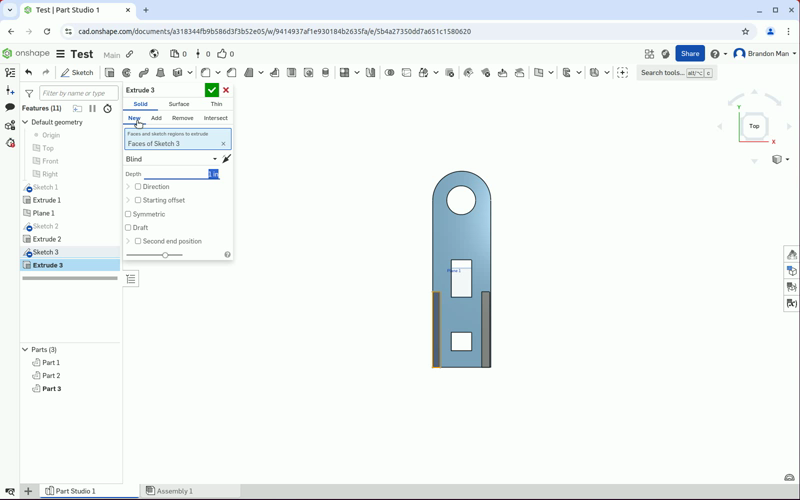
text(3.851)
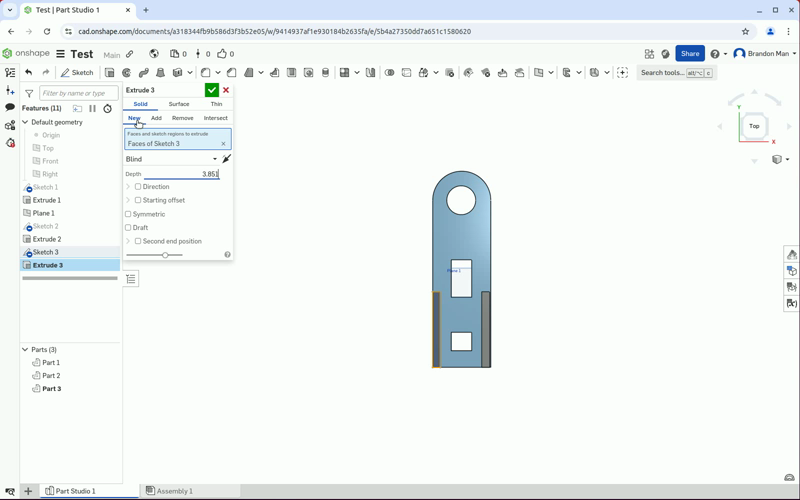
key(enter)
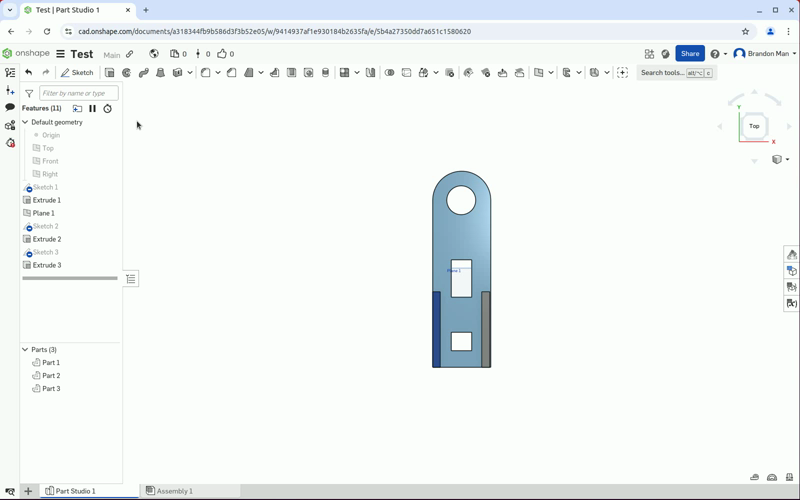
key(shift+h)
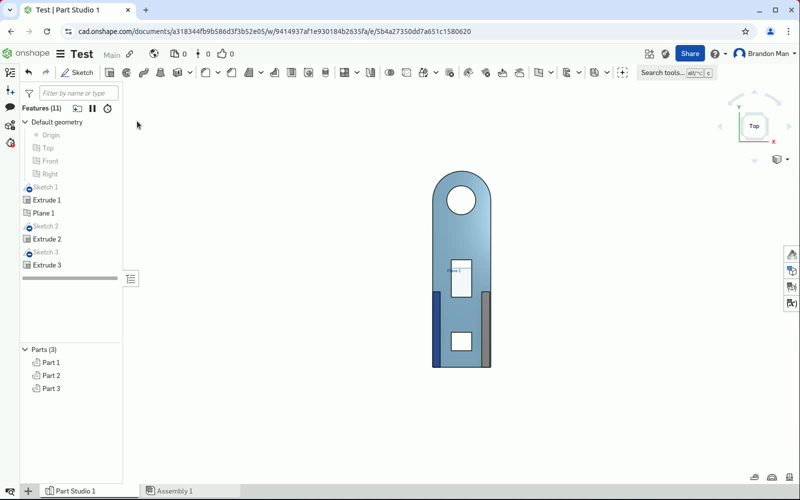
key(shift+h)
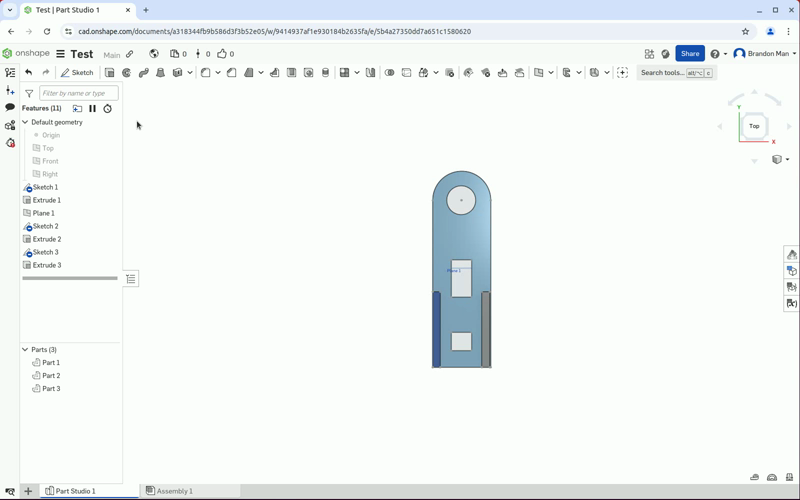
key(shift+7)
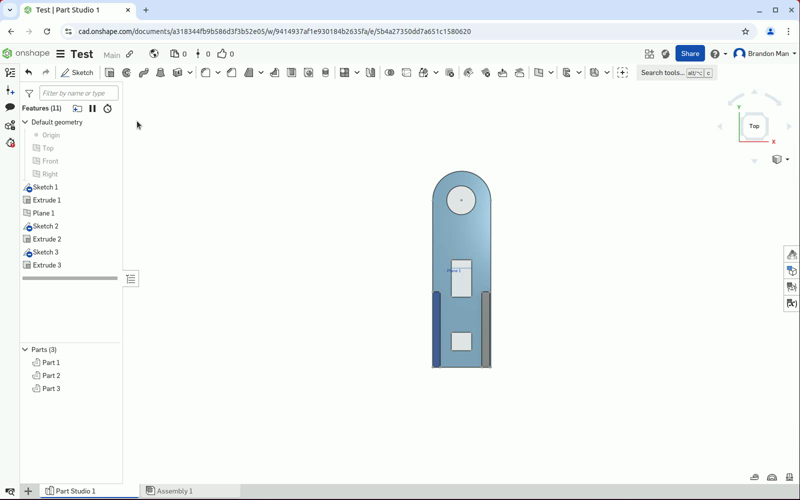
key(up, 3)
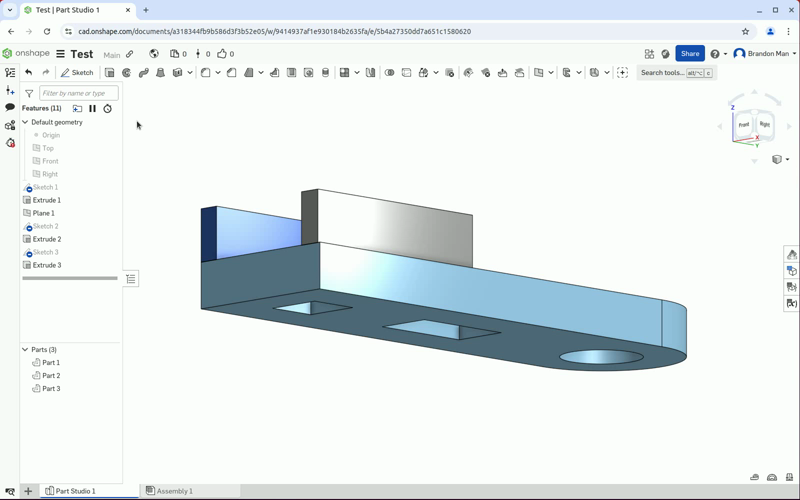
key(left, 3)
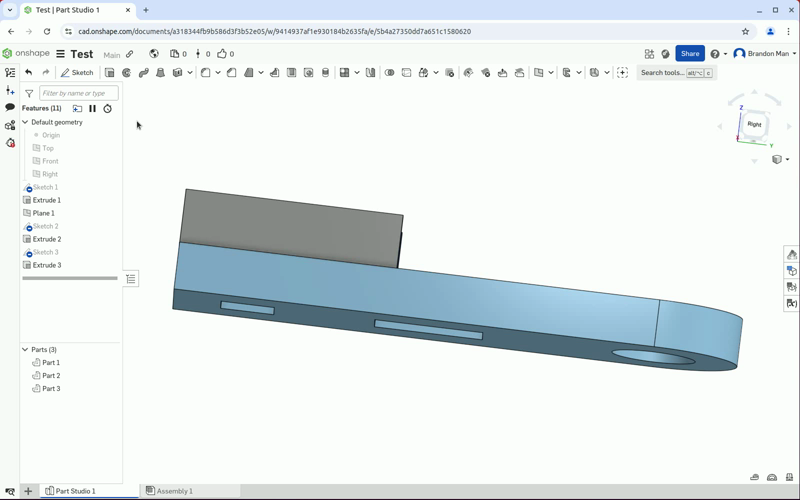
key(right, 3)
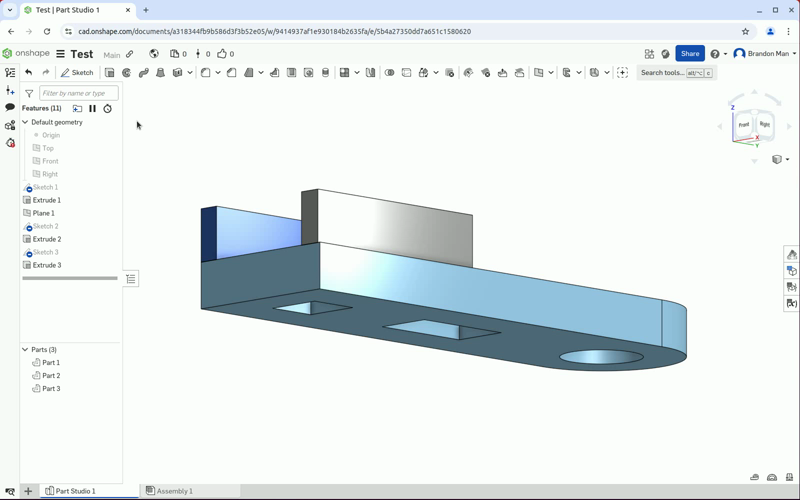
key(down, 3)
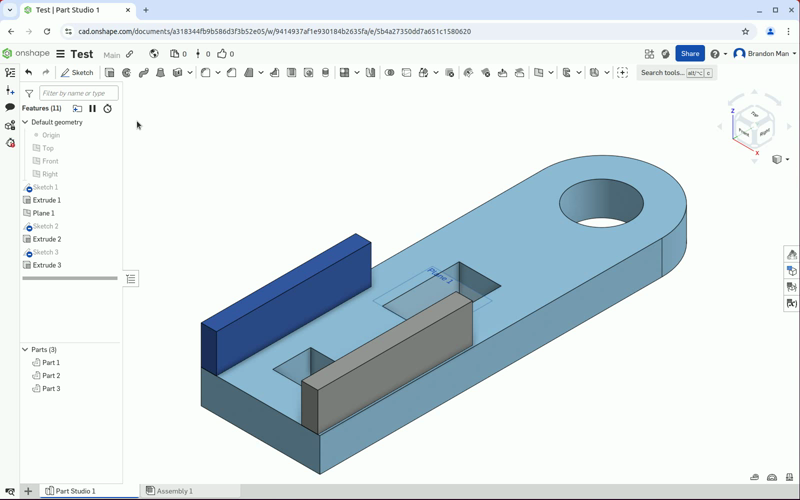
mouse_move(73, 189)
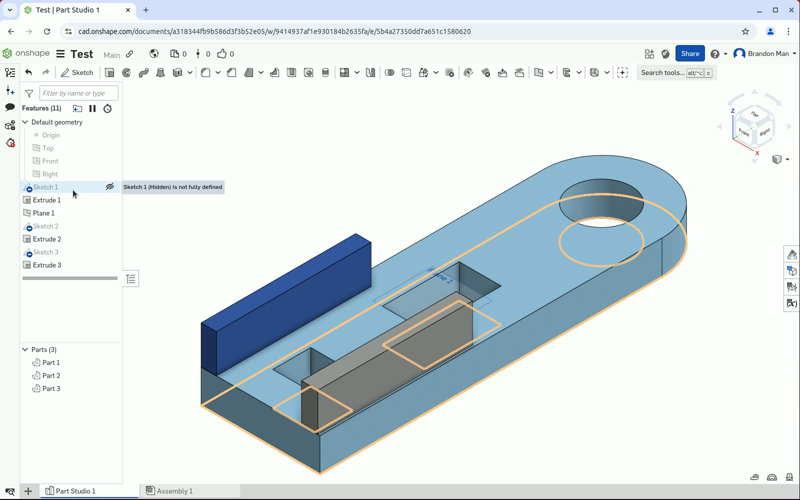
click(73, 189)